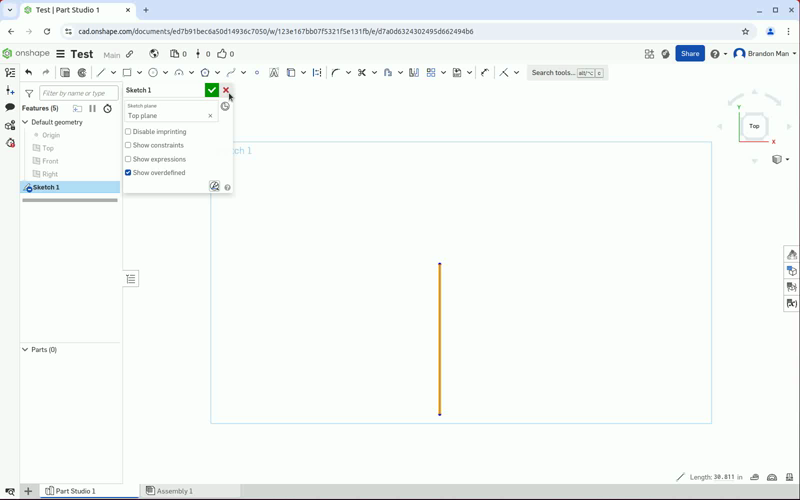
key(shift+h)
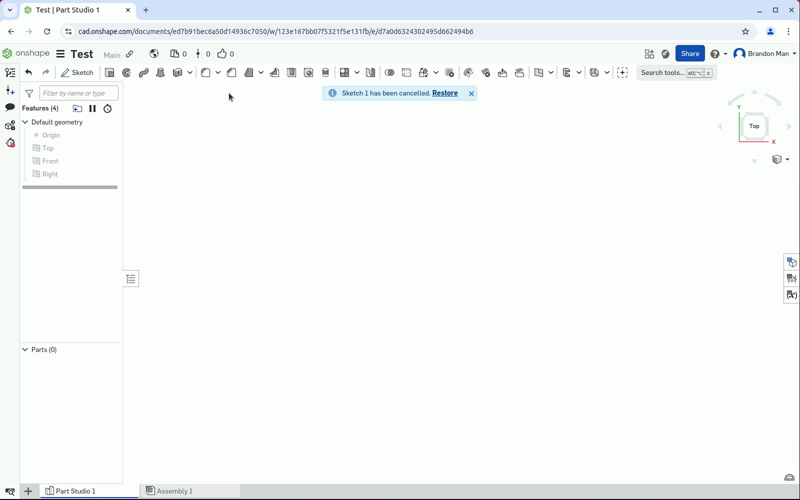
mouse_move(73, 352)
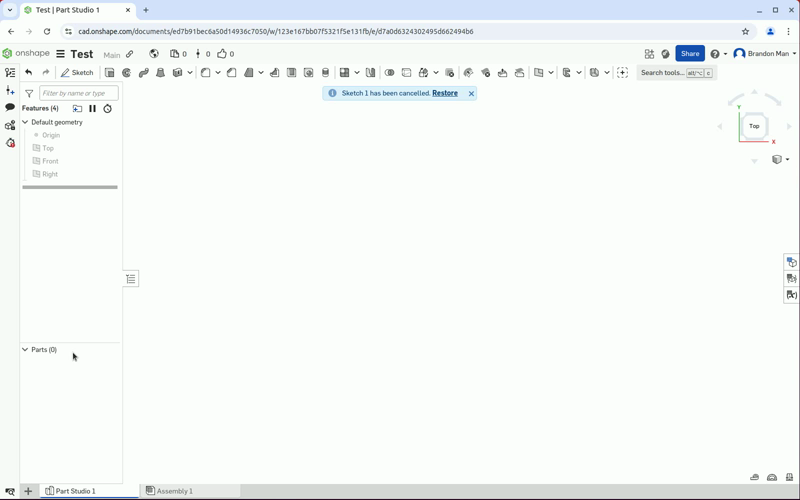
key(y)
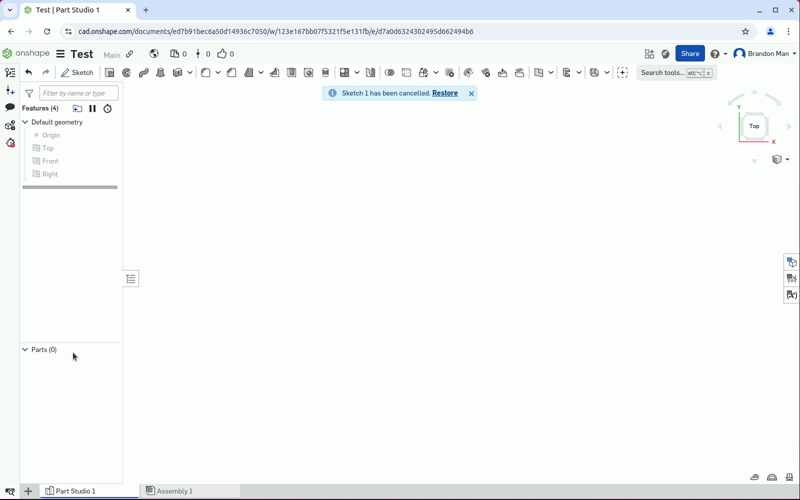
key(shift+p)
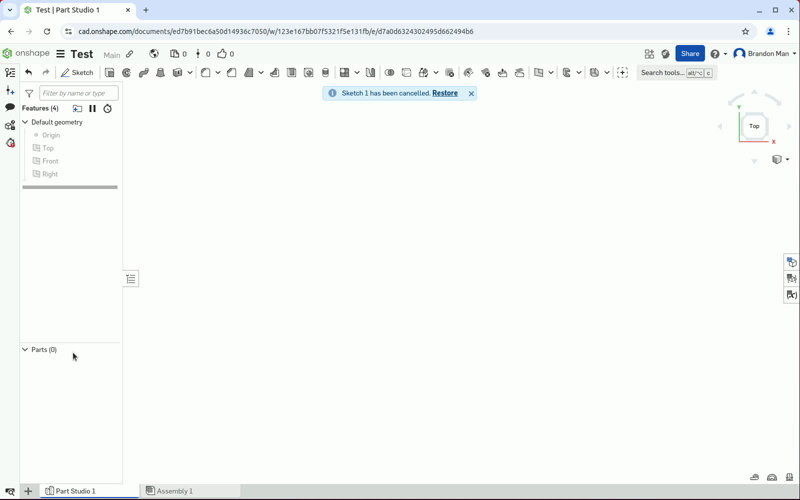
key(space)
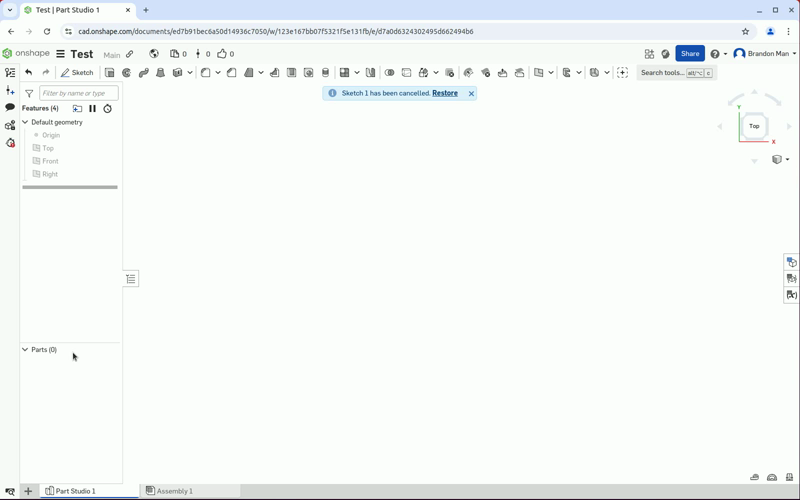
key_down(shift)
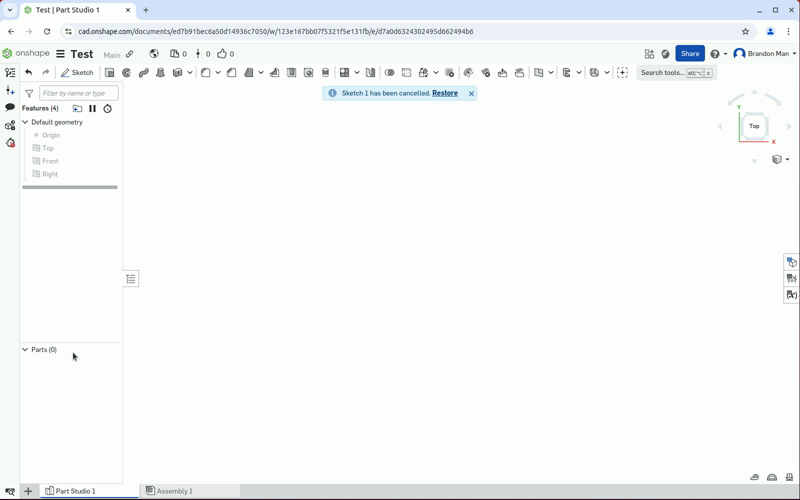
key(up)
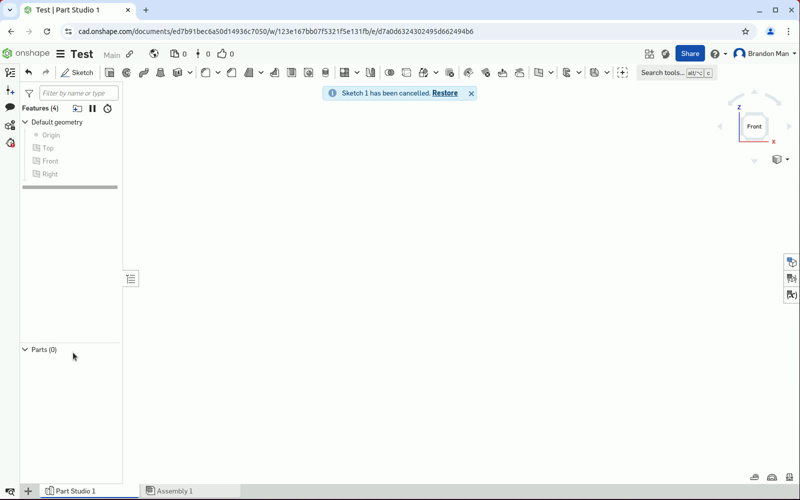
key_up(shift)
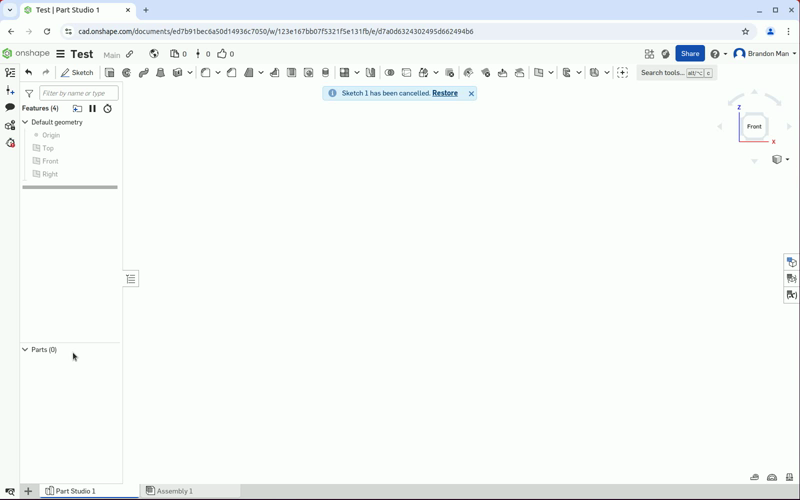
key(space)
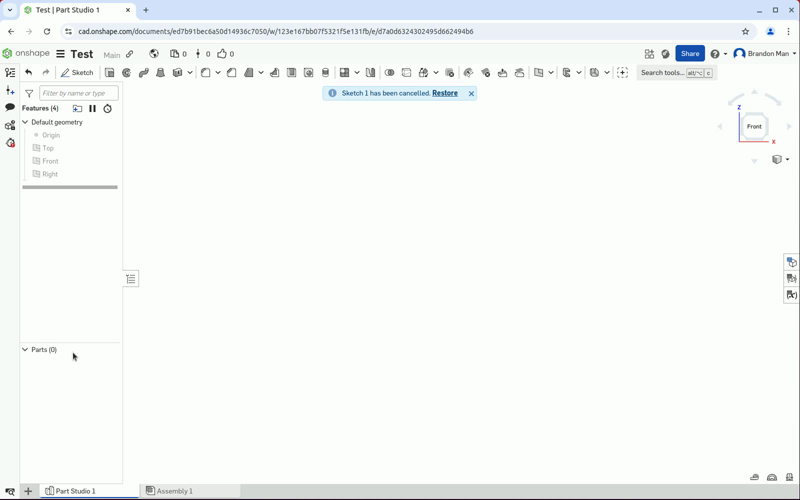
key_down(shift)
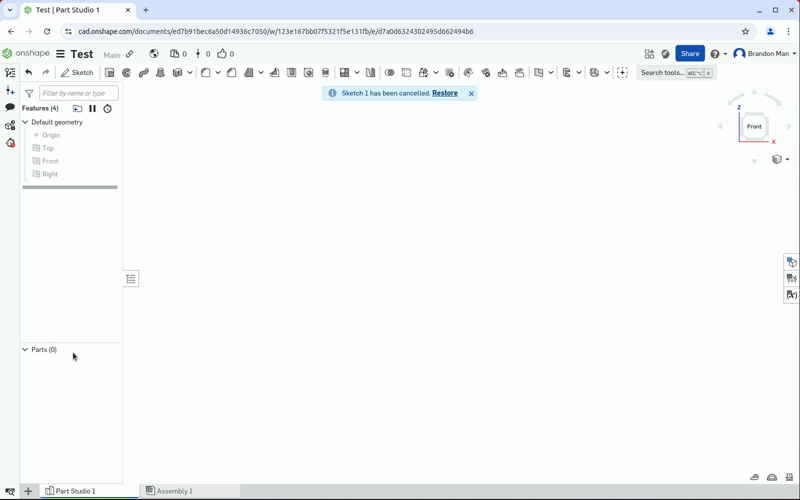
key(left)
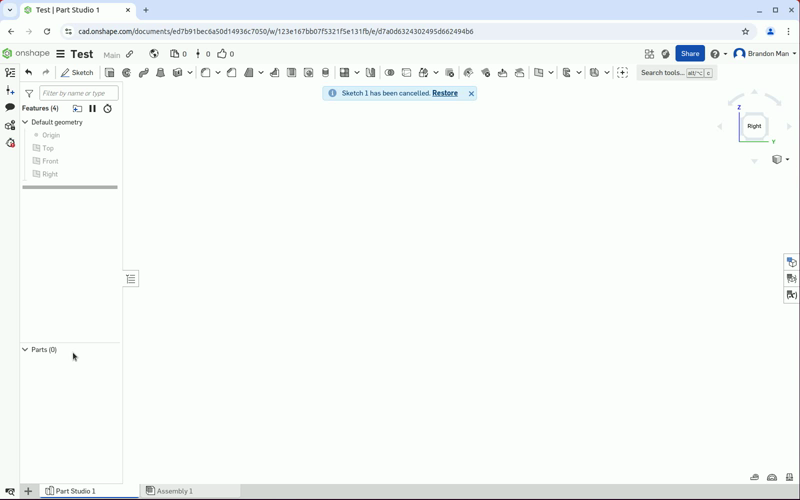
key_up(shift)
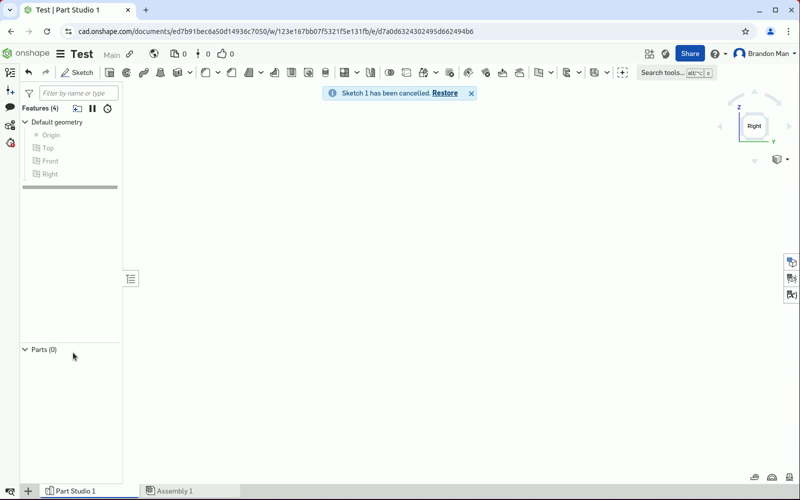
mouse_move(73, 352)
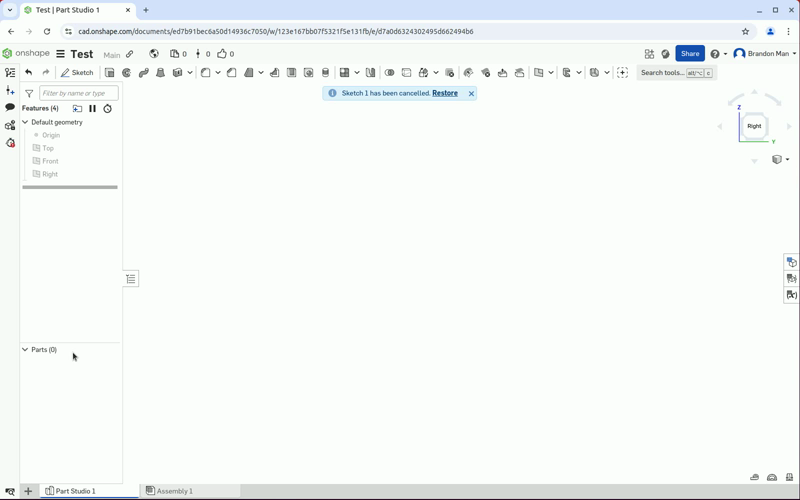
key(shift+y)
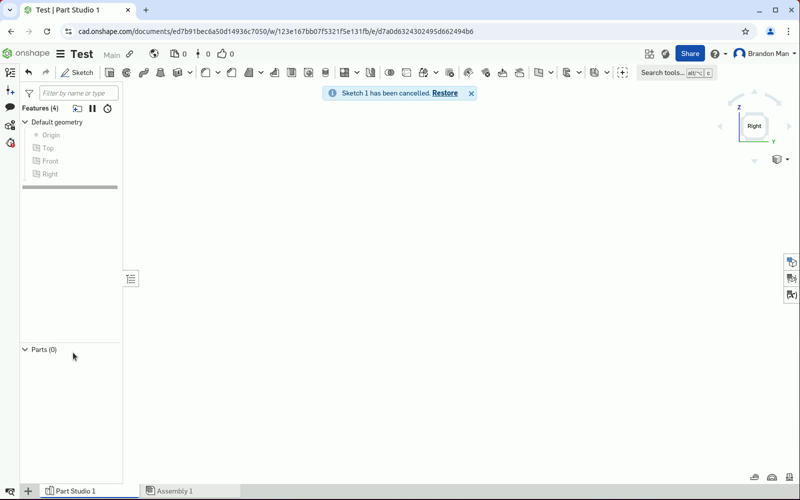
key(shift+s)
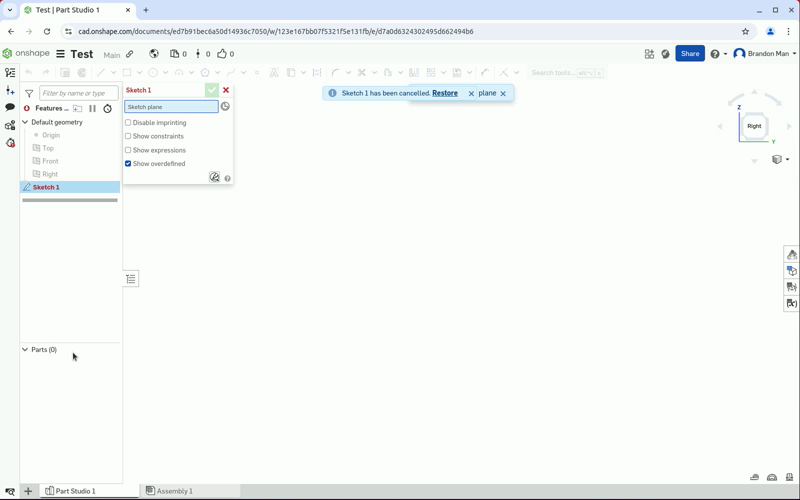
mouse_move(73, 176)
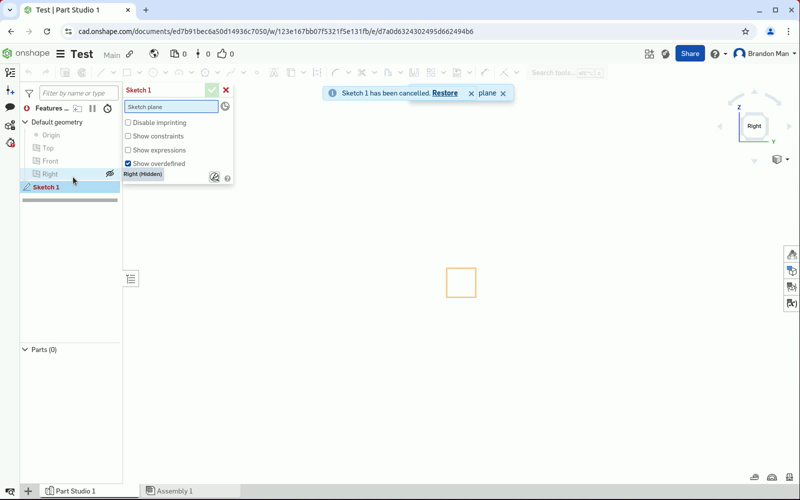
click(73, 176)
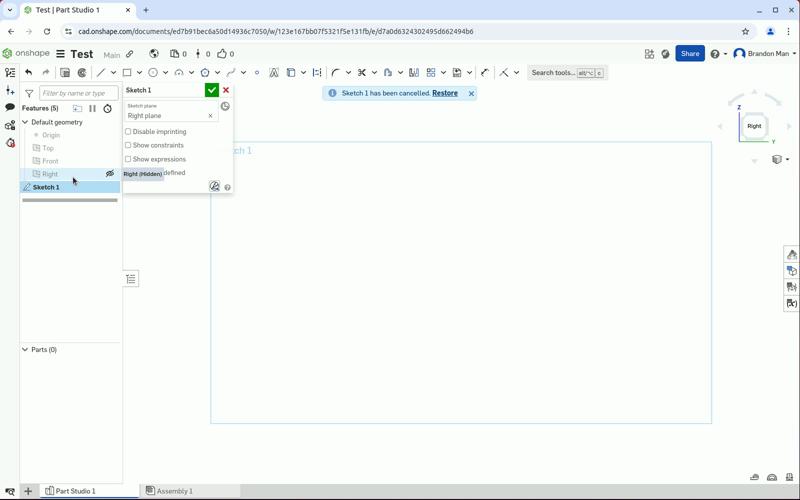
mouse_move(73, 352)
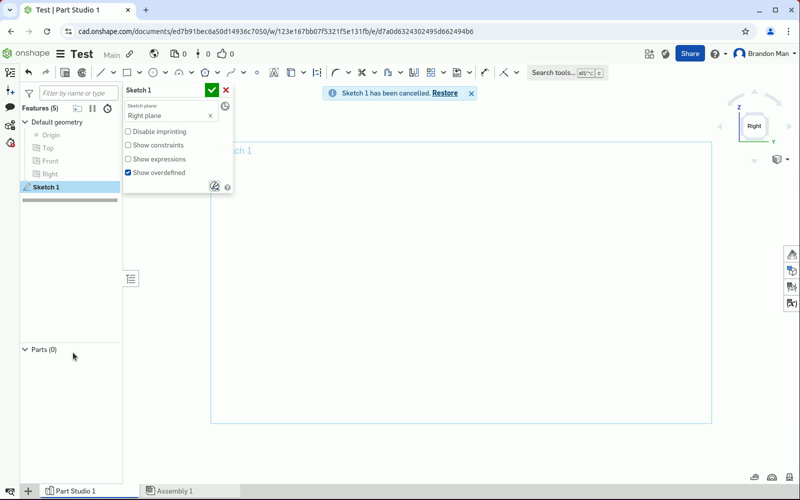
key(y)
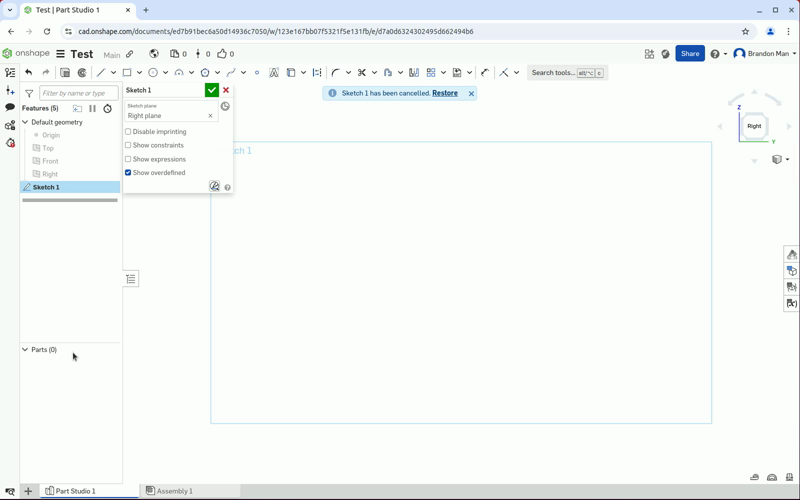
key(l)
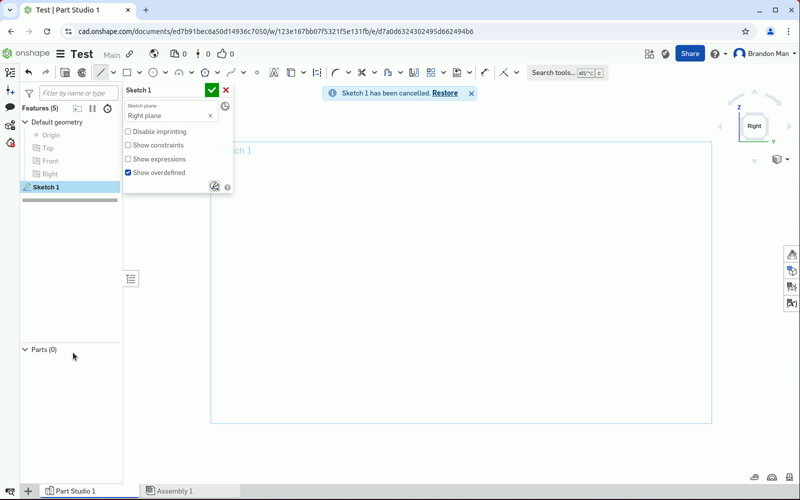
key_down(shift)
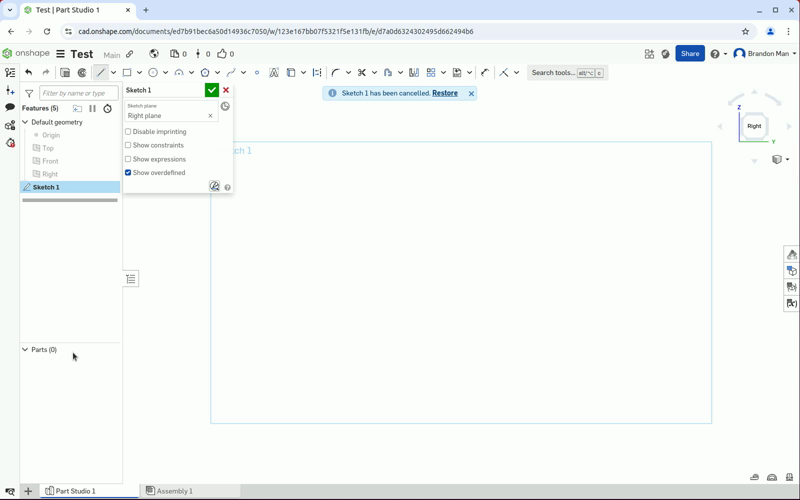
mouse_move(460, 282)
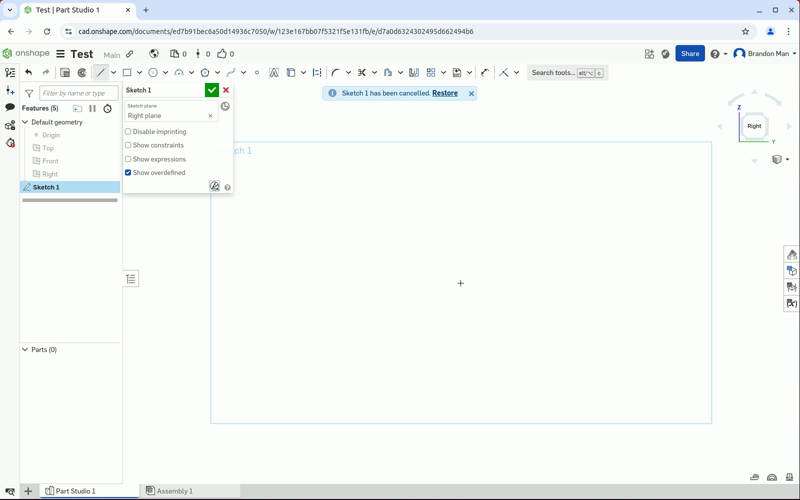
click(460, 282)
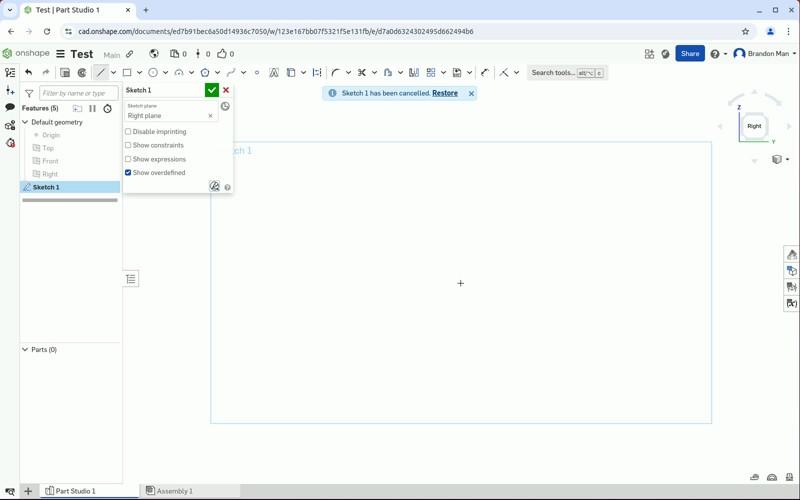
key_up(shift)
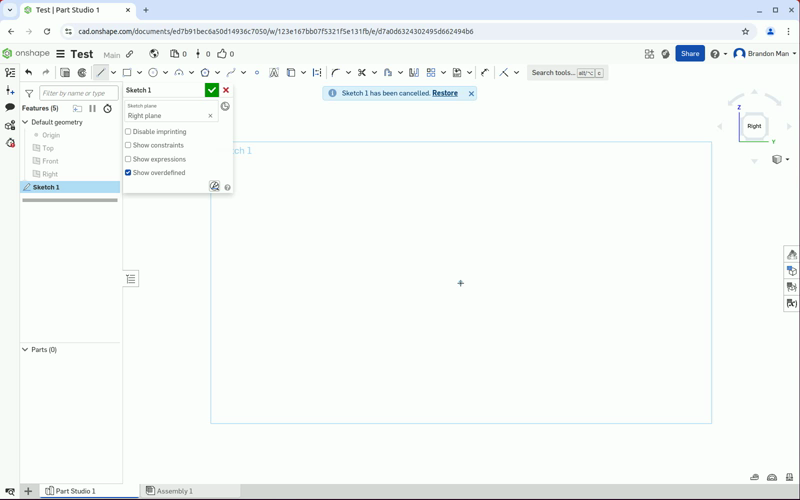
key_down(shift)
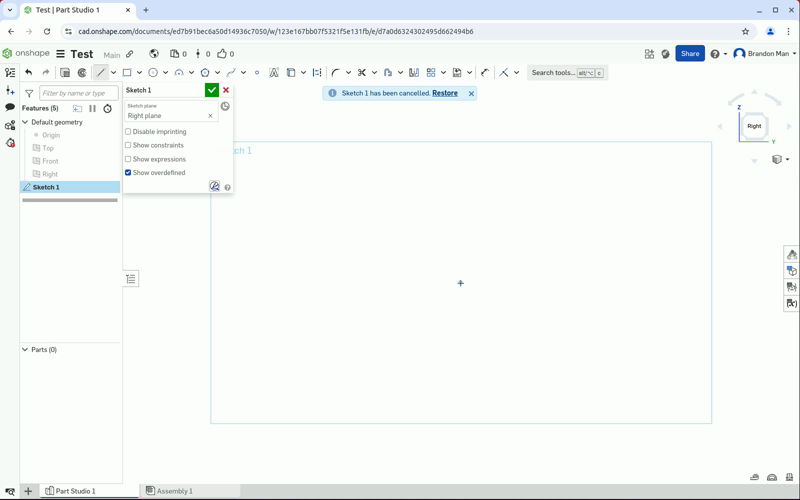
mouse_move(490, 282)
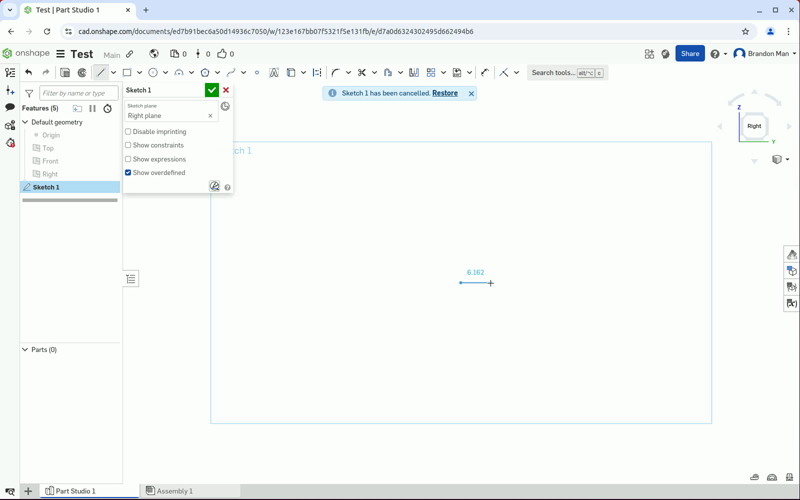
mouse_move(474, 282)
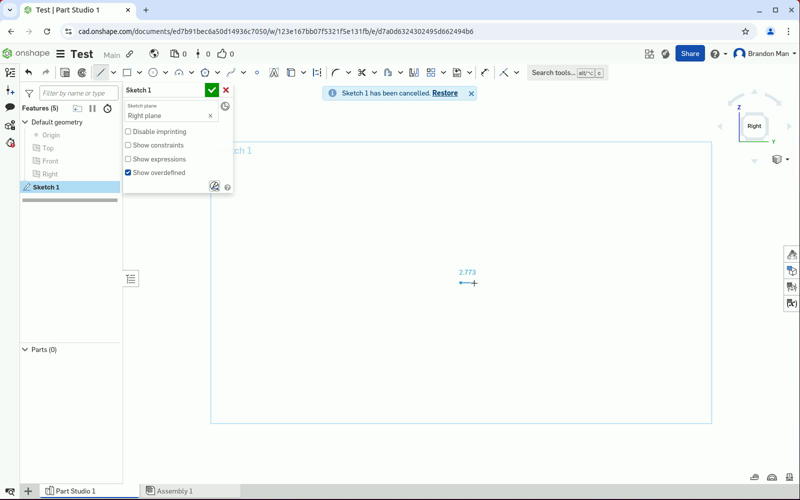
click(474, 282)
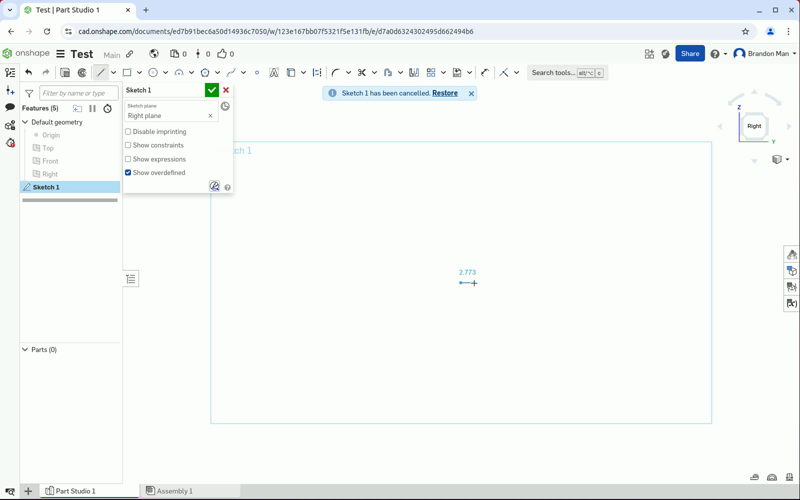
key_up(shift)
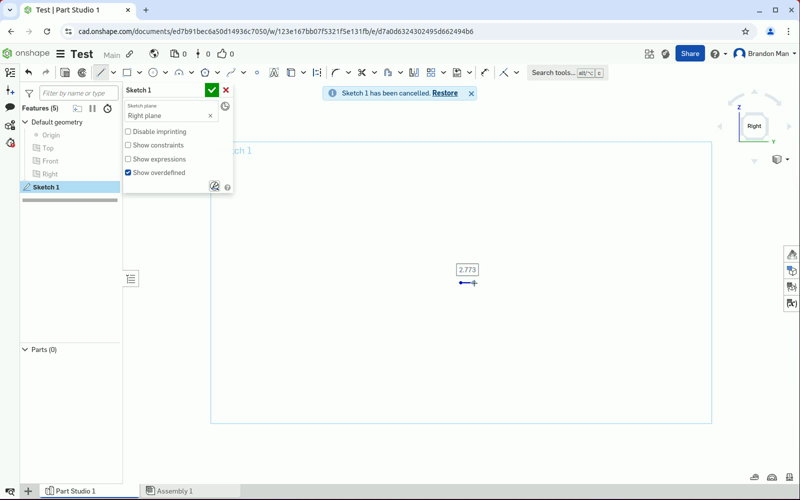
key_down(shift)
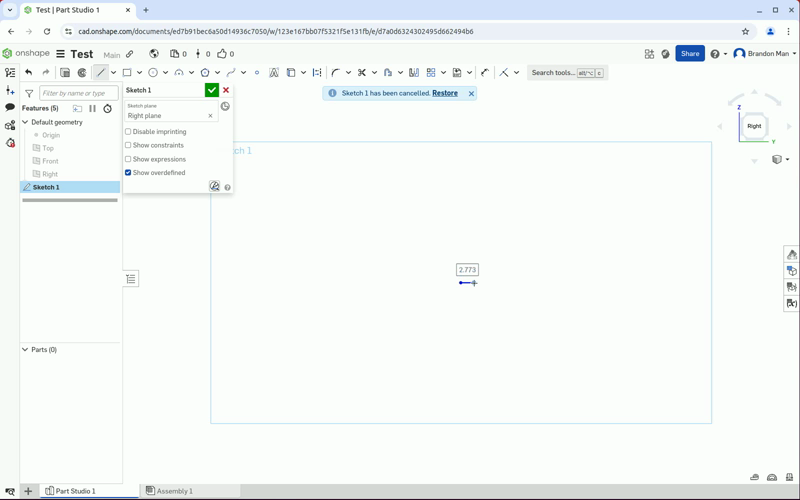
mouse_move(504, 282)
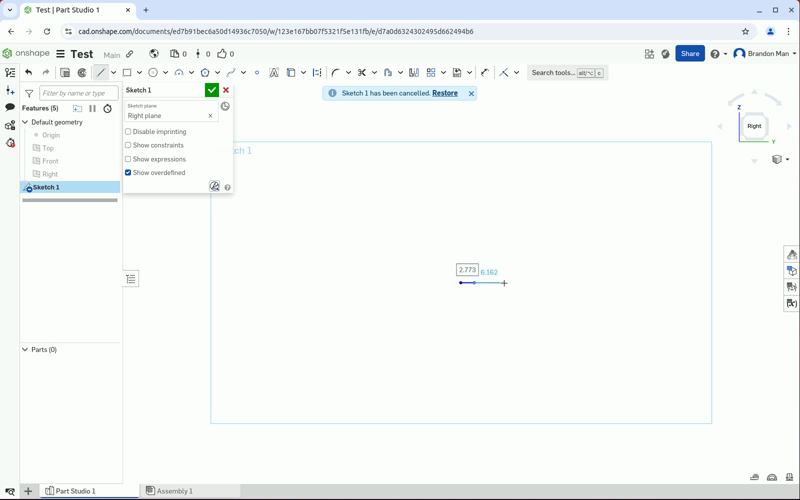
mouse_move(474, 285)
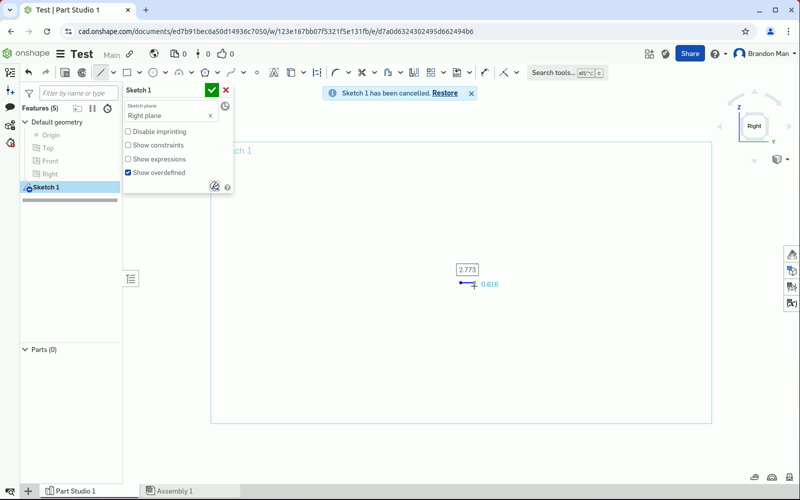
scroll(6)
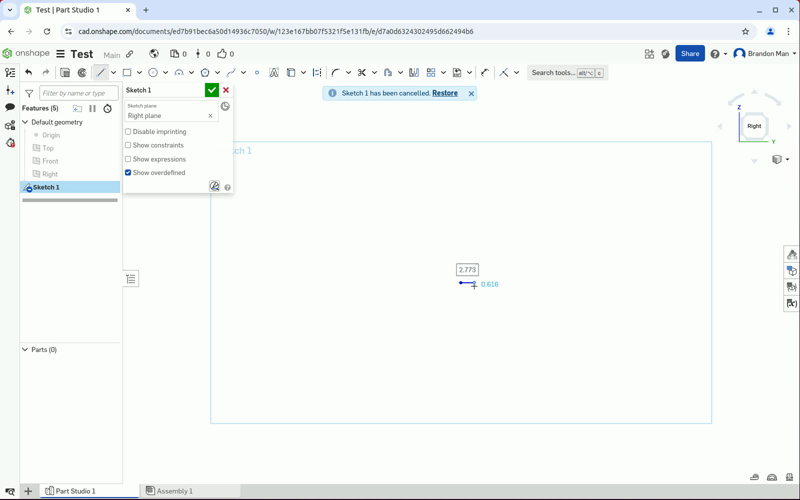
scroll(6)
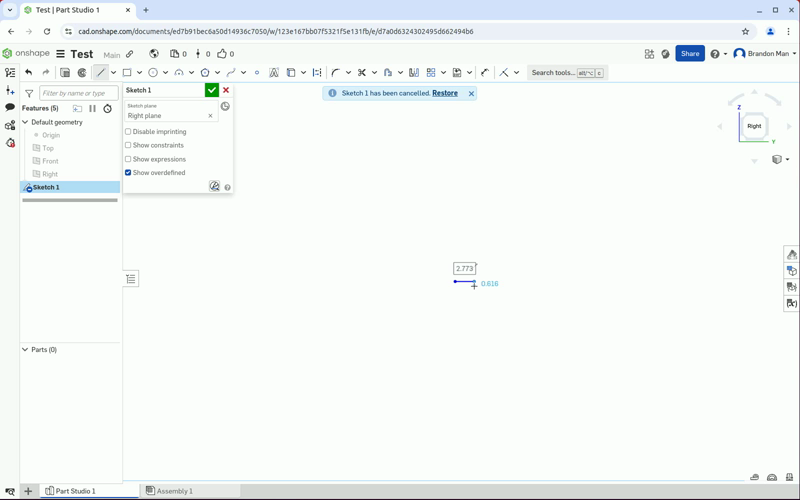
scroll(6)
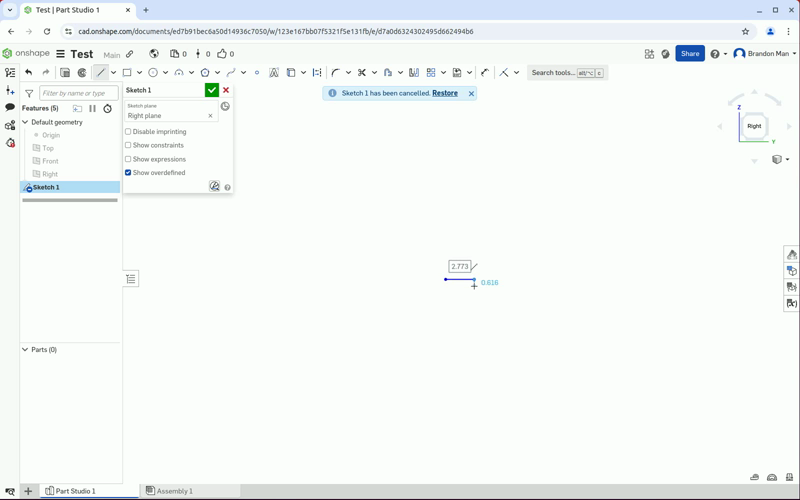
scroll(6)
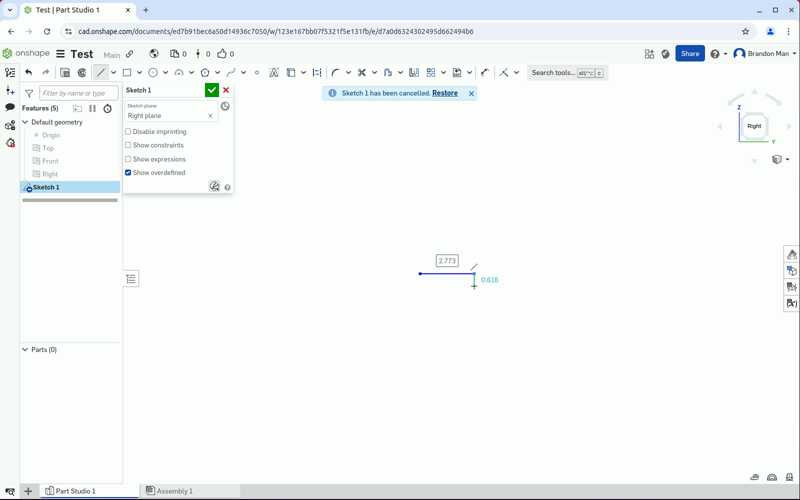
scroll(6)
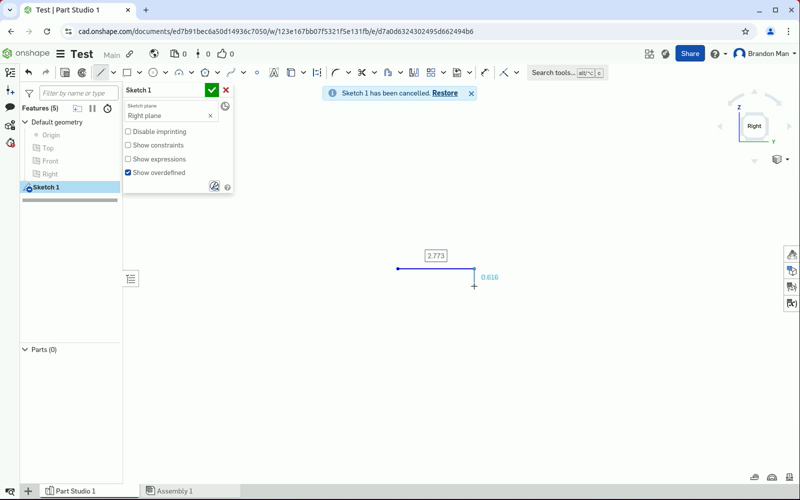
scroll(6)
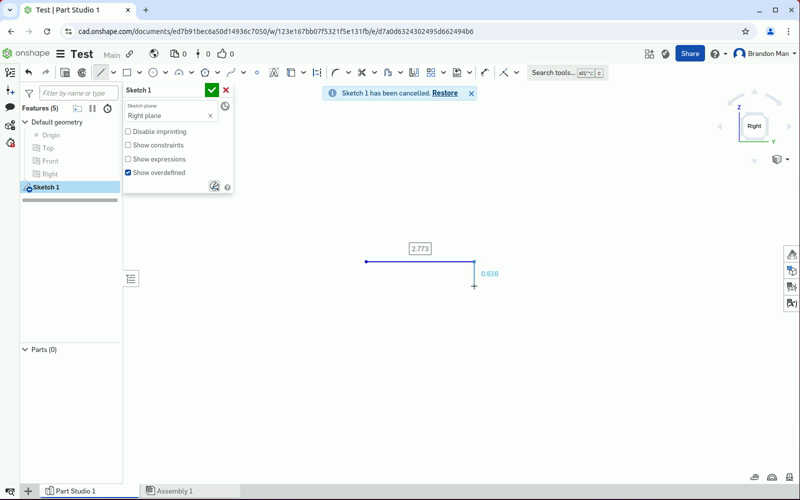
scroll(6)
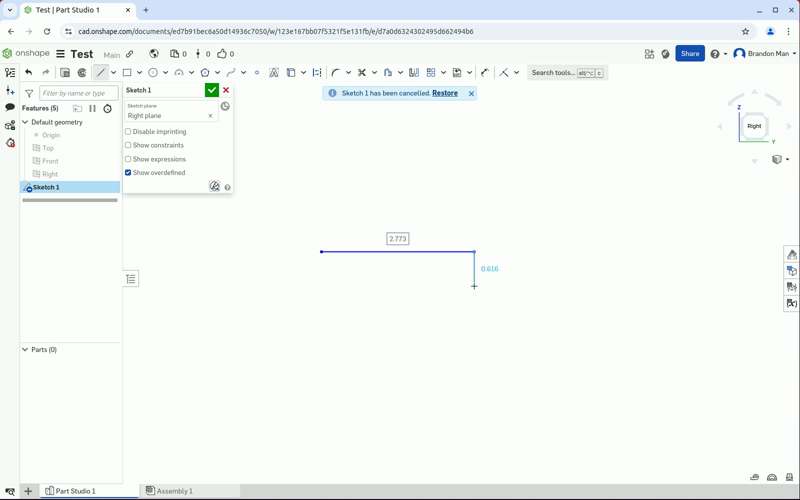
click(474, 285)
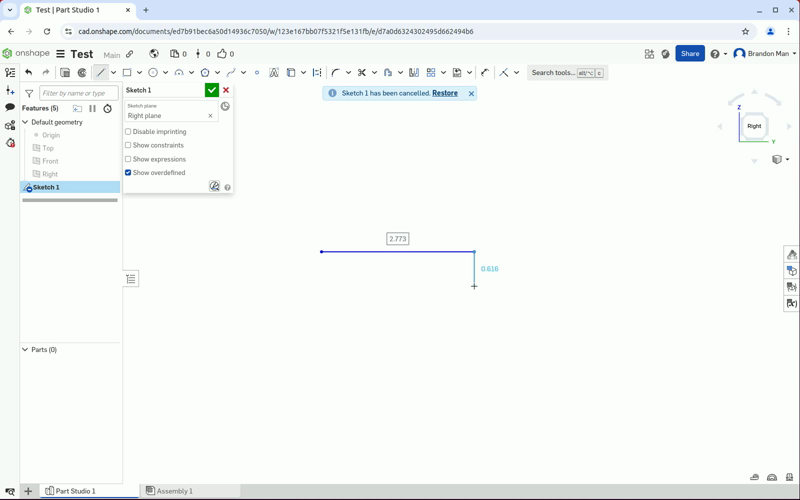
scroll(-6)
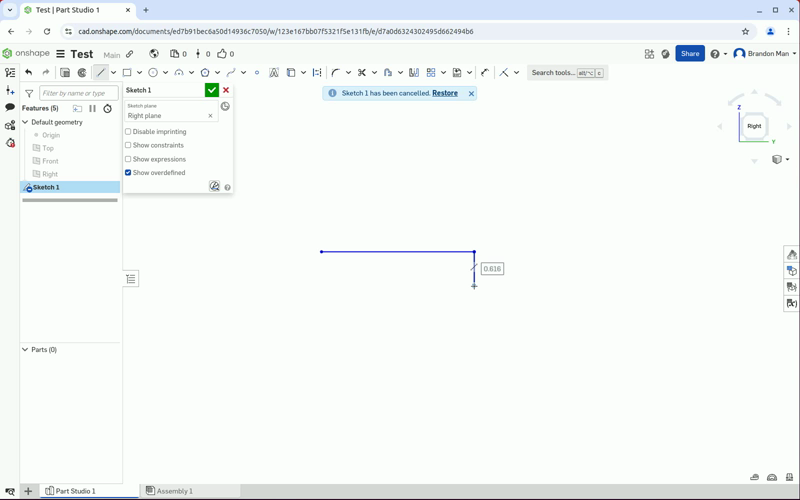
scroll(-6)
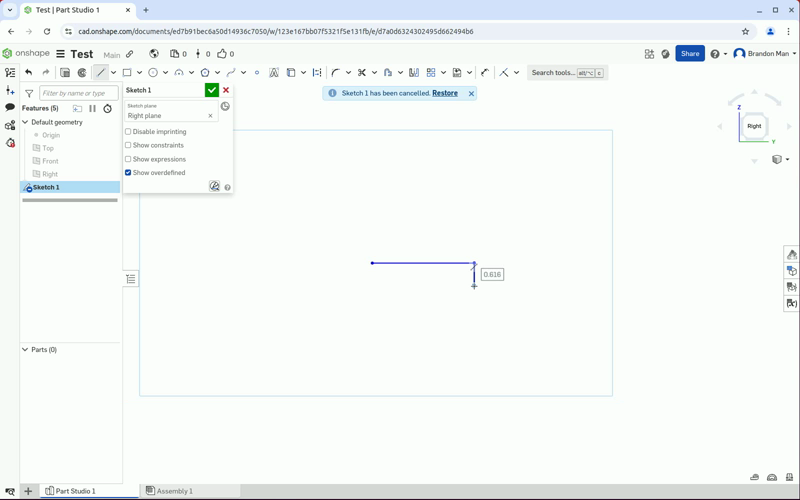
scroll(-6)
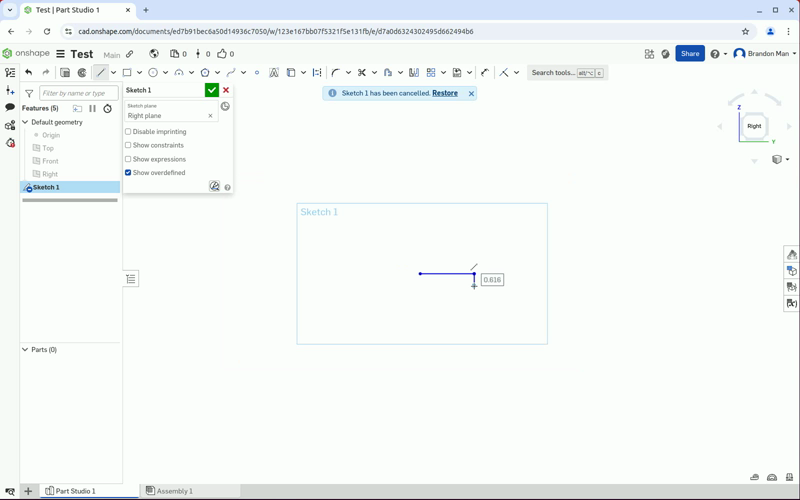
scroll(-6)
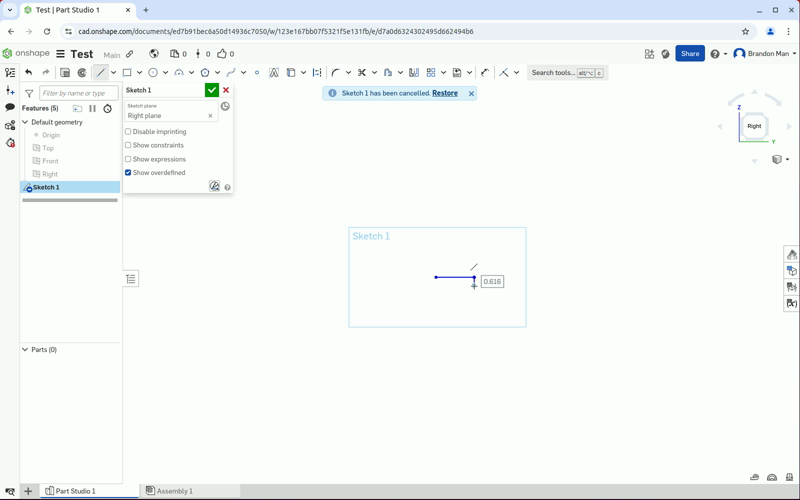
scroll(-6)
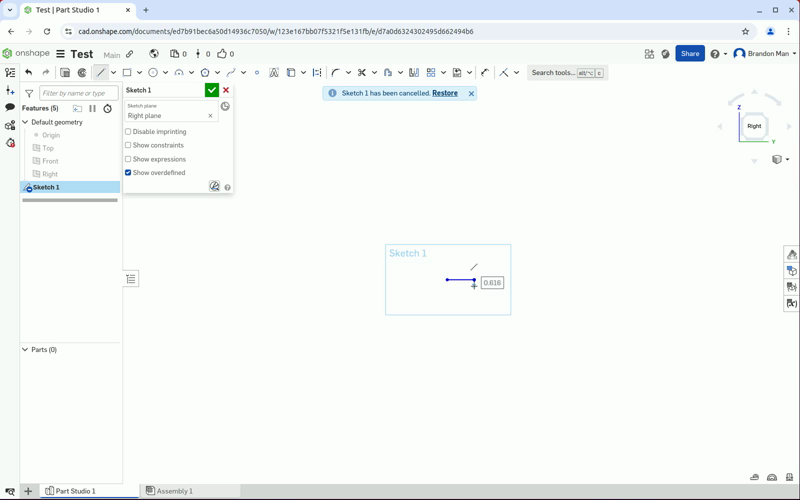
scroll(-6)
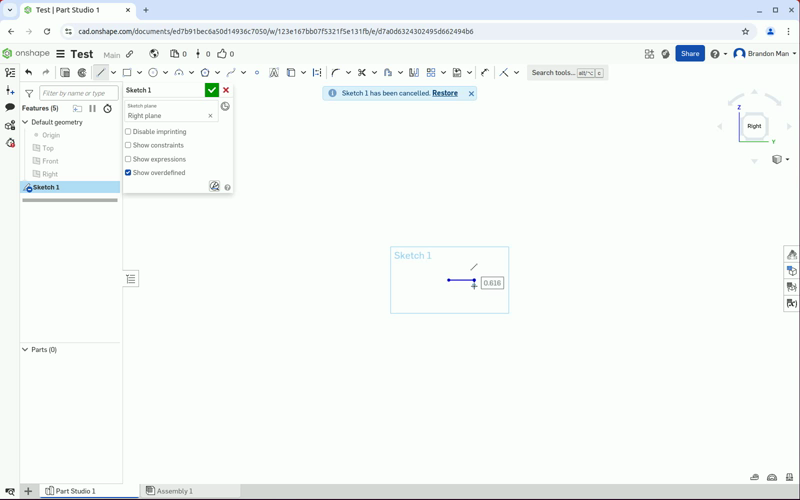
scroll(-6)
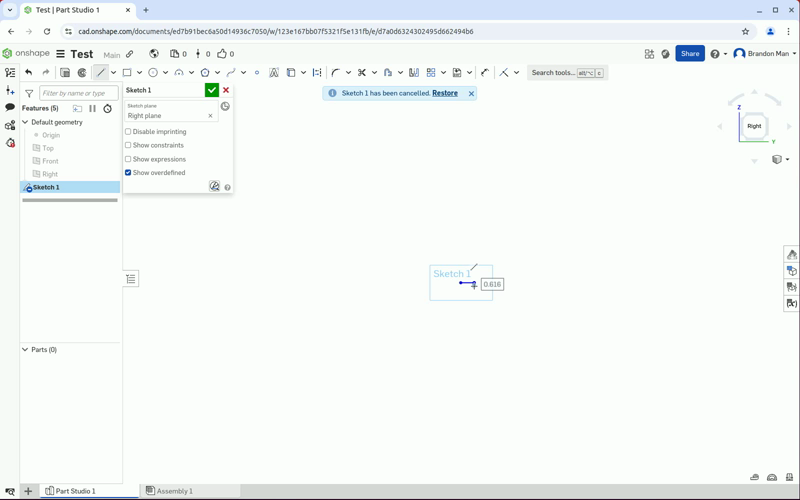
key_up(shift)
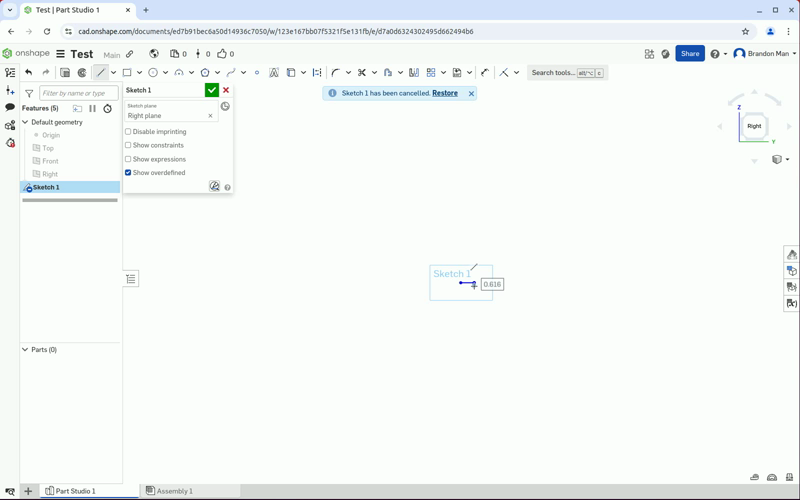
key_down(shift)
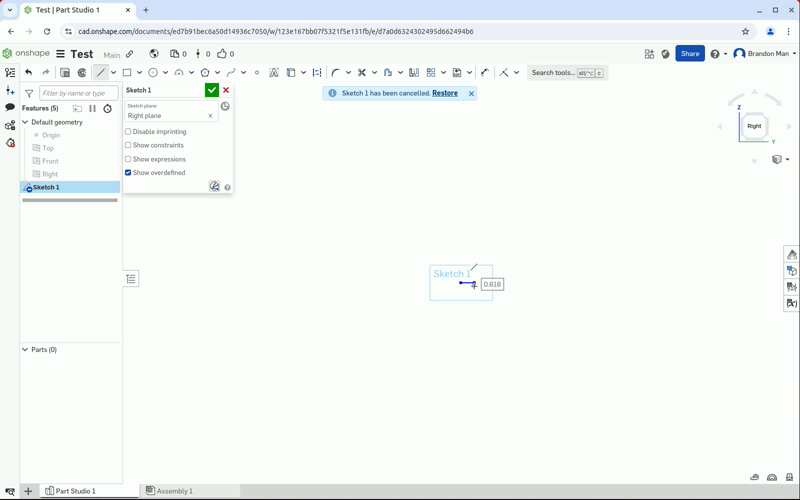
key_up(shift)
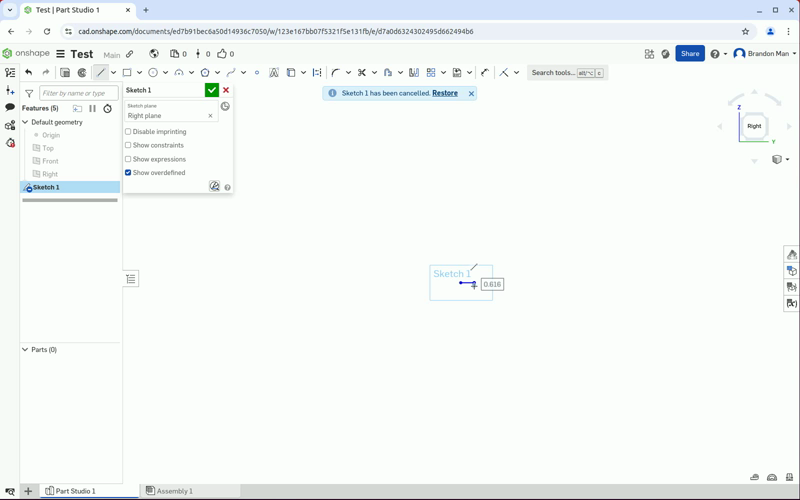
key_down(shift)
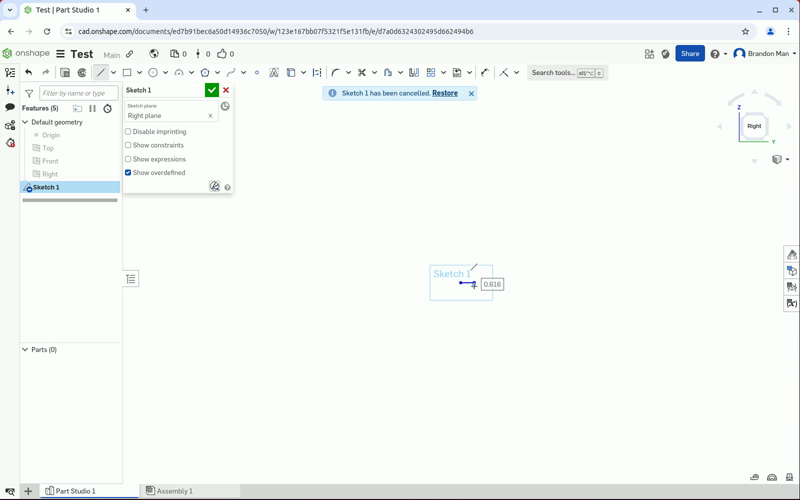
mouse_move(504, 285)
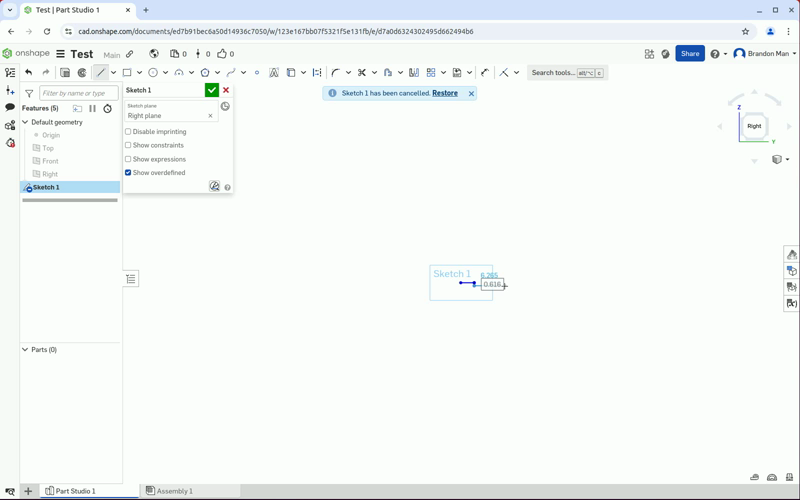
mouse_move(474, 282)
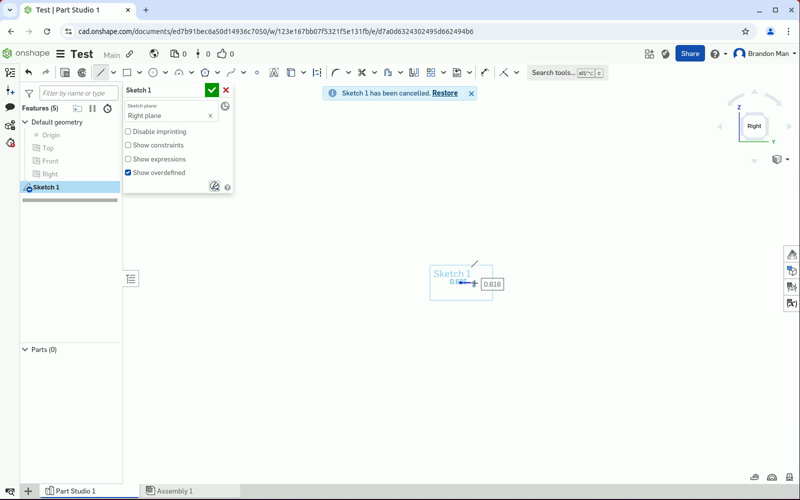
scroll(6)
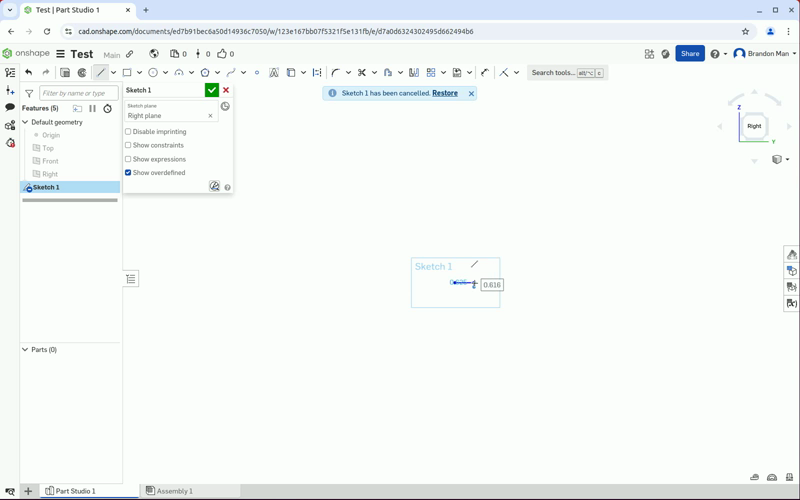
scroll(6)
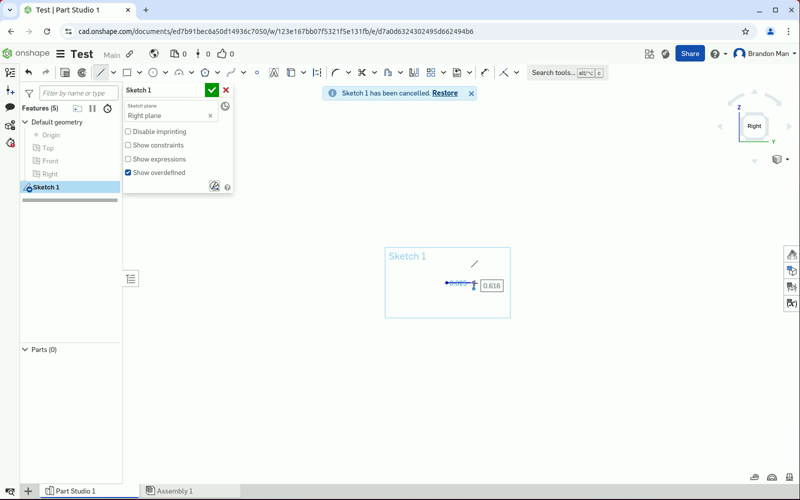
scroll(6)
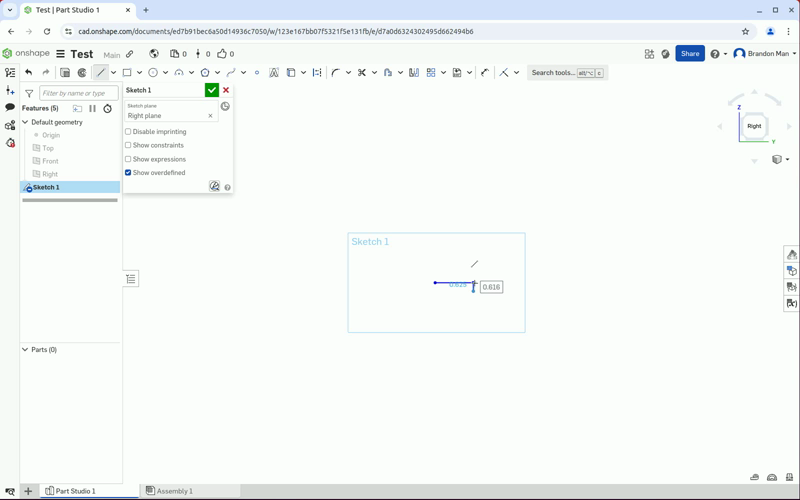
scroll(6)
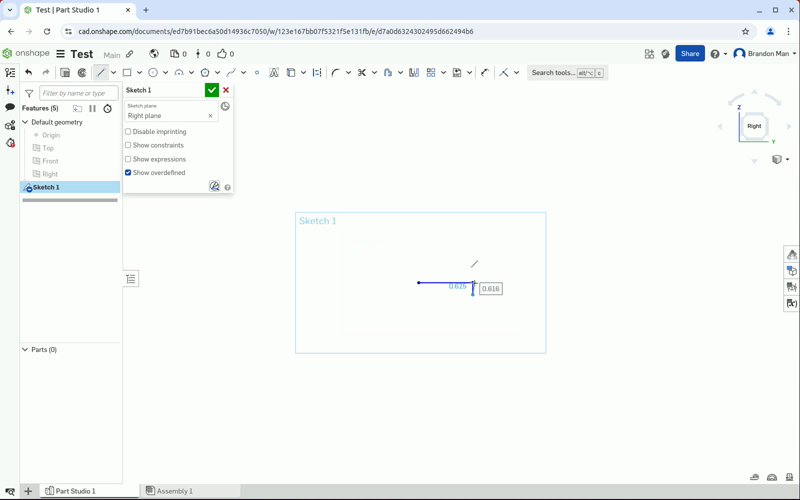
scroll(6)
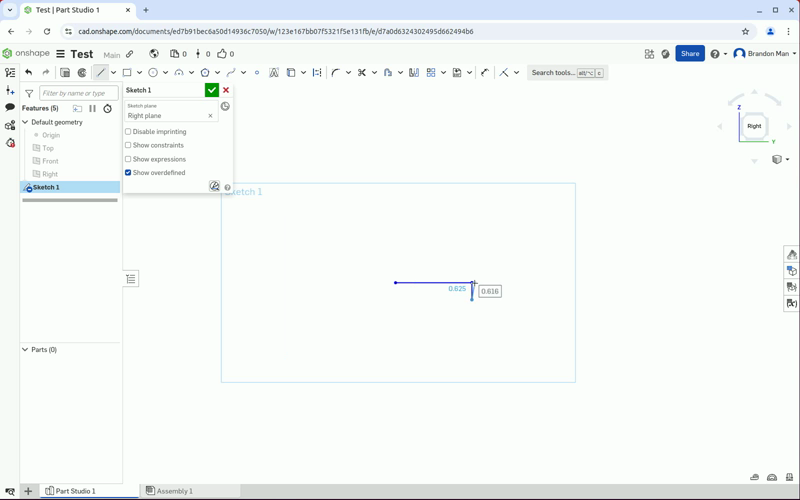
scroll(6)
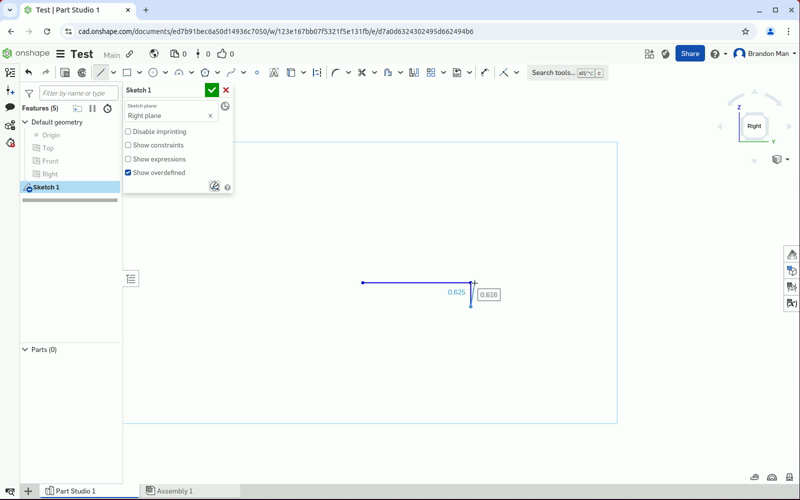
scroll(6)
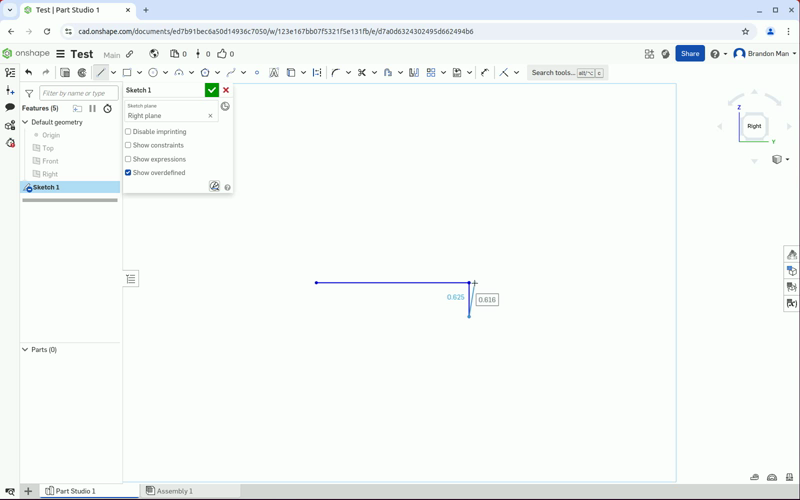
click(474, 282)
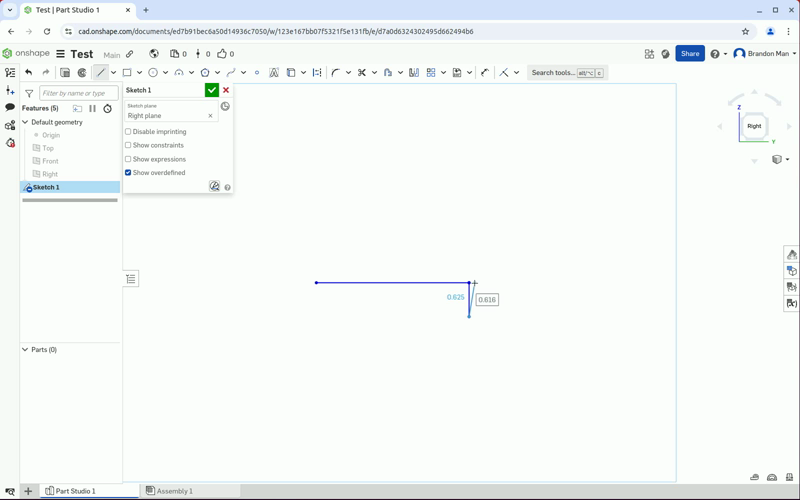
scroll(-6)
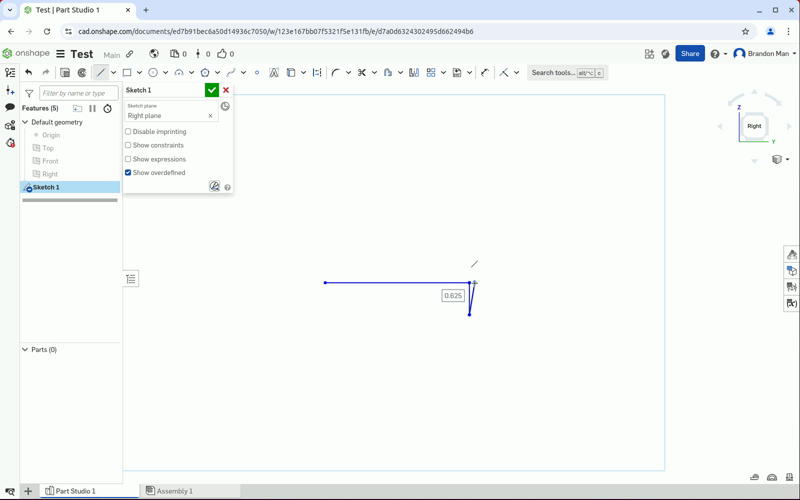
scroll(-6)
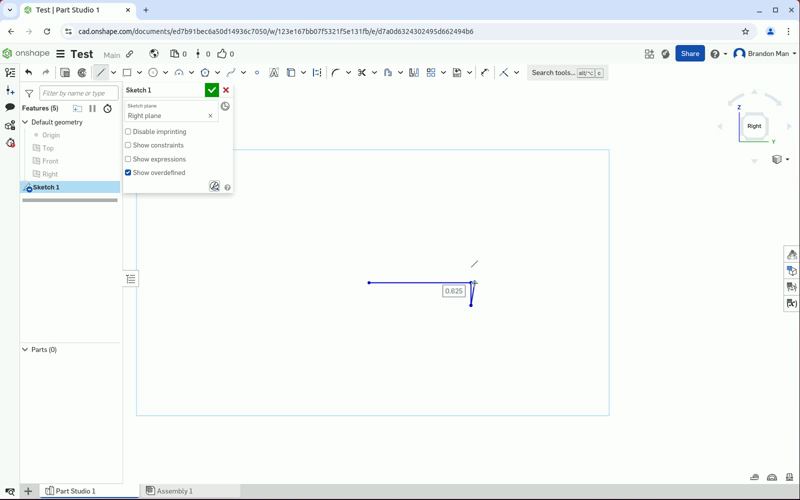
scroll(-6)
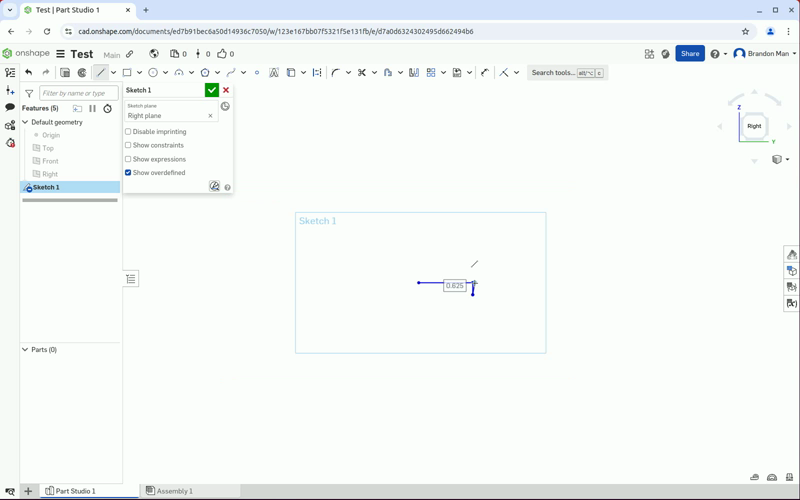
scroll(-6)
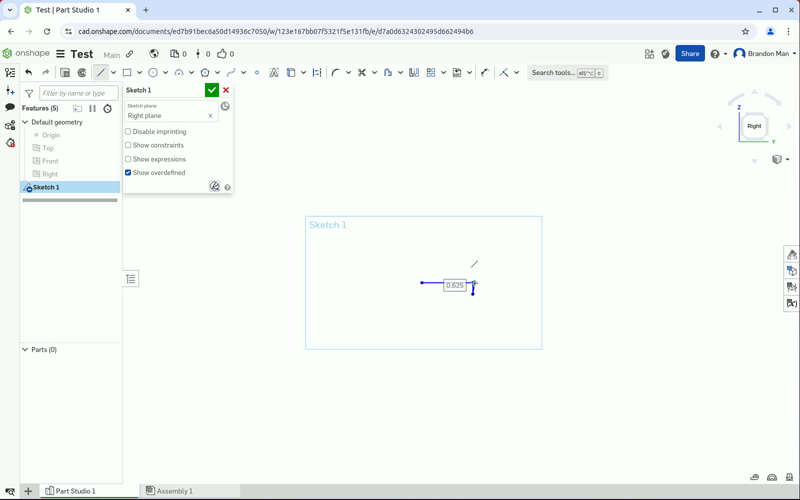
scroll(-6)
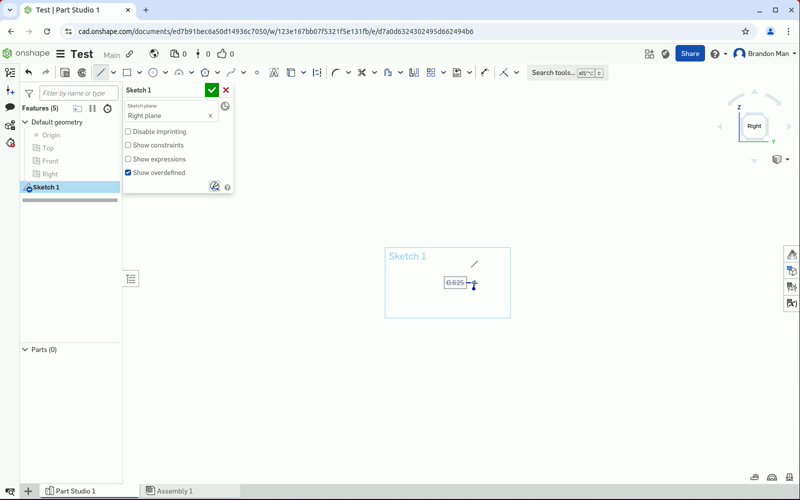
scroll(-6)
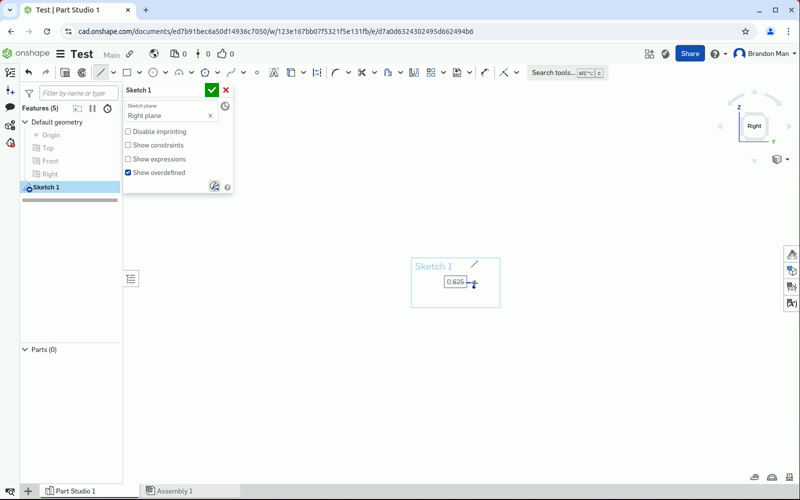
scroll(-6)
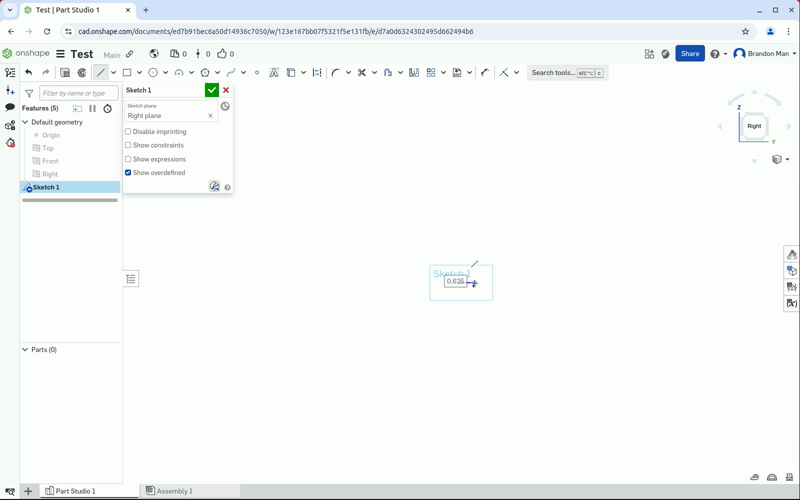
key_up(shift)
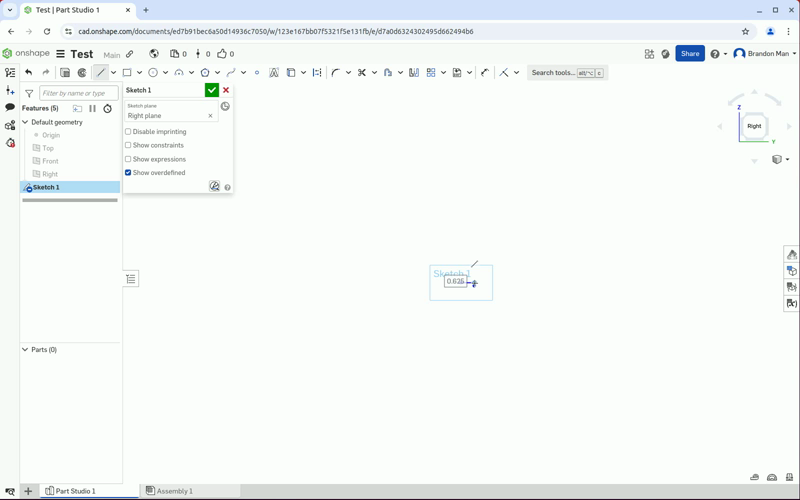
key_down(shift)
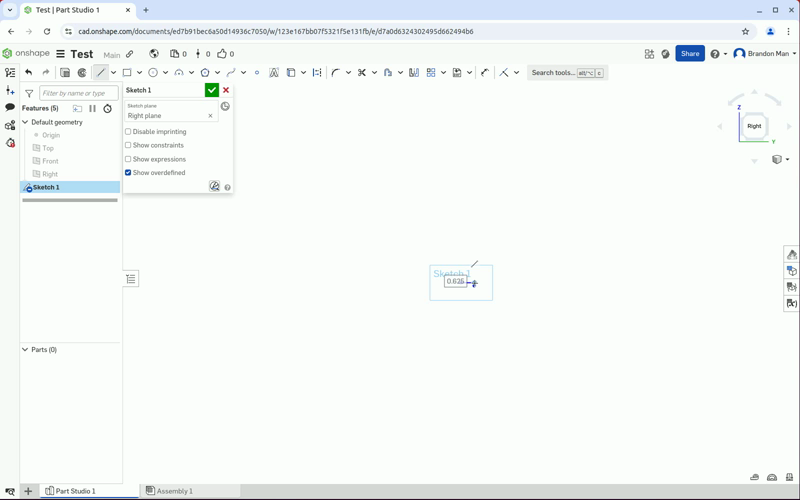
mouse_move(504, 282)
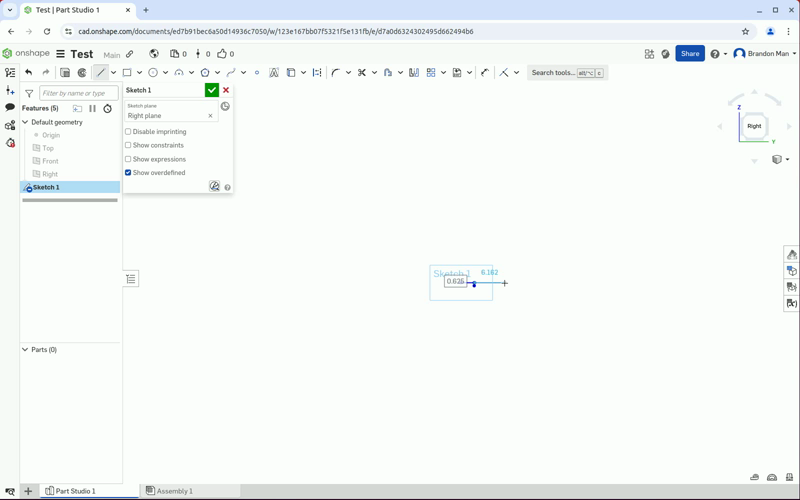
mouse_move(460, 282)
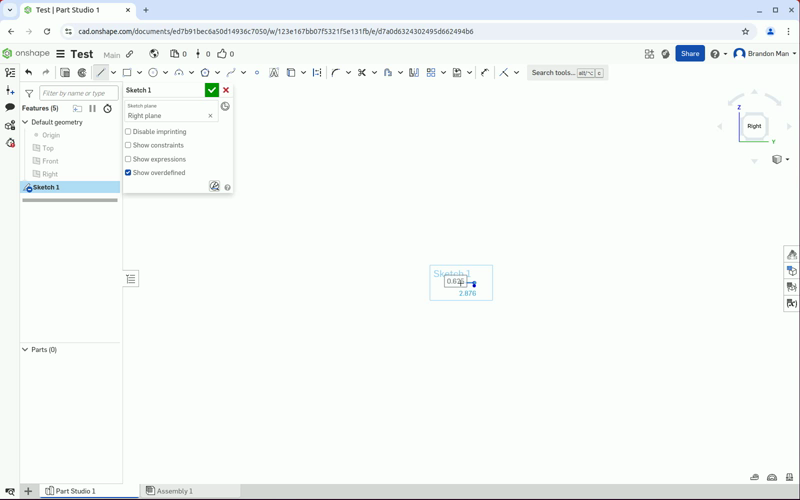
click(460, 282)
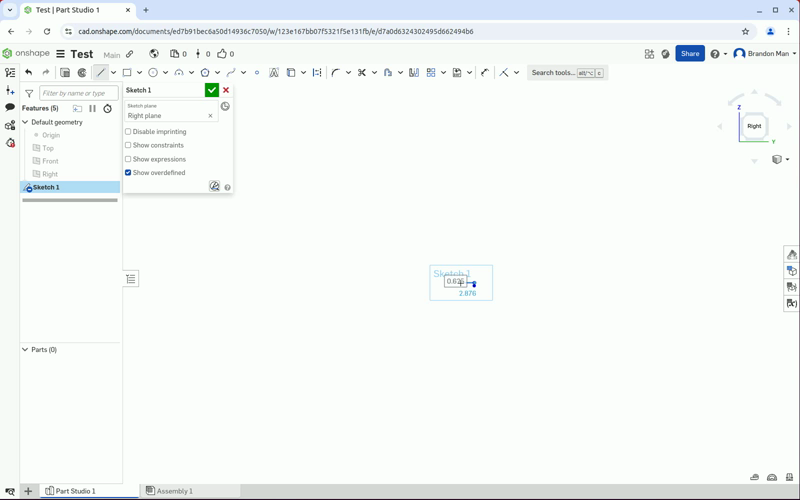
key_up(shift)
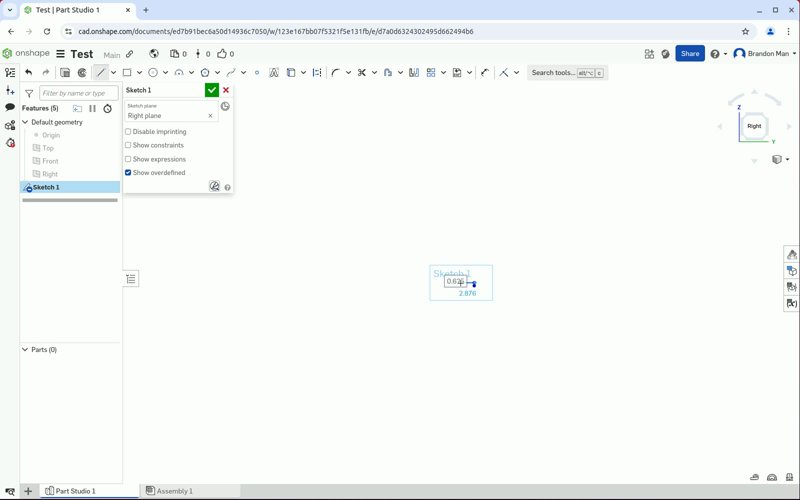
key(esc)
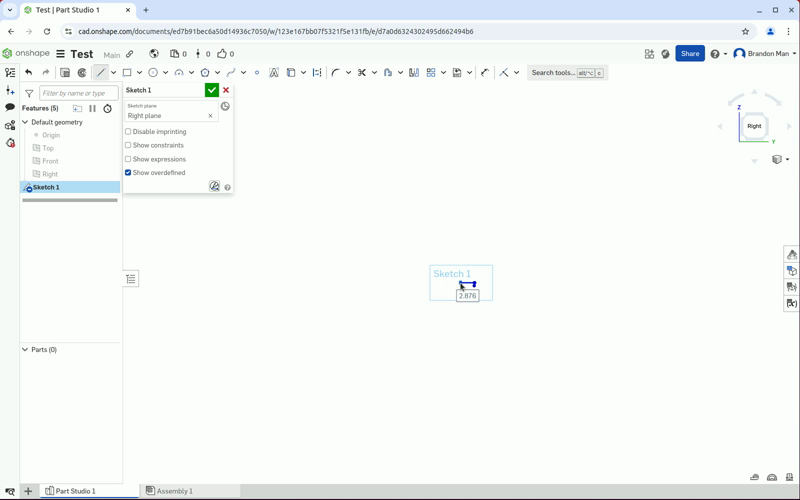
mouse_move(465, 282)
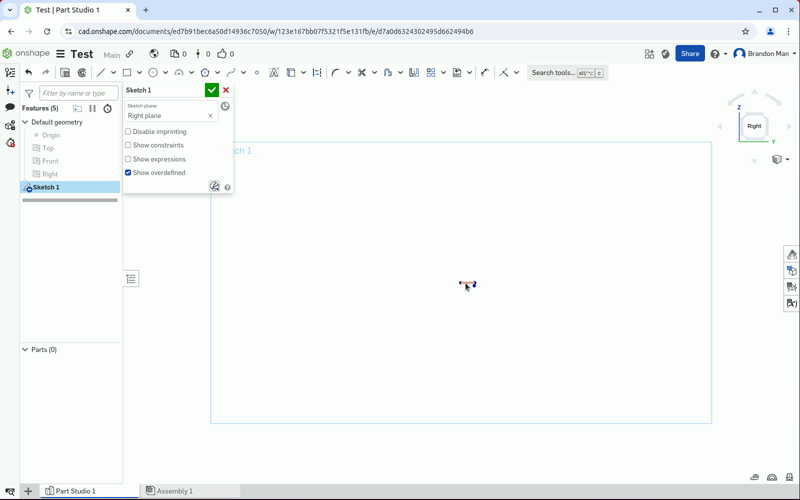
scroll(6)
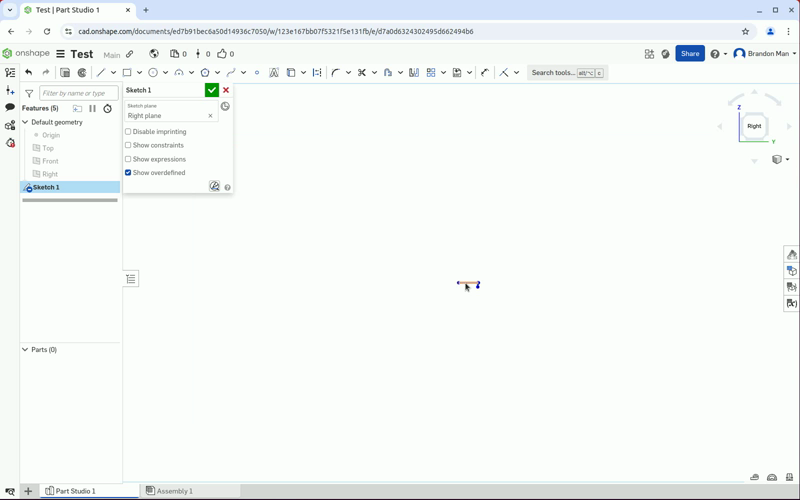
scroll(6)
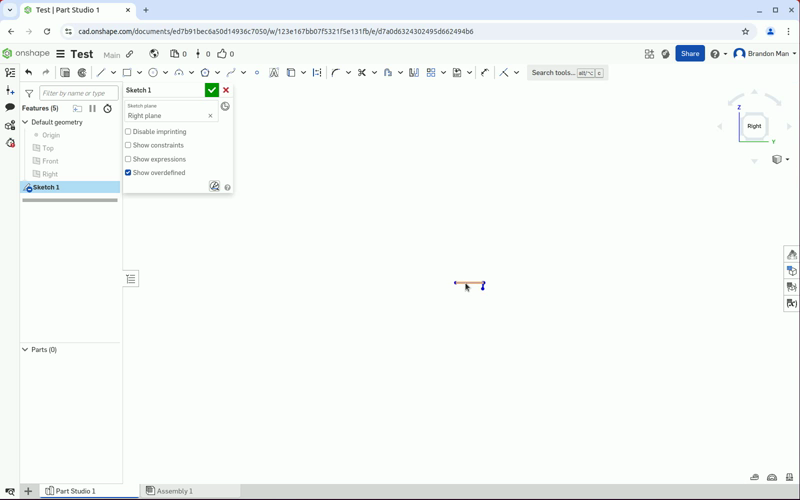
scroll(6)
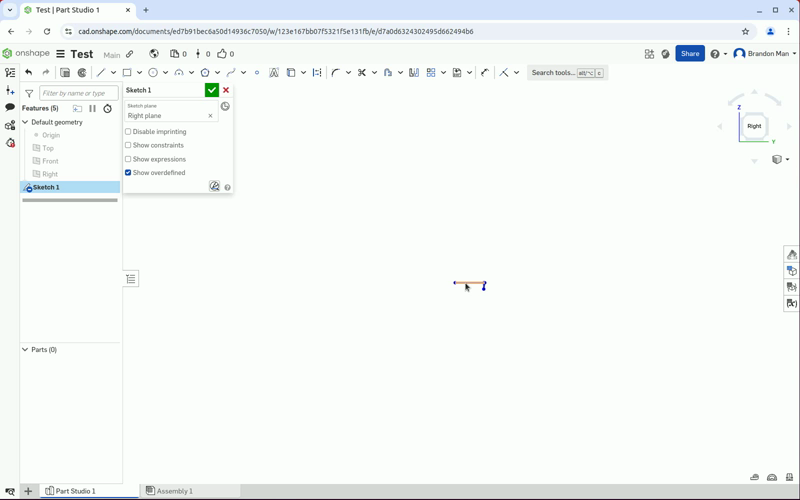
scroll(6)
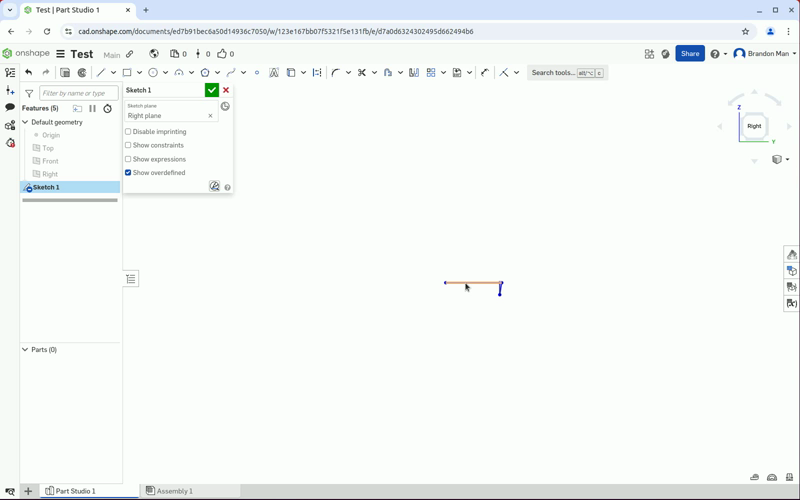
scroll(6)
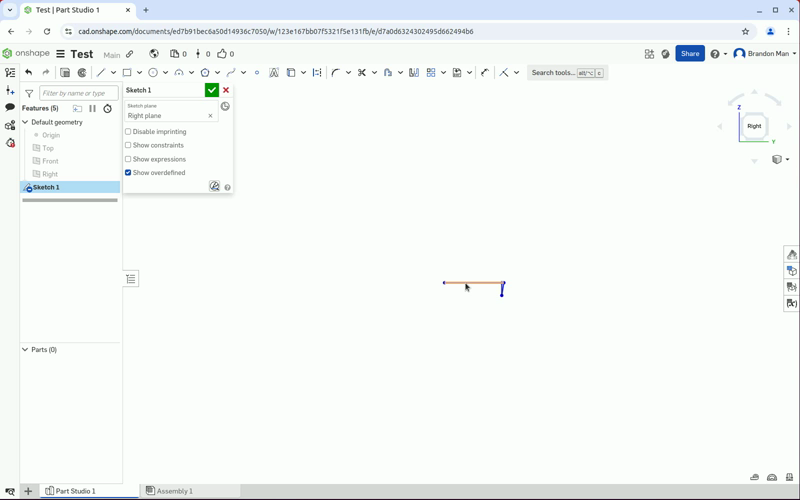
scroll(6)
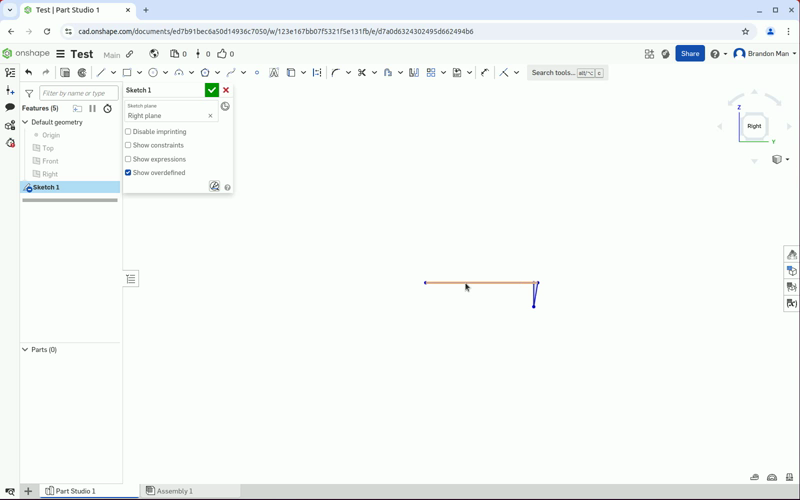
scroll(6)
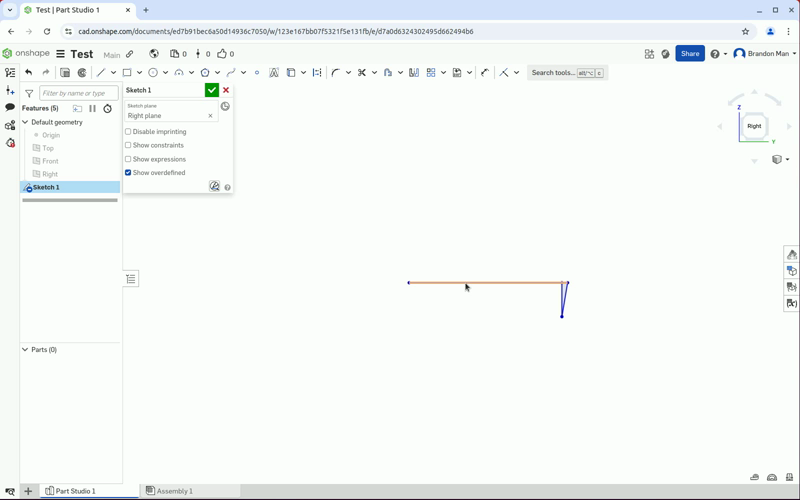
click(465, 282)
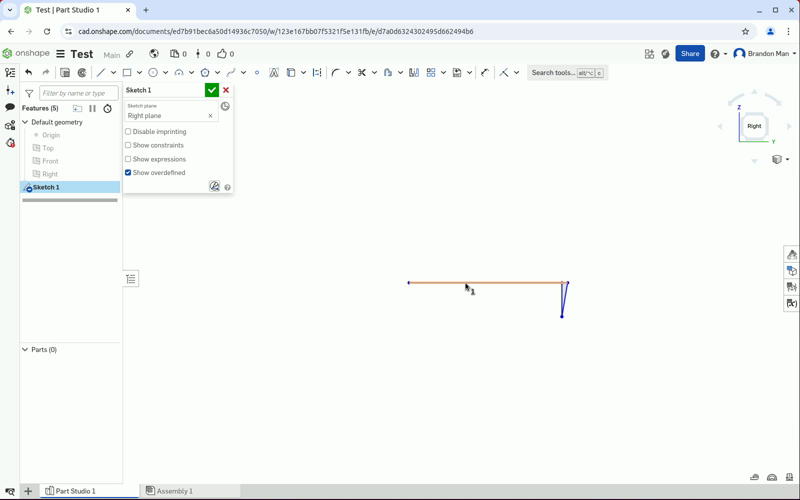
scroll(-6)
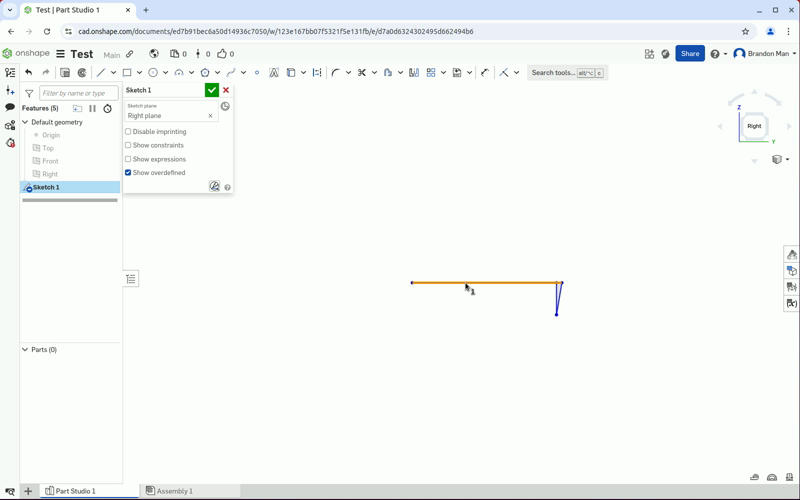
scroll(-6)
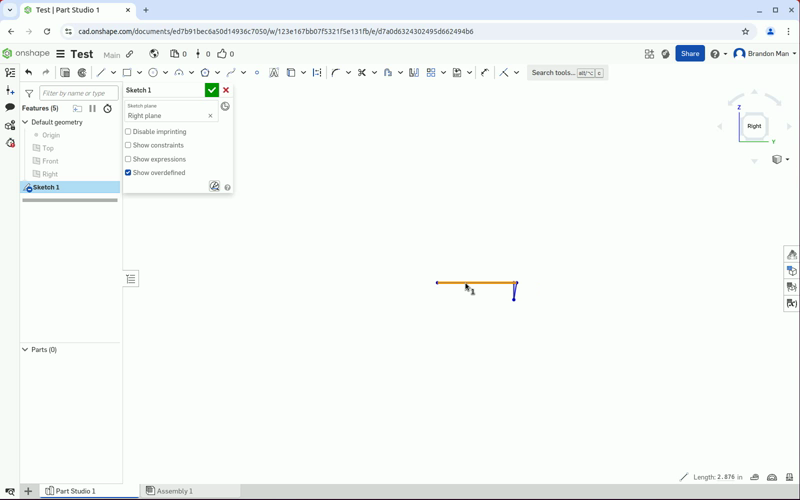
scroll(-6)
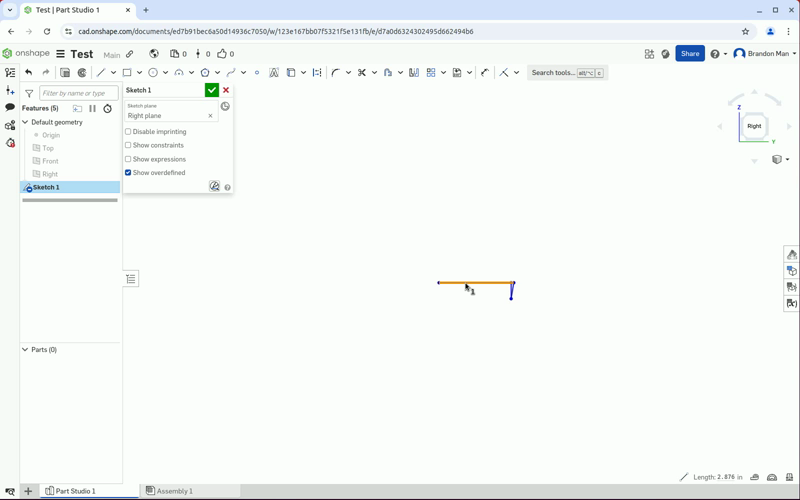
scroll(-6)
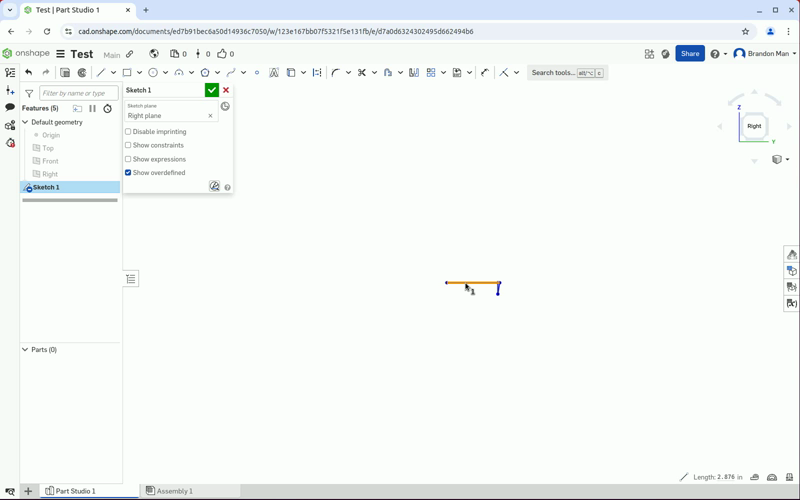
scroll(-6)
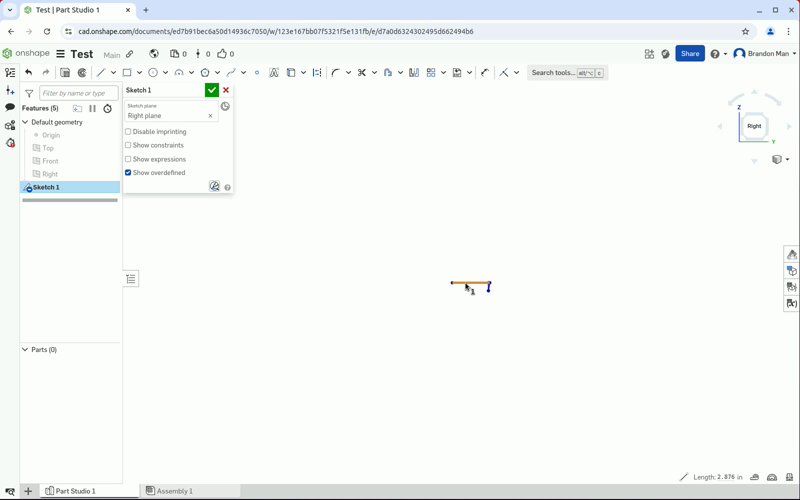
scroll(-6)
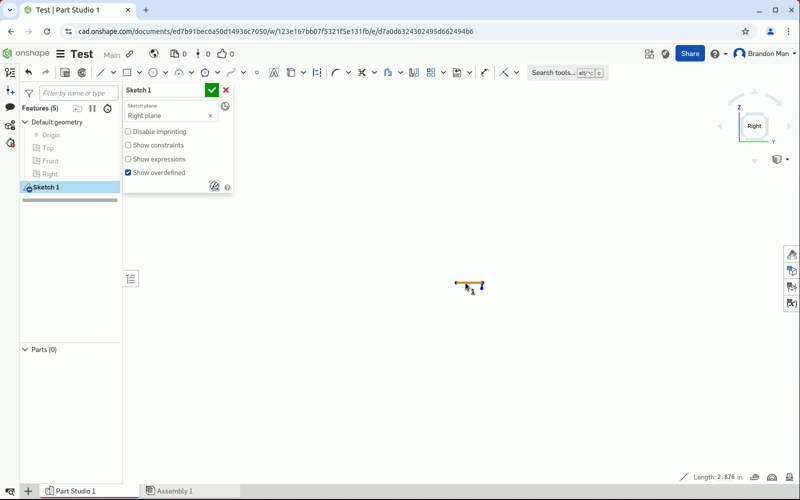
scroll(-6)
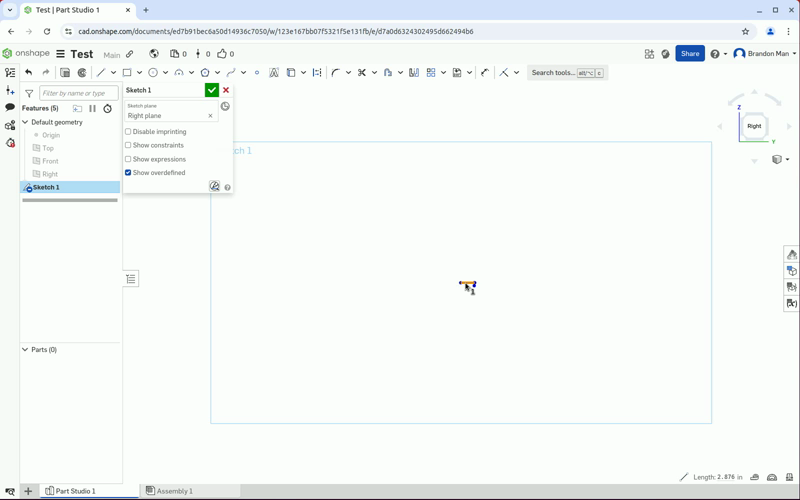
mouse_move(73, 352)
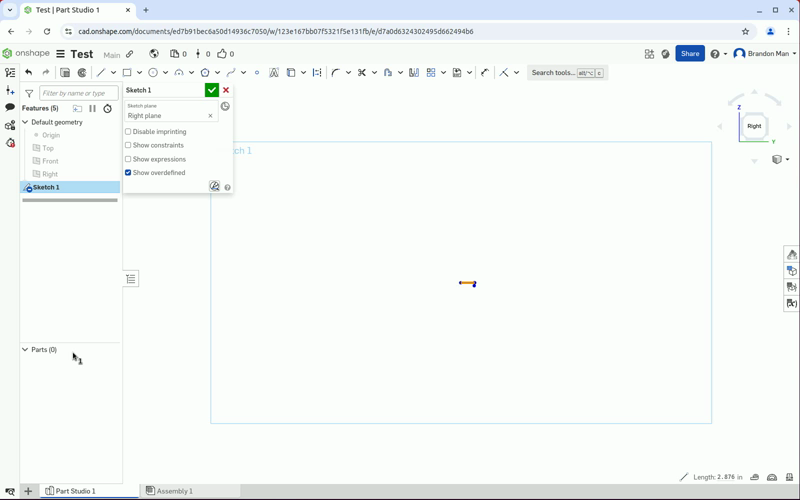
key(shift+y)
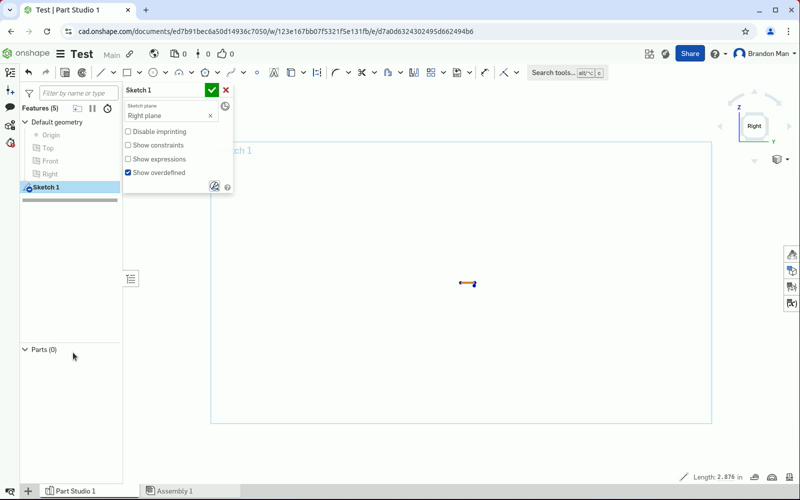
key(shift+e)
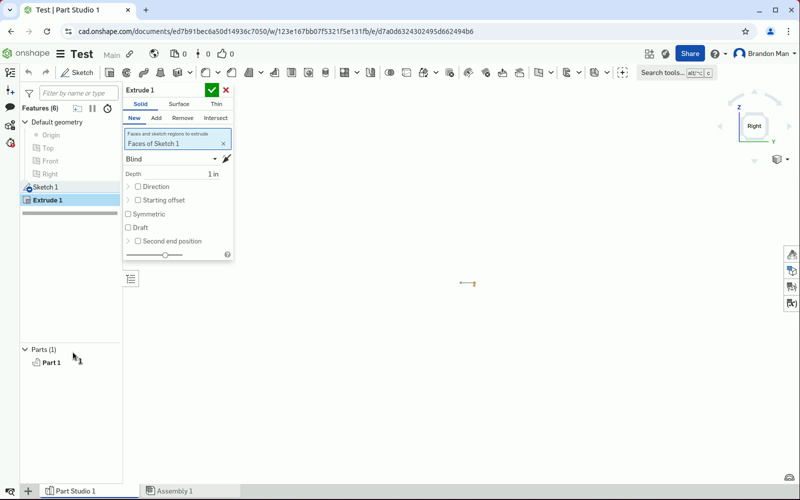
mouse_move(143, 106)
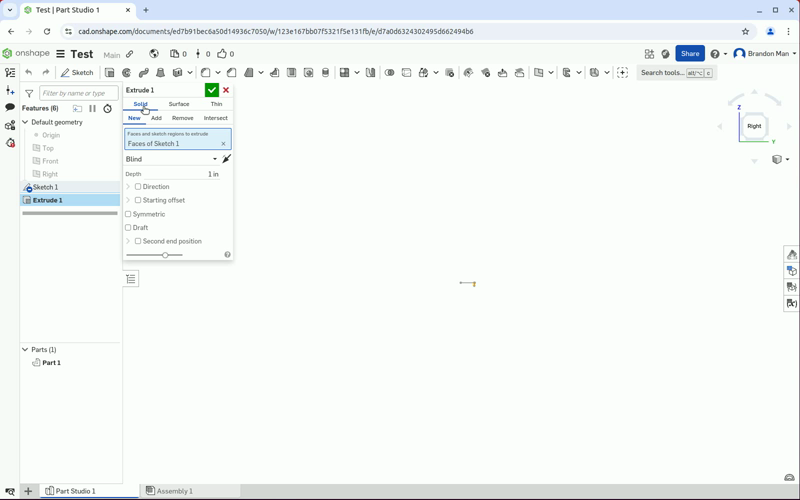
click(143, 106)
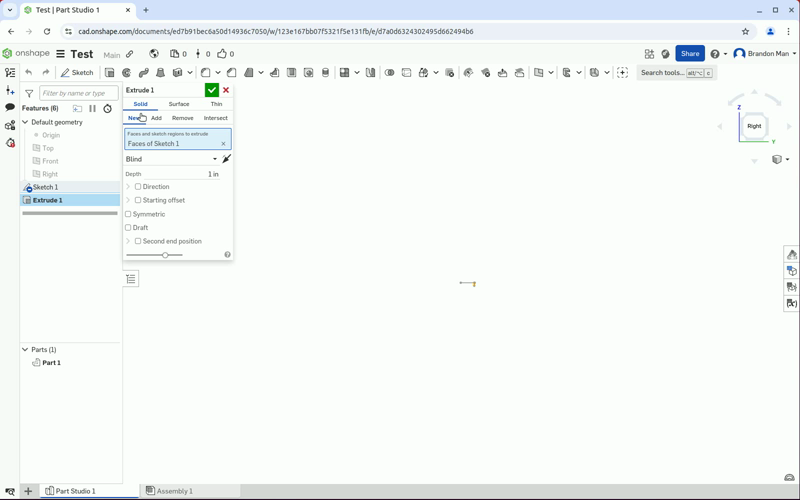
mouse_move(137, 120)
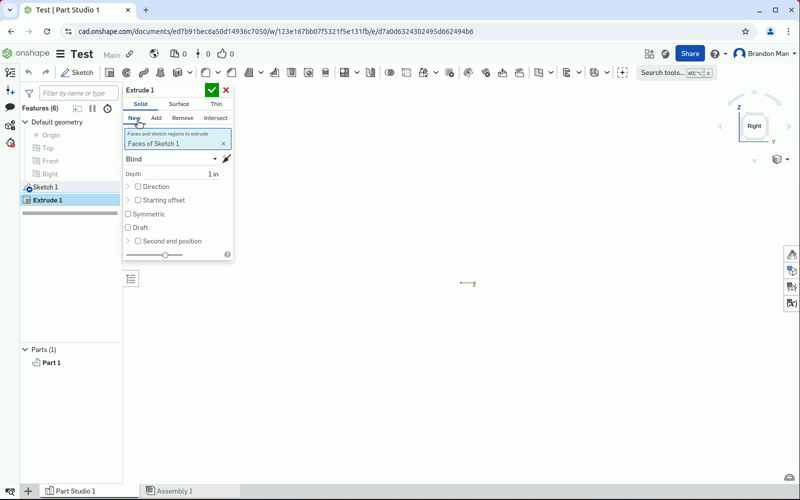
click(137, 120)
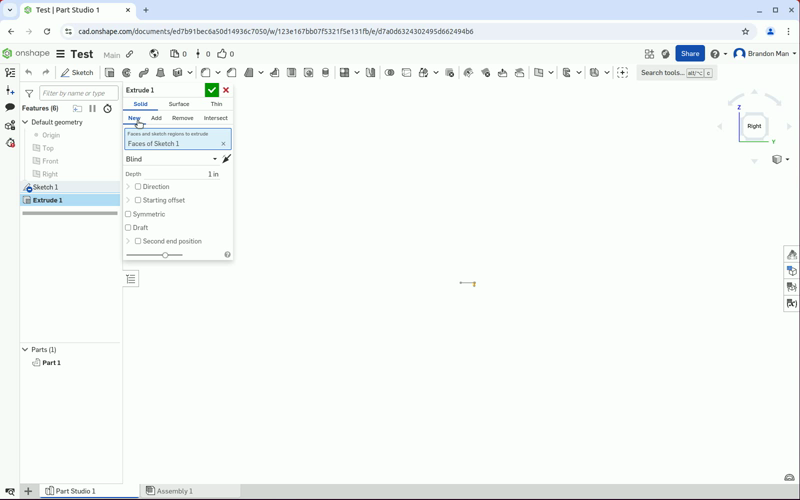
key(tab, 4)
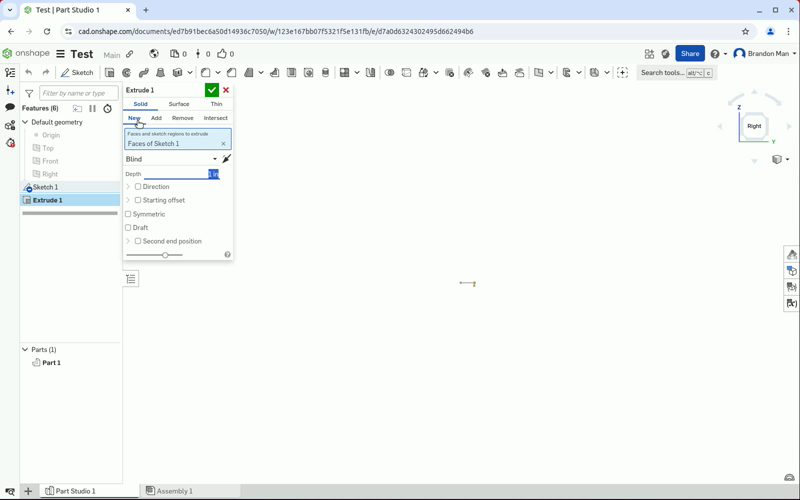
text(23.108)
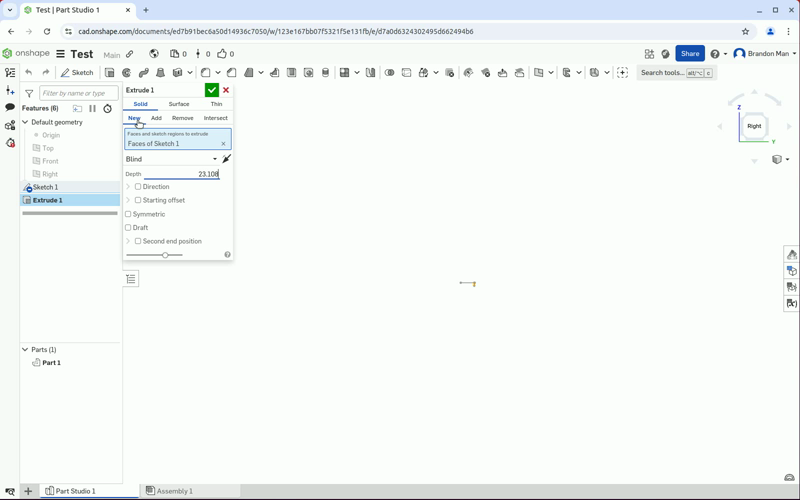
key(enter)
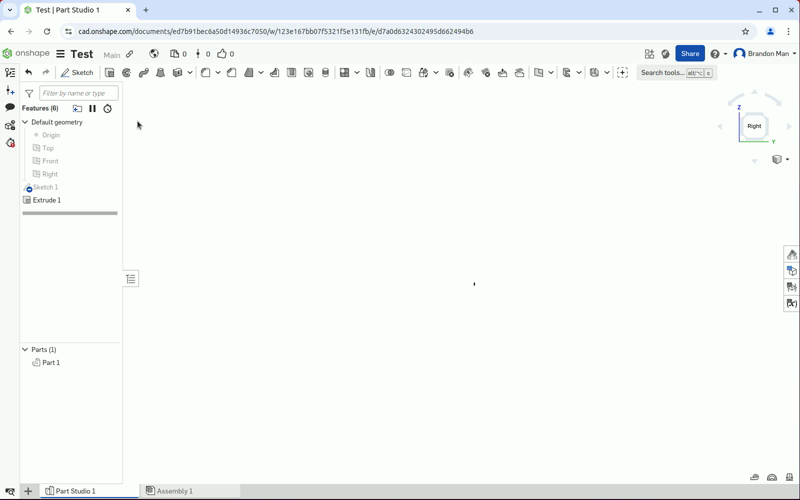
key(shift+h)
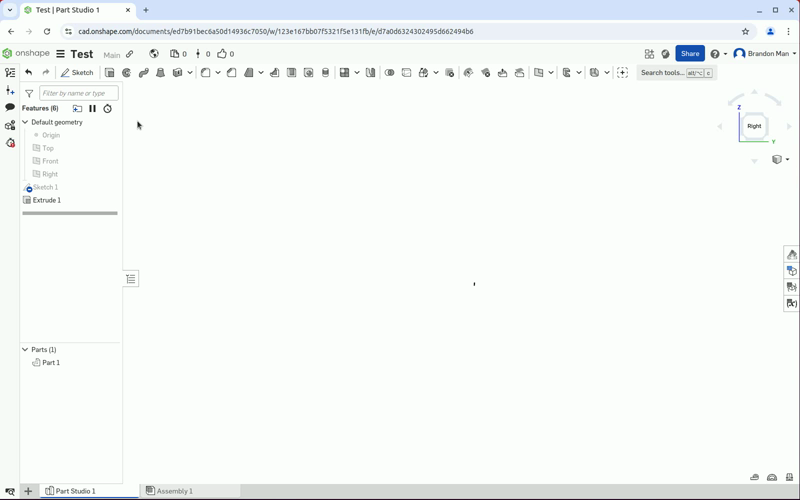
key(shift+h)
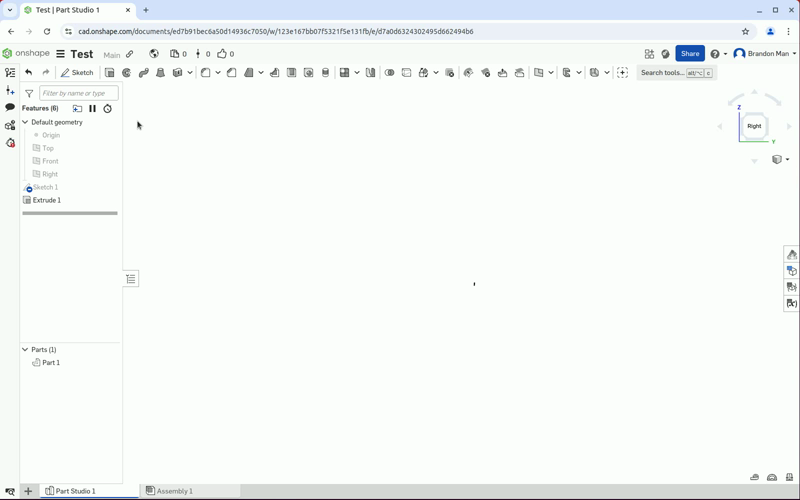
mouse_move(73, 189)
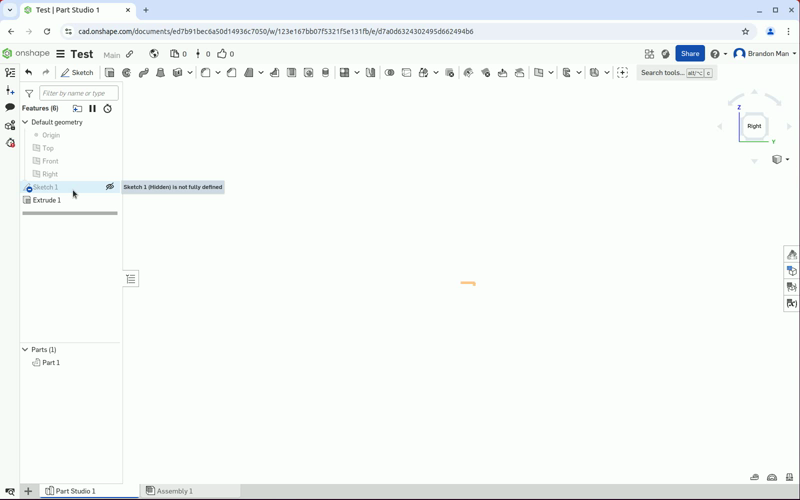
click(73, 189)
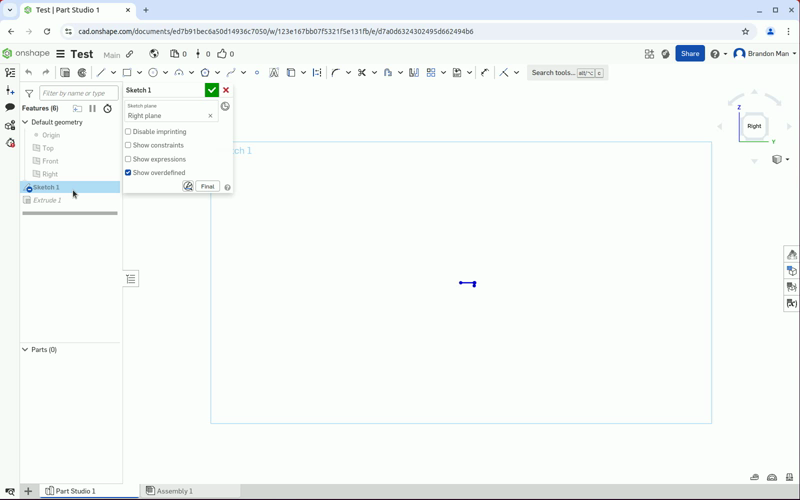
mouse_move(229, 92)
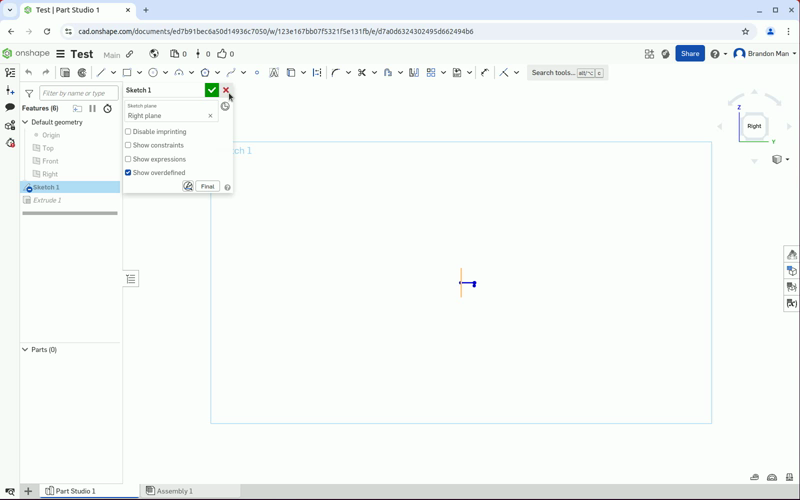
click(229, 92)
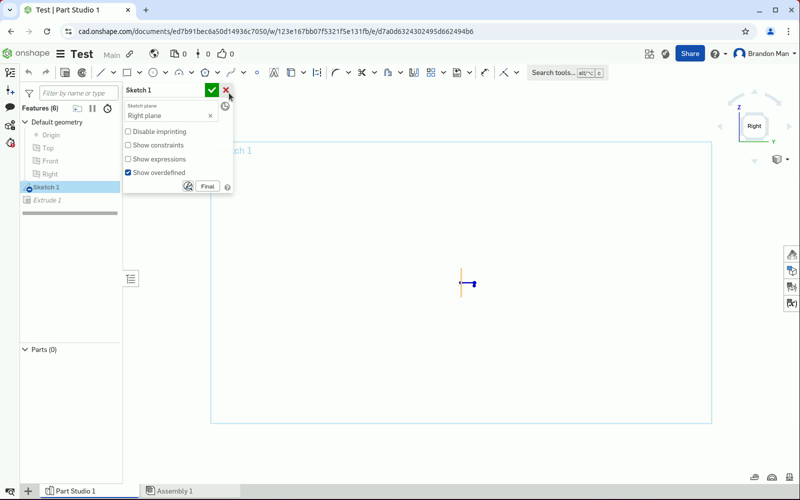
key(shift+s)
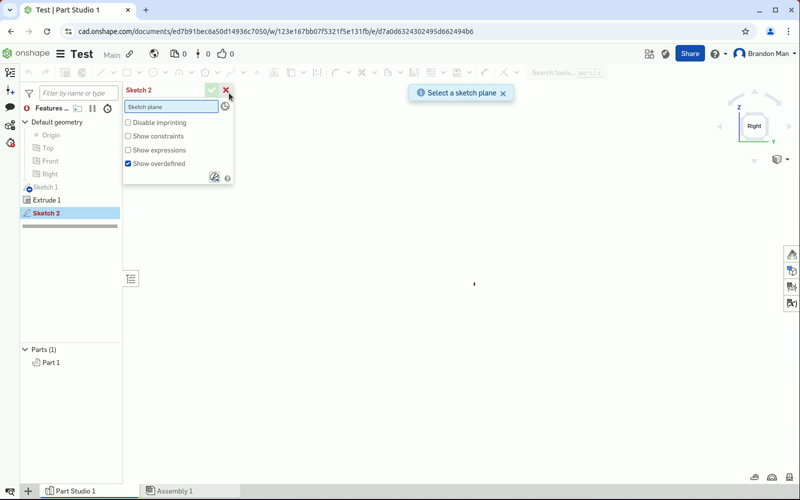
mouse_move(73, 176)
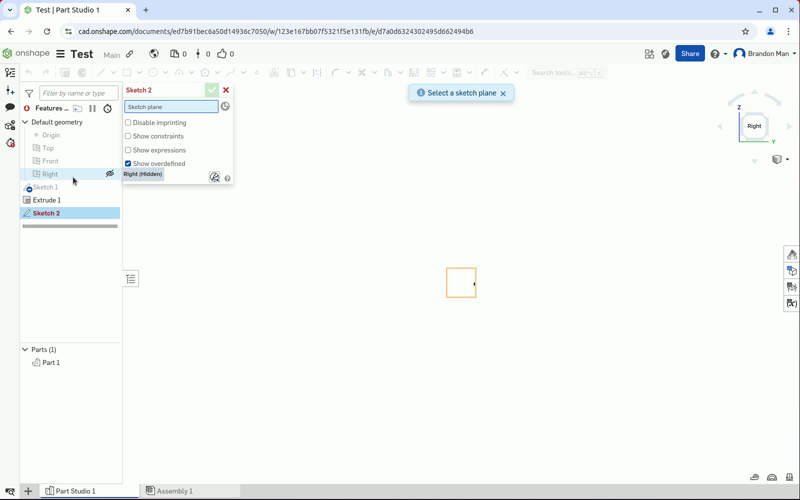
click(73, 176)
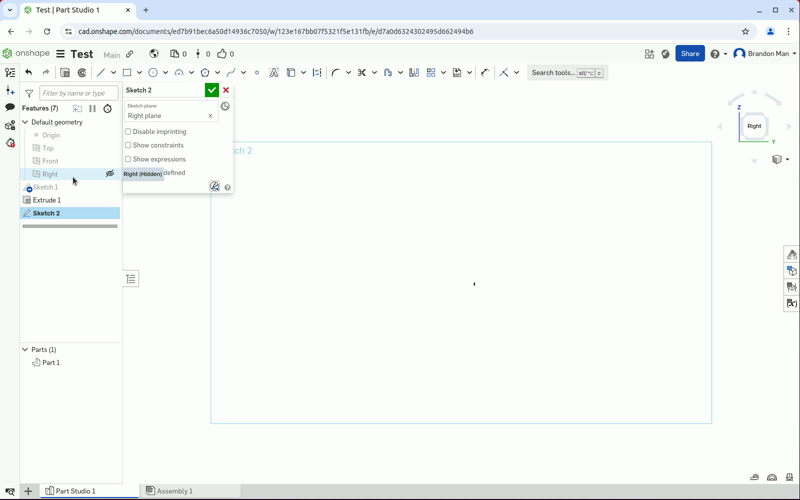
mouse_move(73, 352)
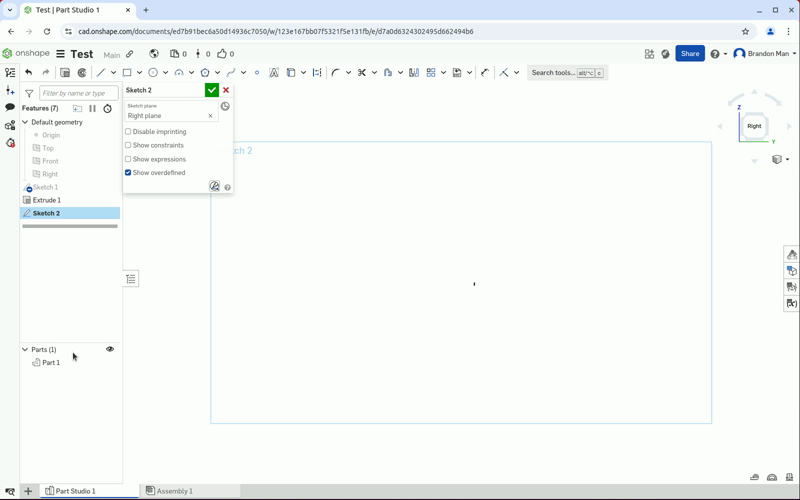
key(y)
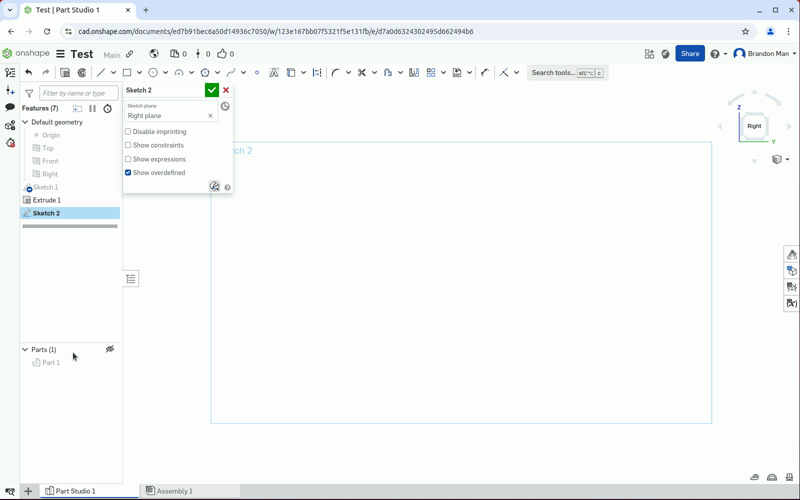
key(l)
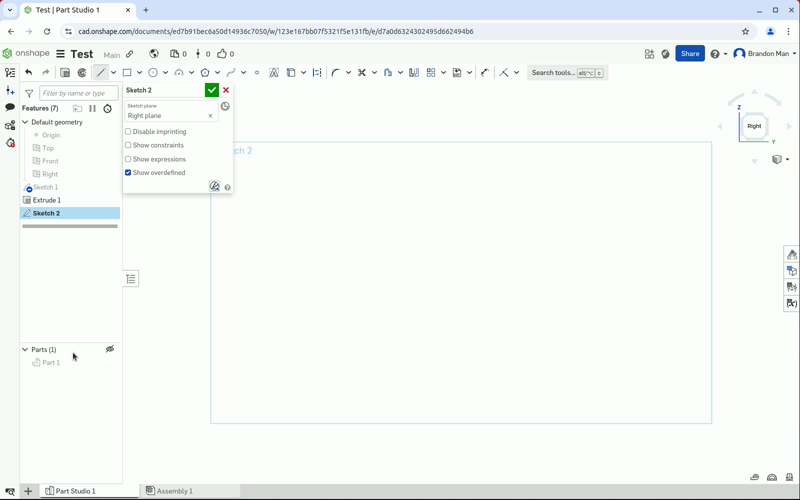
key_down(shift)
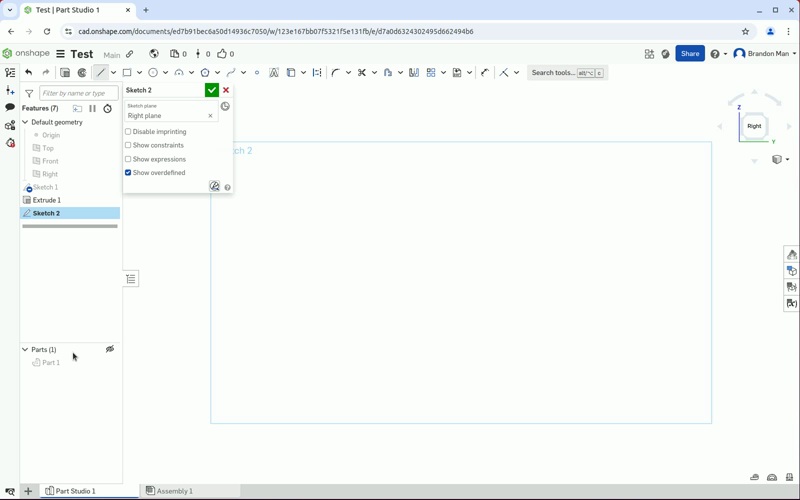
mouse_move(447, 285)
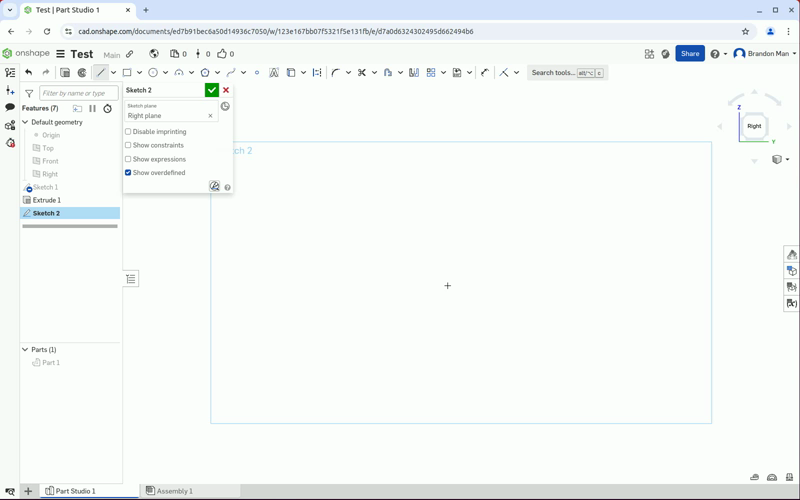
click(447, 285)
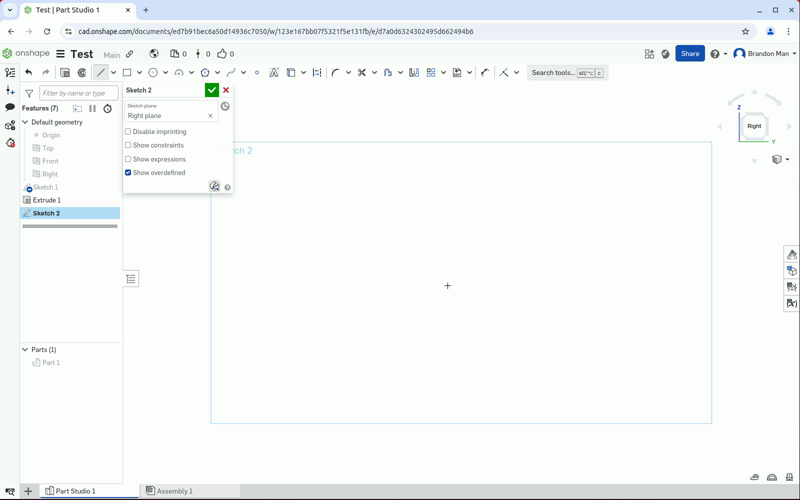
key_up(shift)
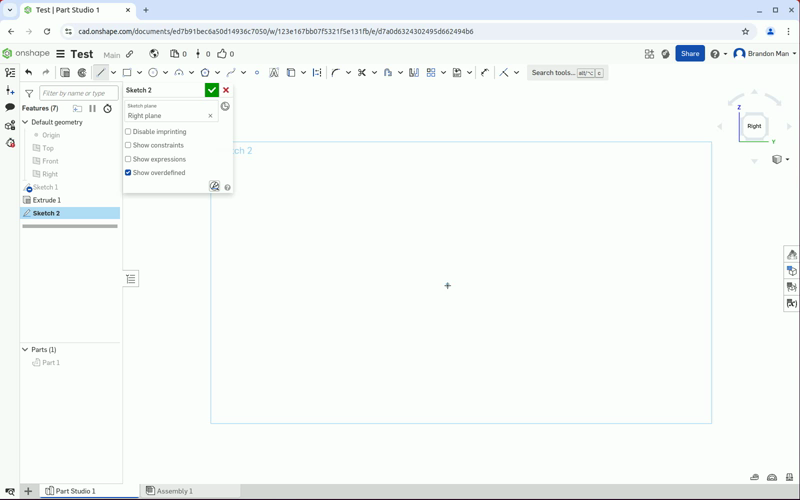
key_down(shift)
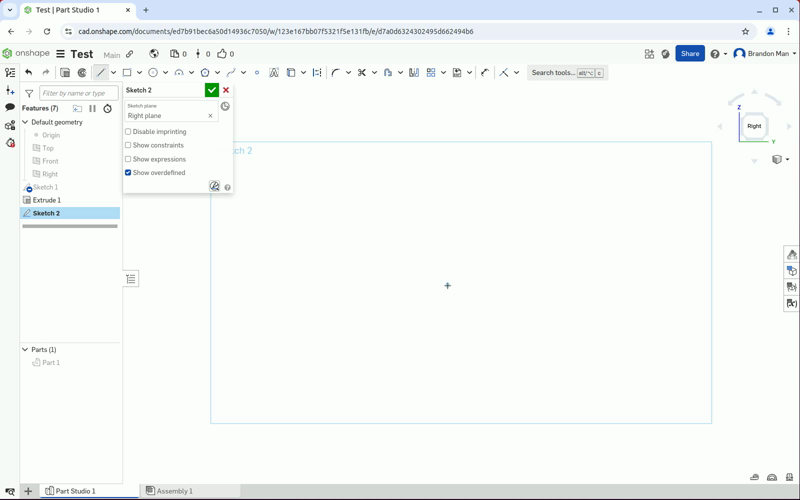
key_up(shift)
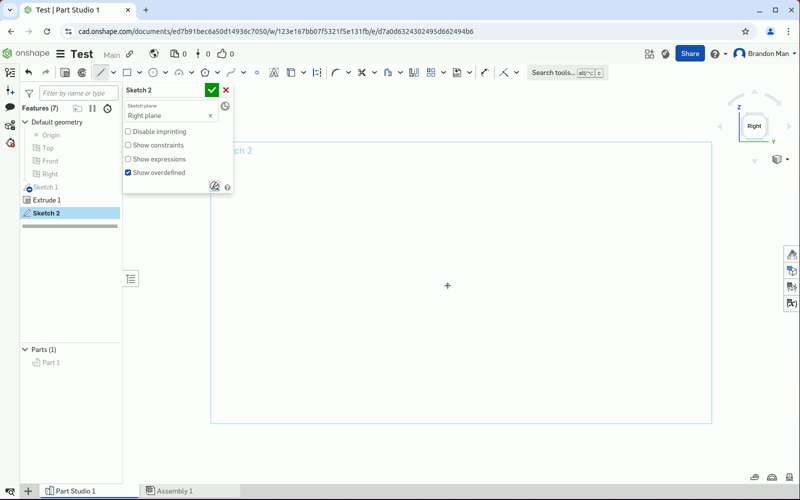
key_down(shift)
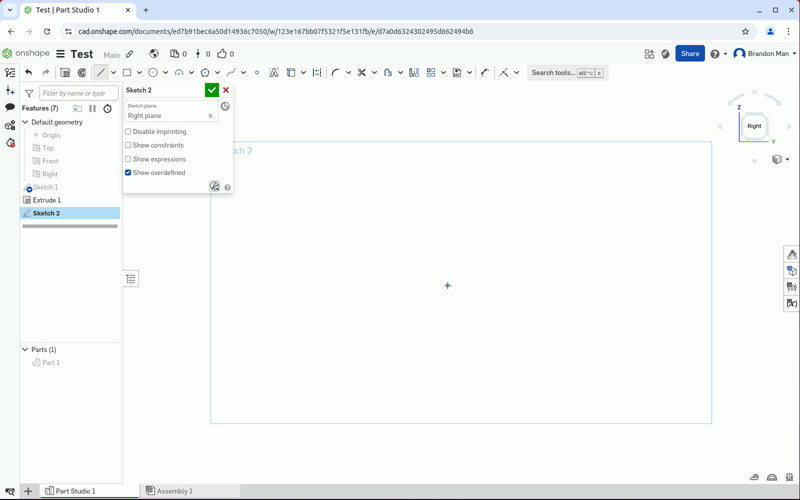
mouse_move(478, 285)
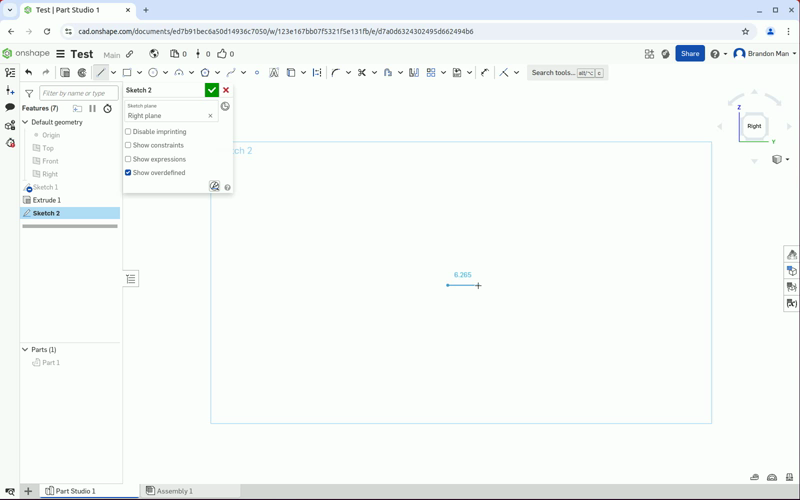
mouse_move(448, 282)
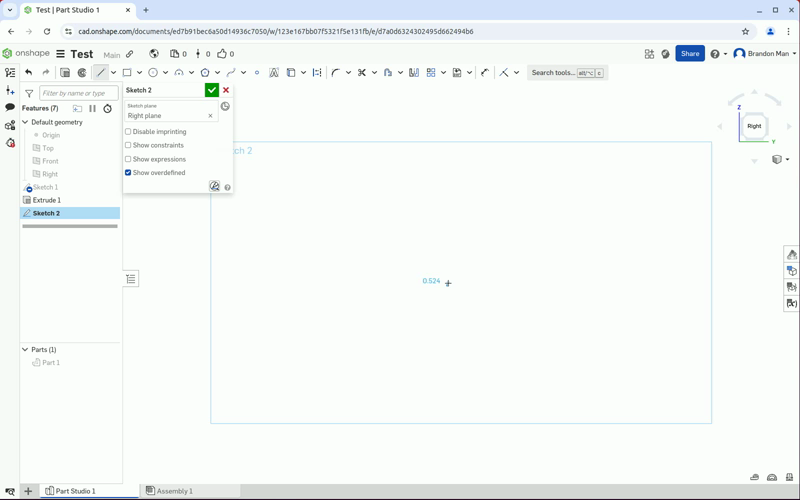
scroll(6)
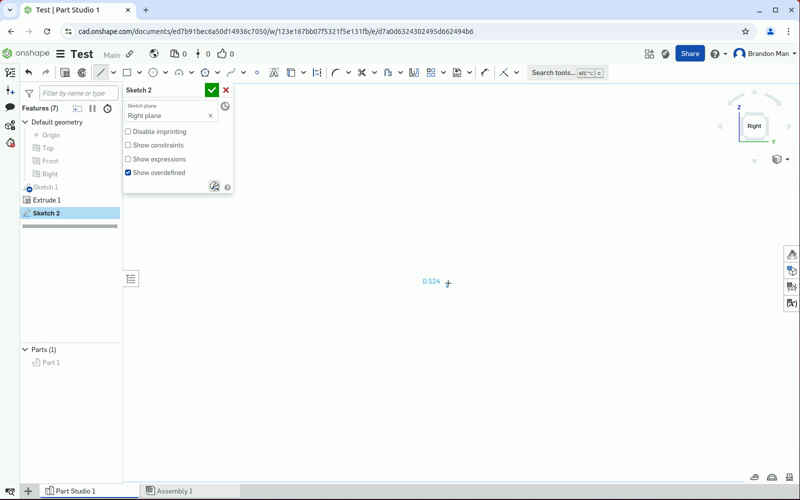
scroll(6)
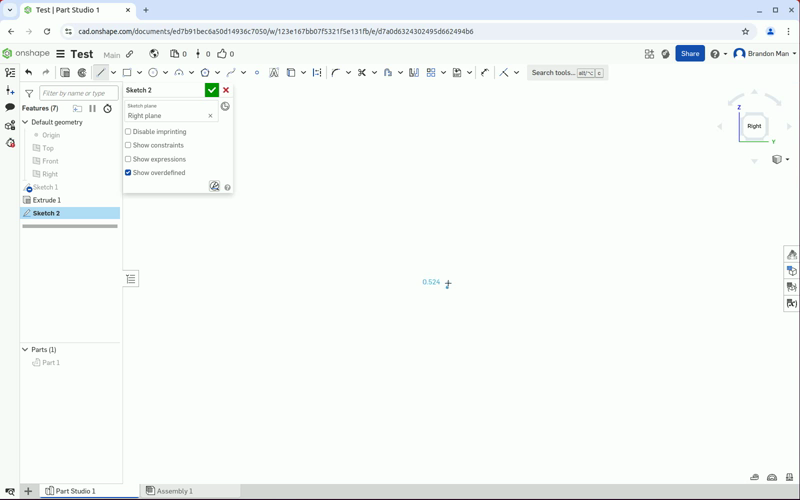
scroll(6)
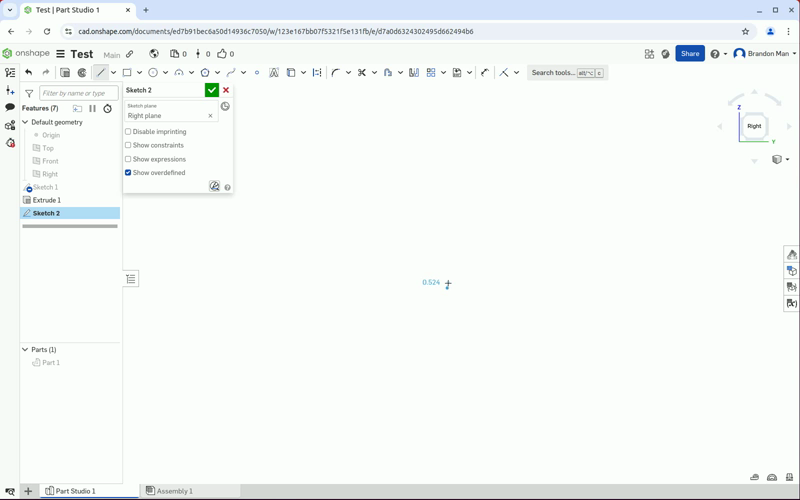
scroll(6)
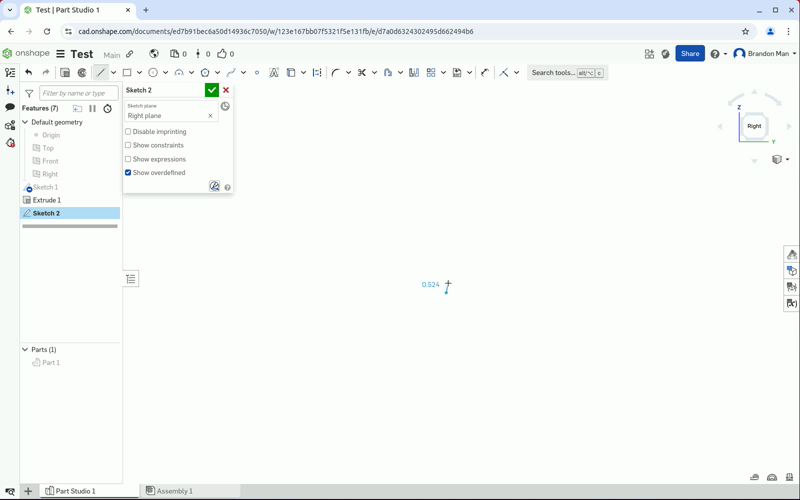
scroll(6)
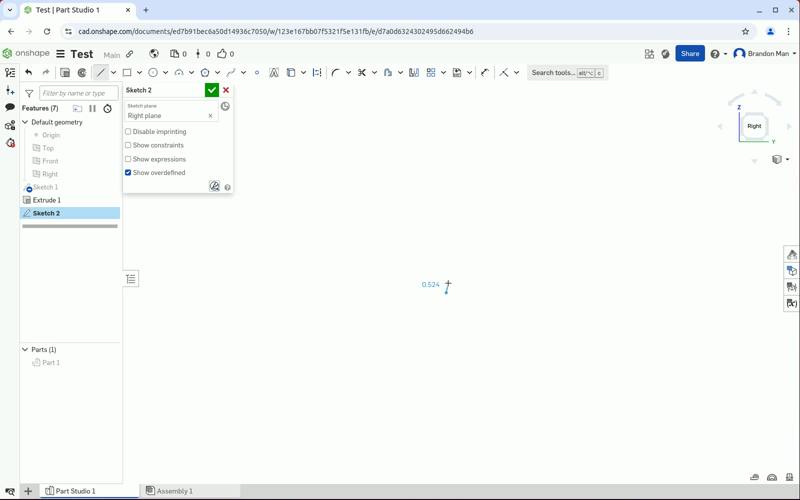
scroll(6)
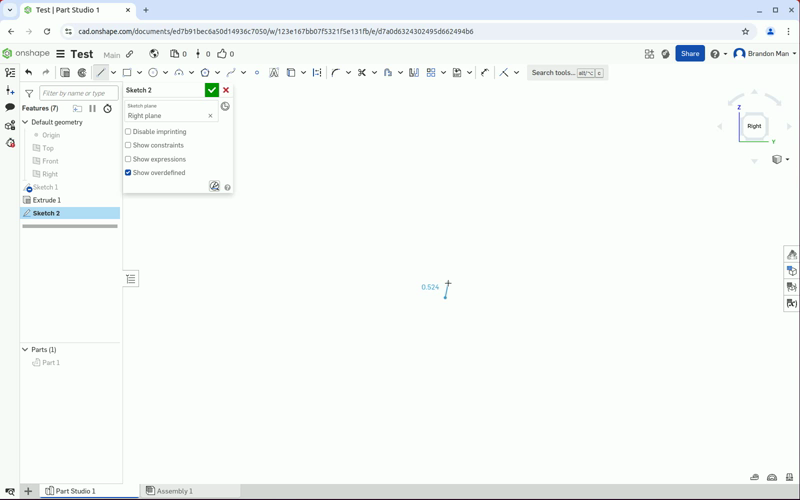
scroll(6)
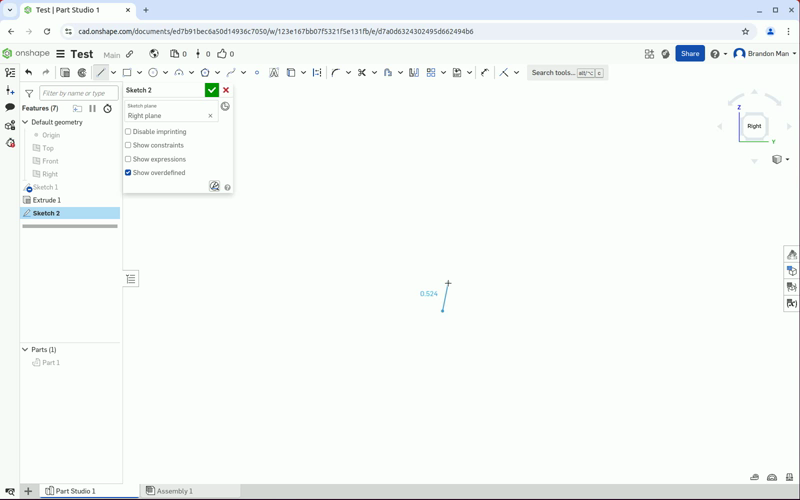
click(448, 282)
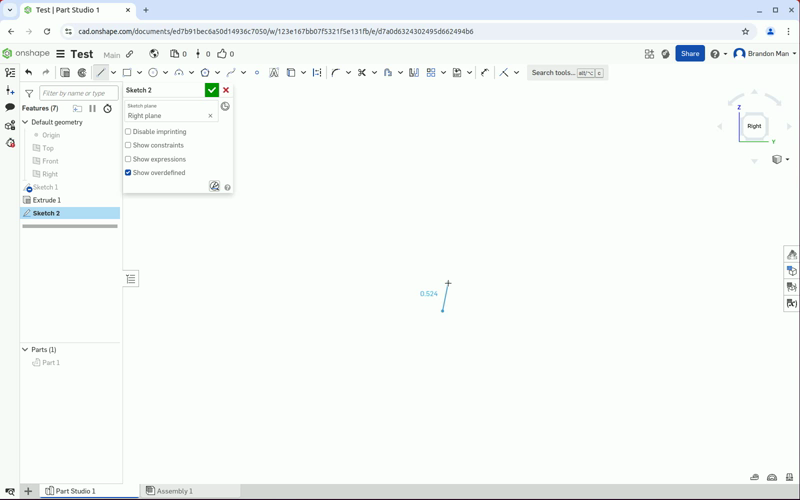
scroll(-6)
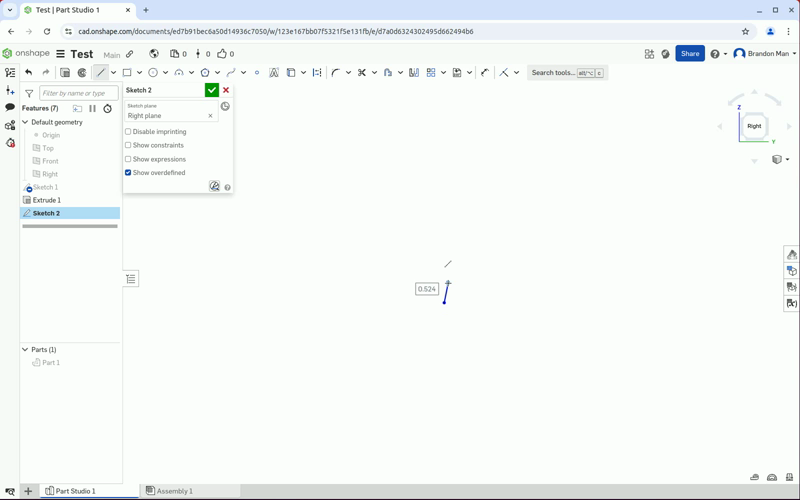
scroll(-6)
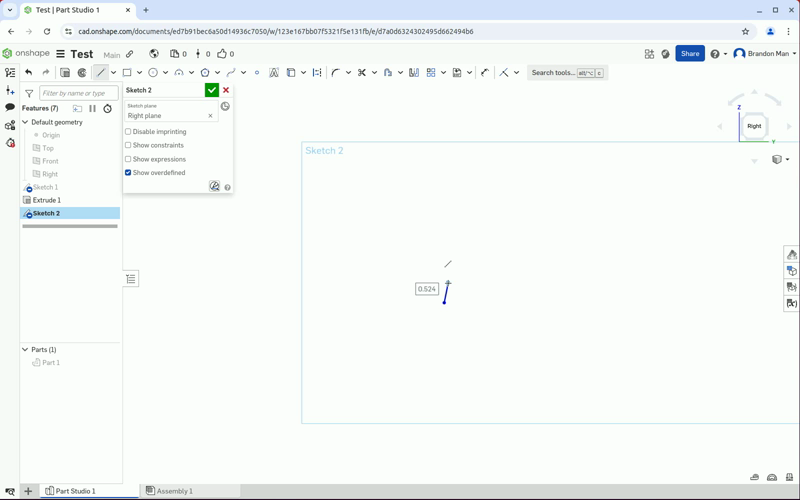
scroll(-6)
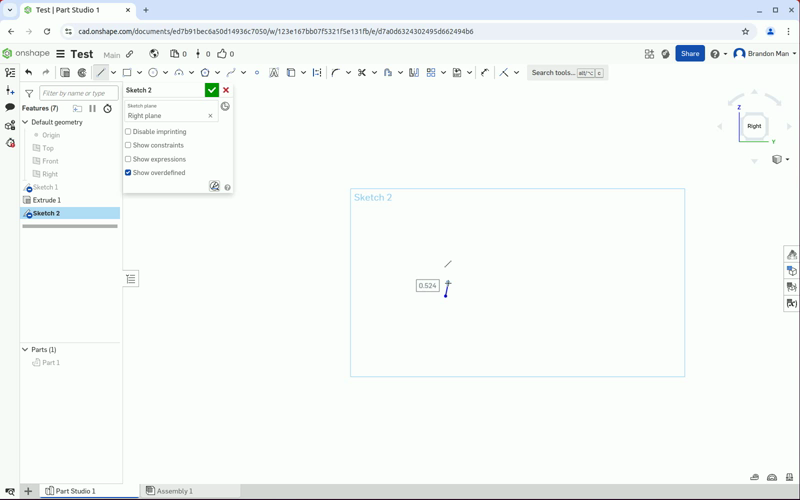
scroll(-6)
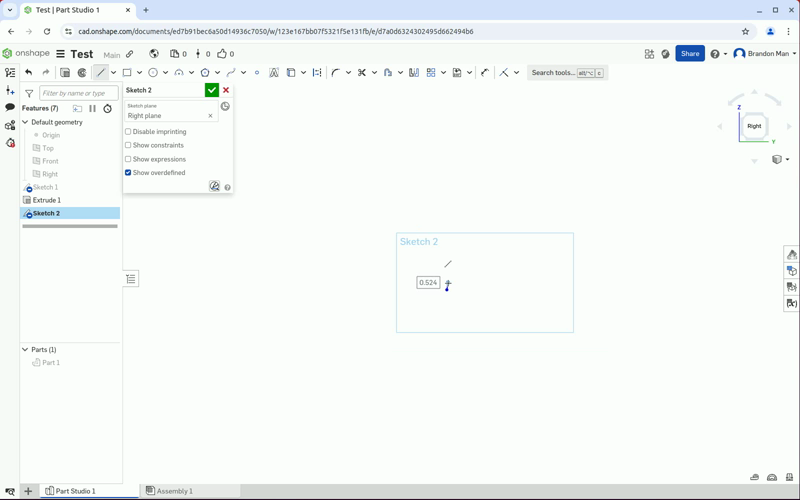
scroll(-6)
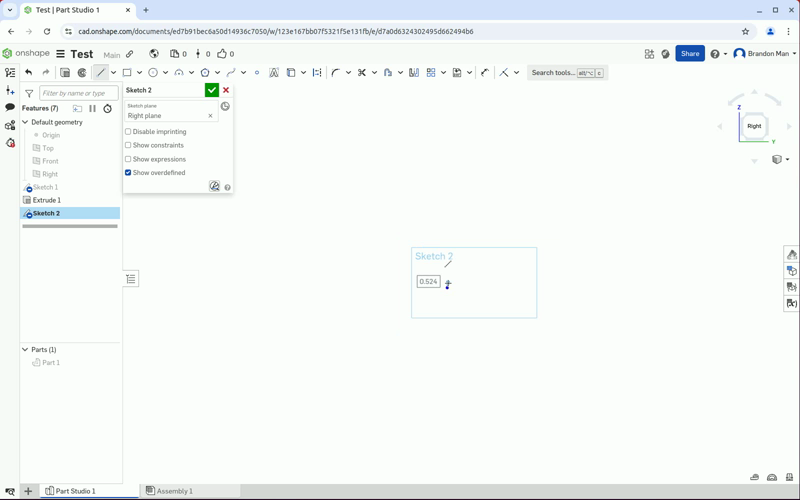
scroll(-6)
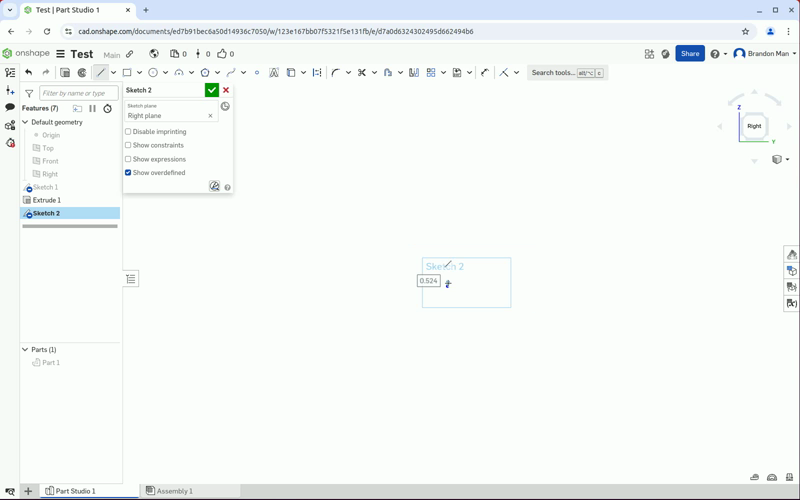
scroll(-6)
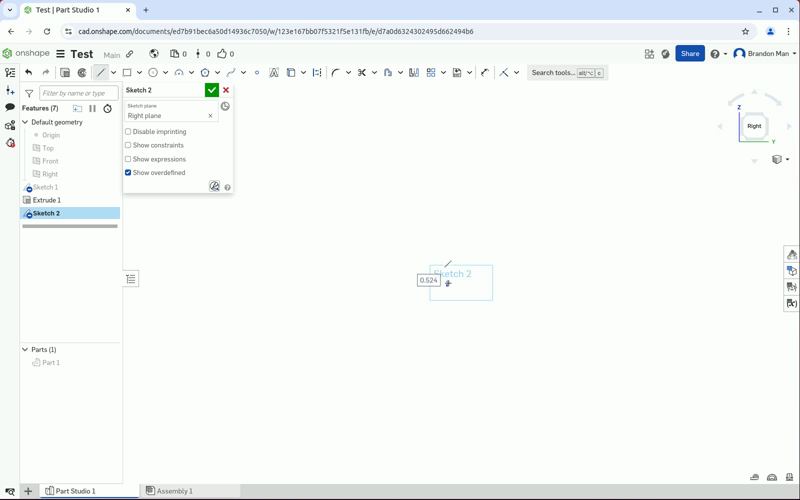
key_up(shift)
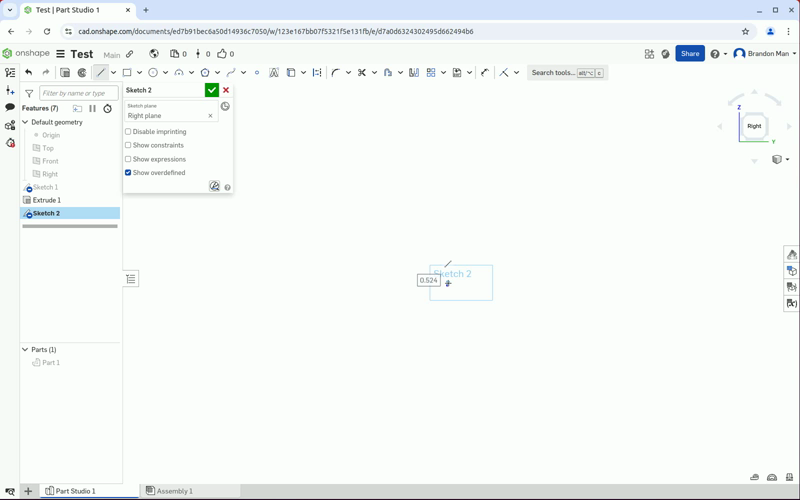
key_down(shift)
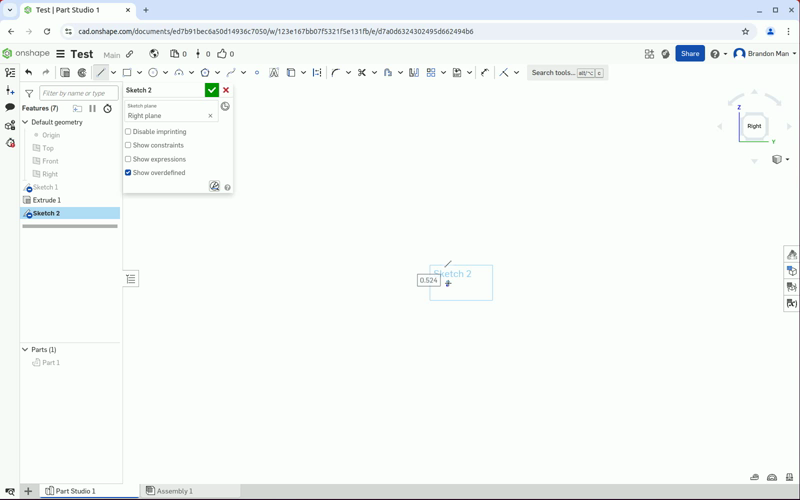
mouse_move(478, 282)
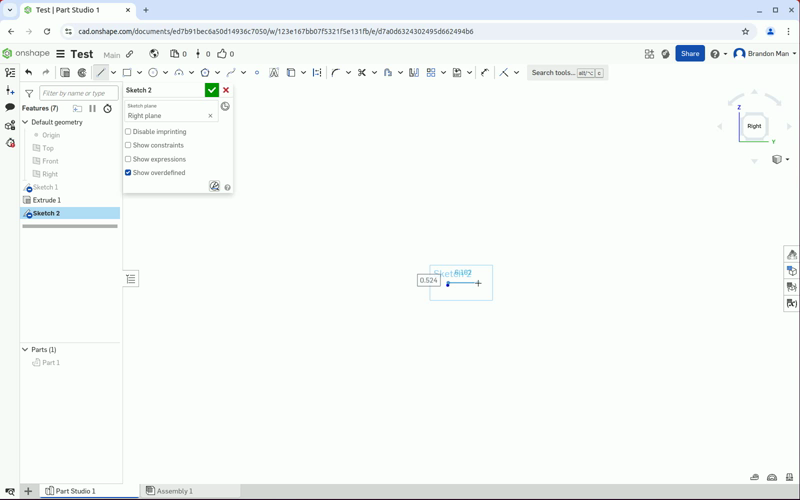
mouse_move(461, 282)
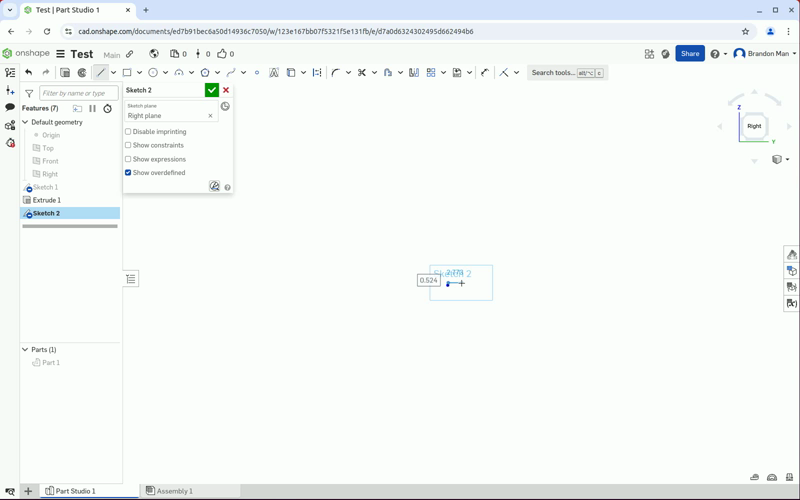
click(461, 282)
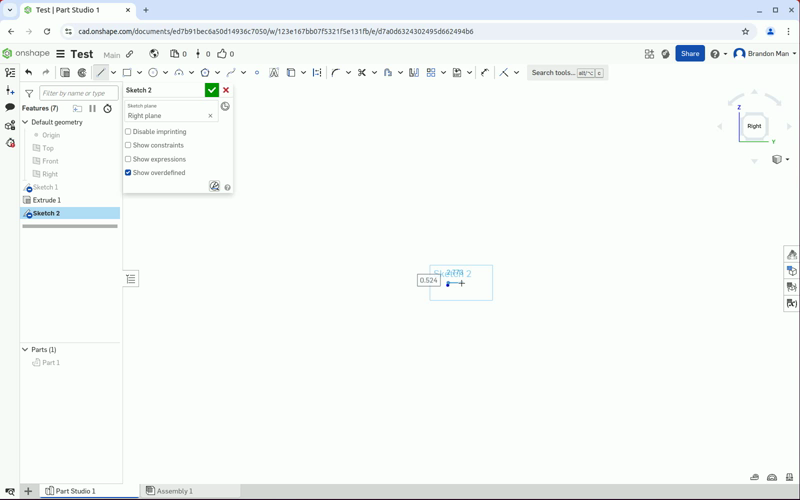
key_up(shift)
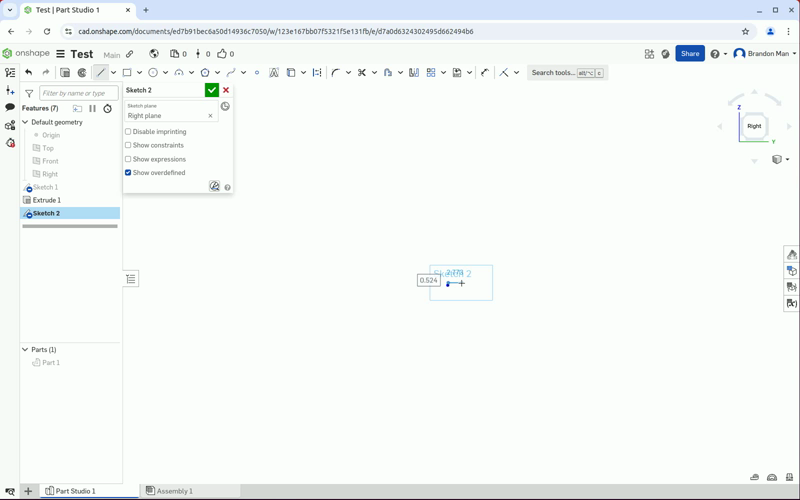
key_down(shift)
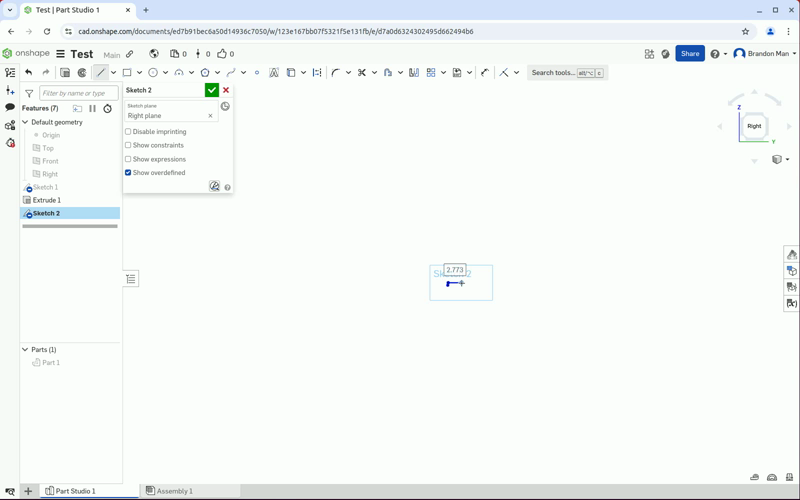
key_up(shift)
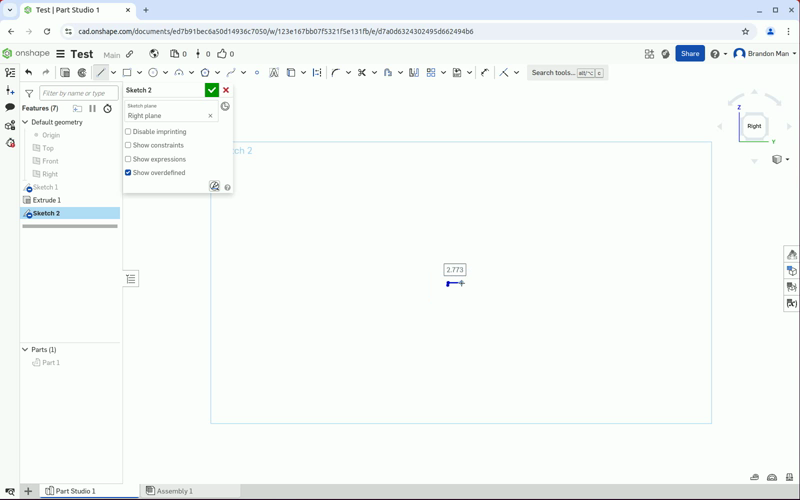
key_down(shift)
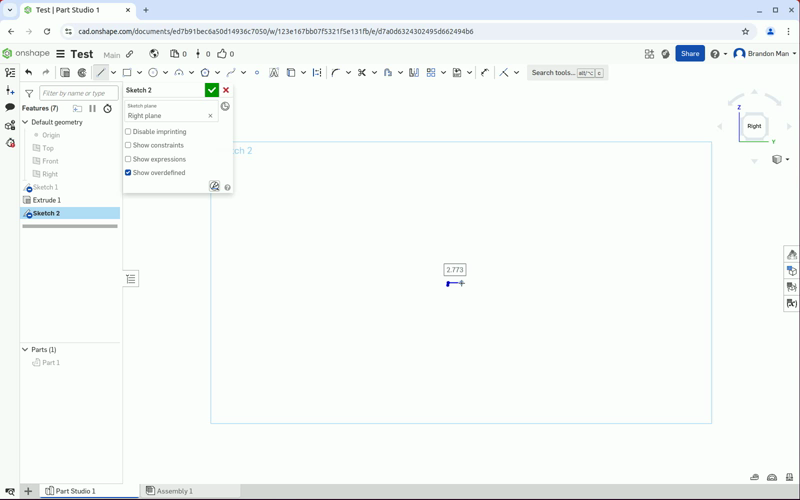
mouse_move(491, 282)
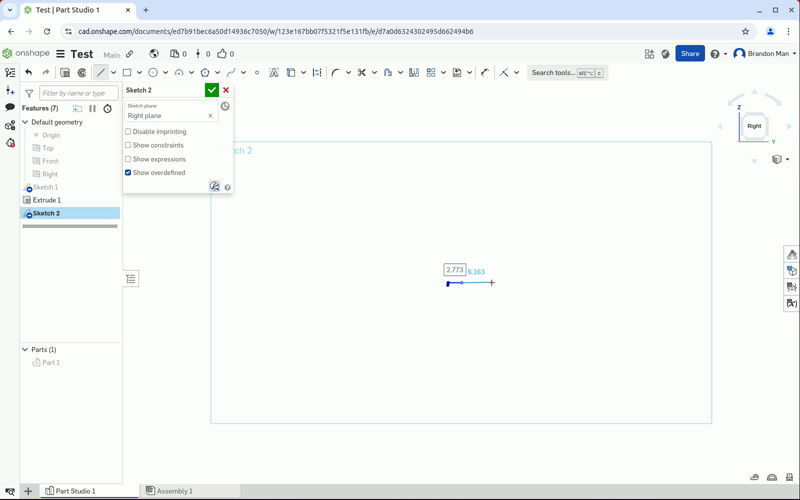
mouse_move(447, 282)
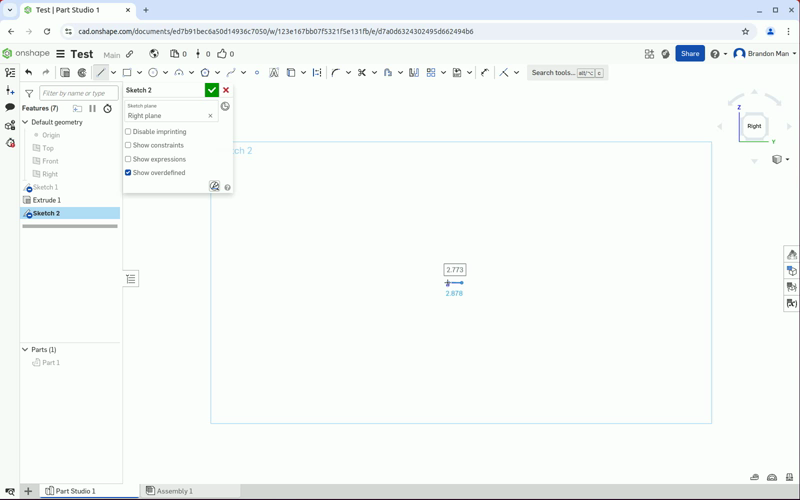
scroll(6)
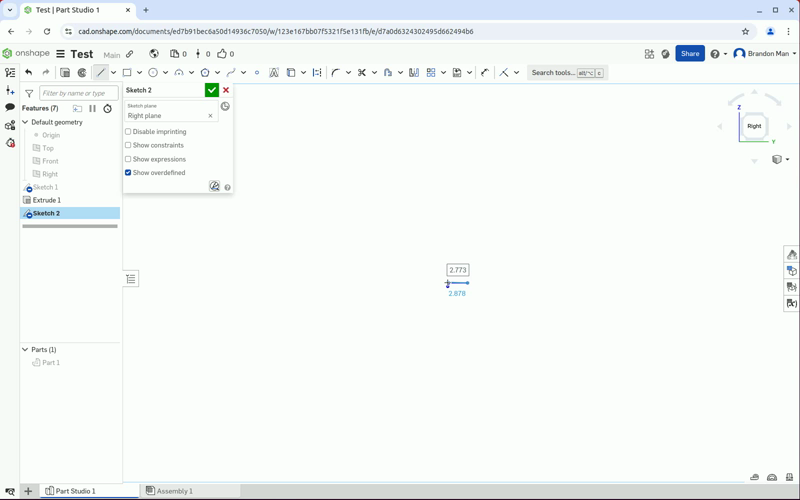
scroll(6)
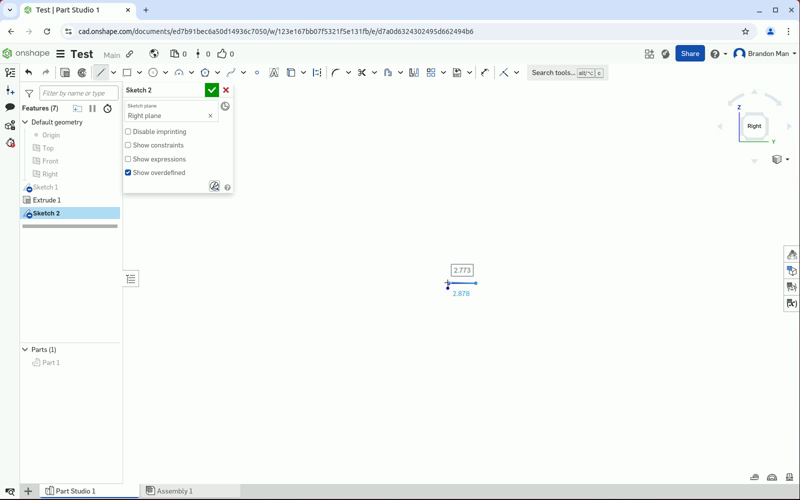
scroll(6)
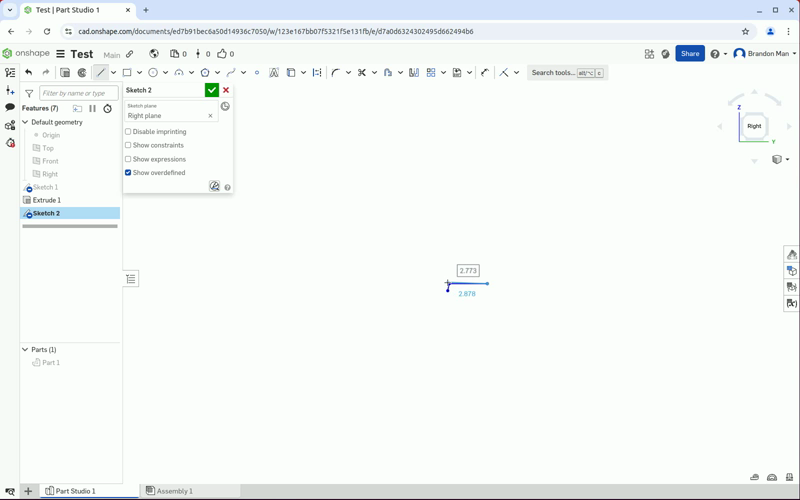
scroll(6)
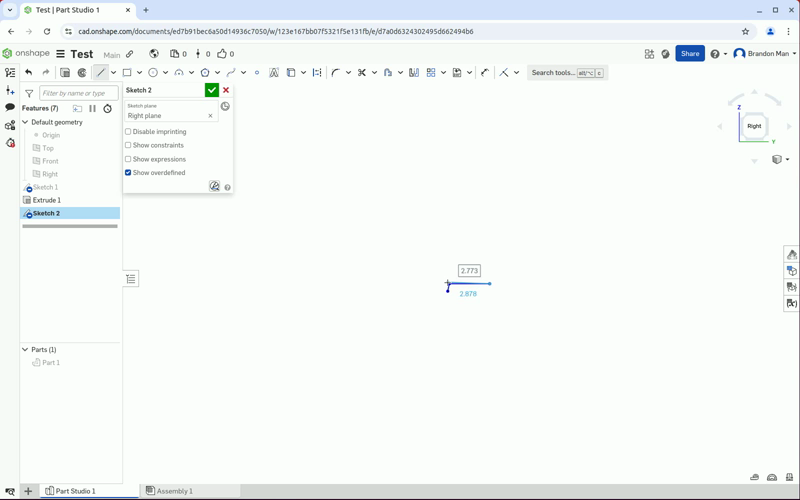
scroll(6)
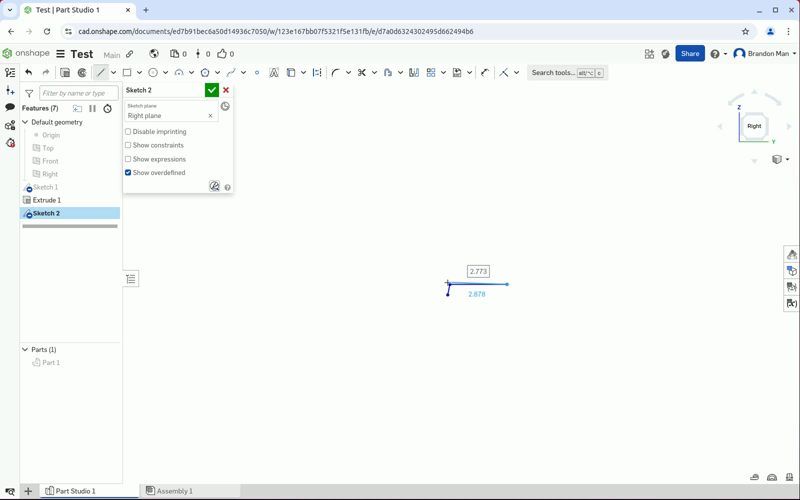
scroll(6)
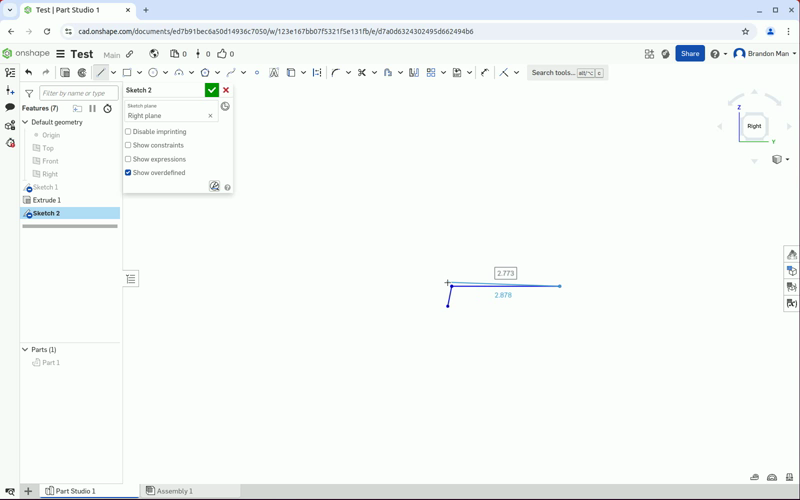
scroll(6)
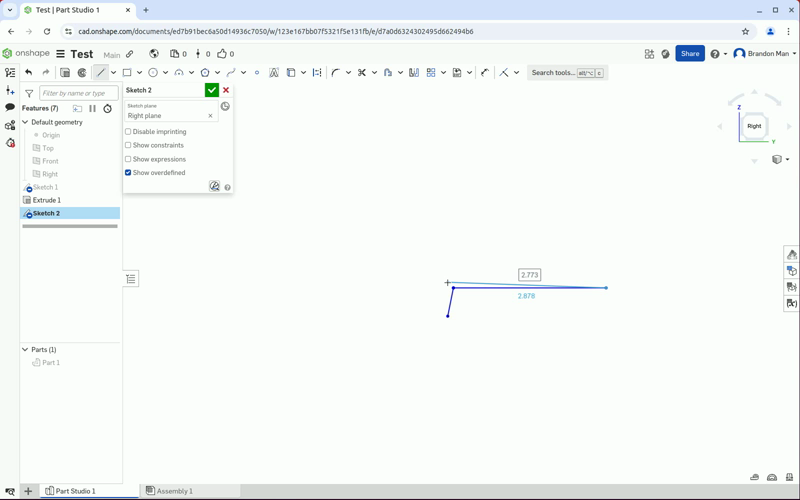
click(447, 282)
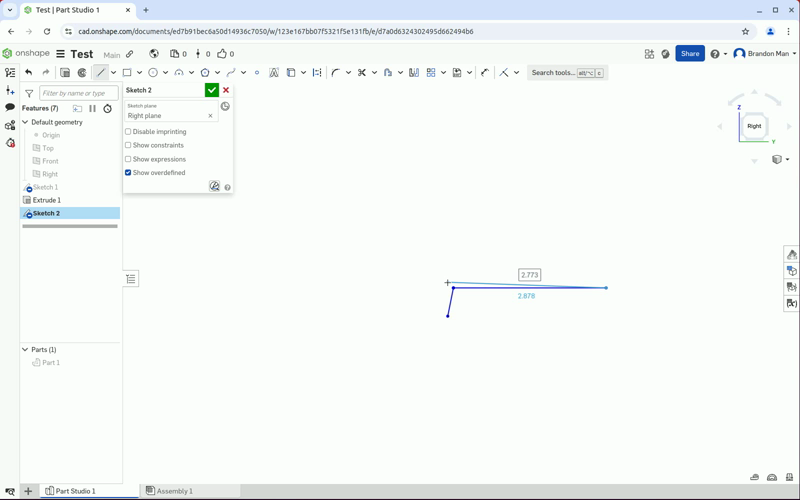
scroll(-6)
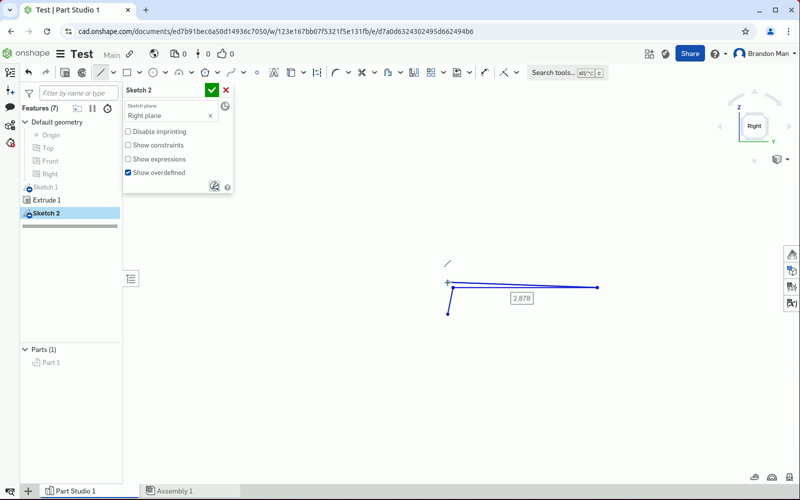
scroll(-6)
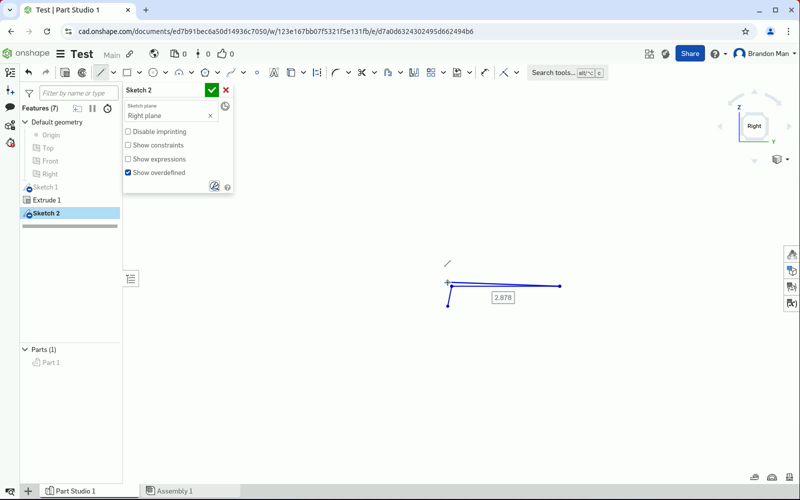
scroll(-6)
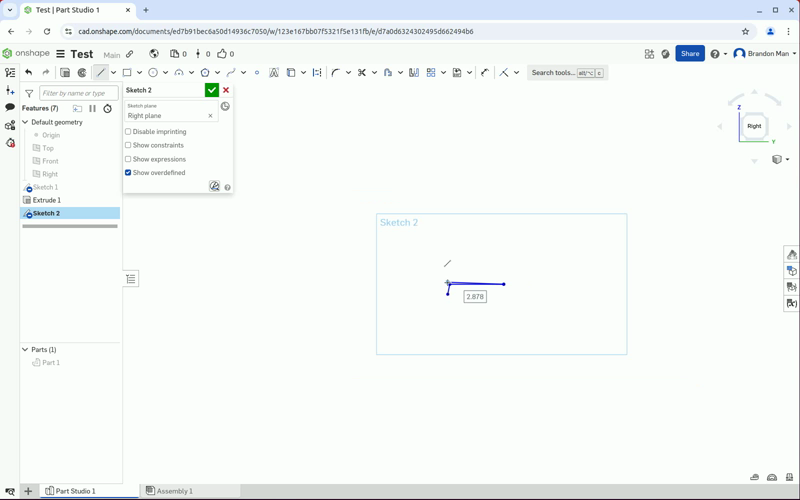
scroll(-6)
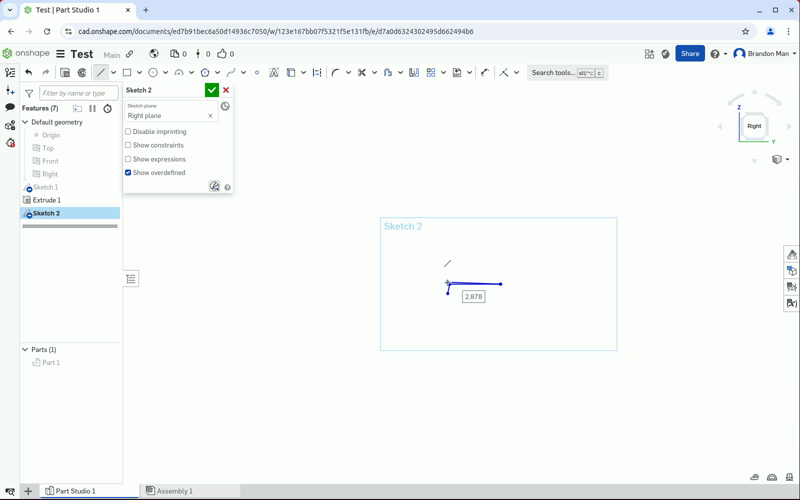
scroll(-6)
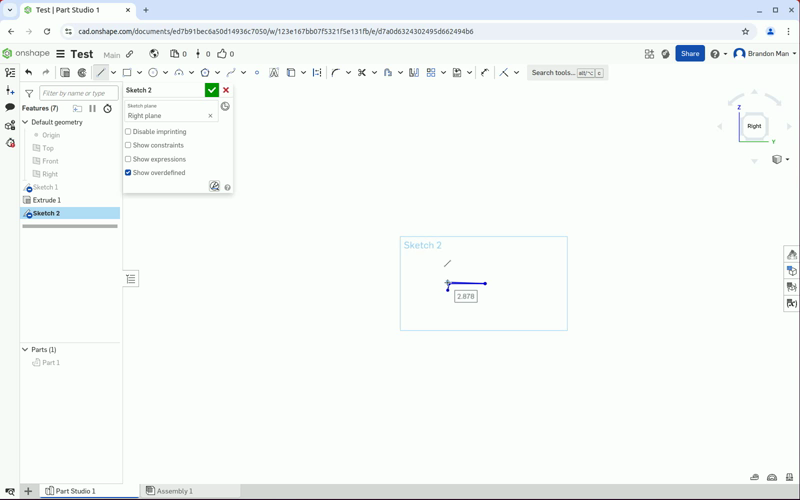
scroll(-6)
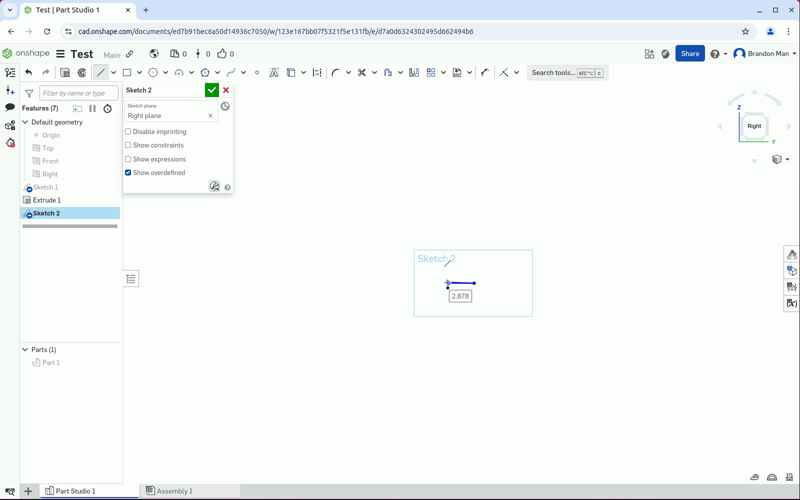
scroll(-6)
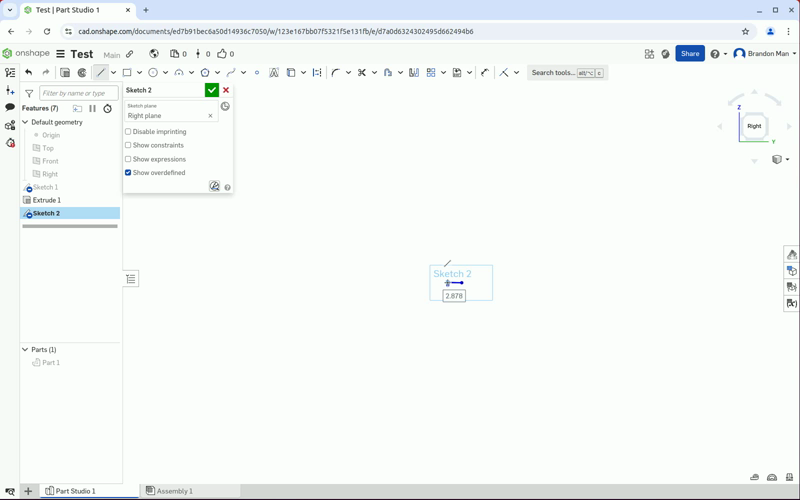
key_up(shift)
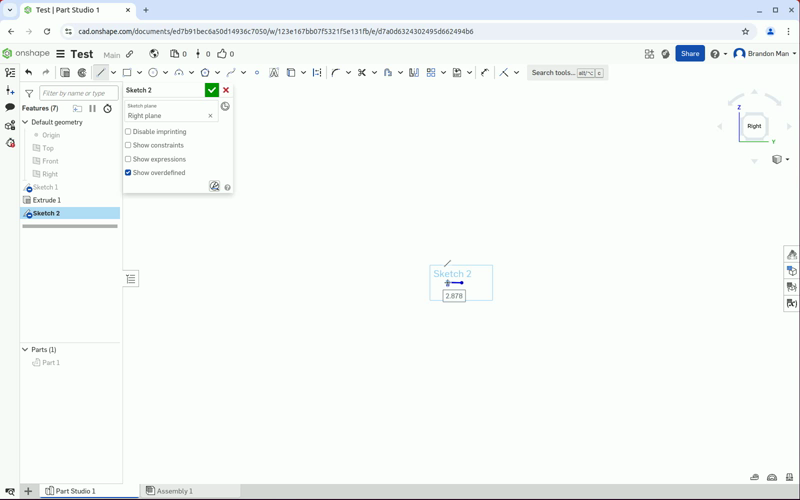
mouse_move(477, 282)
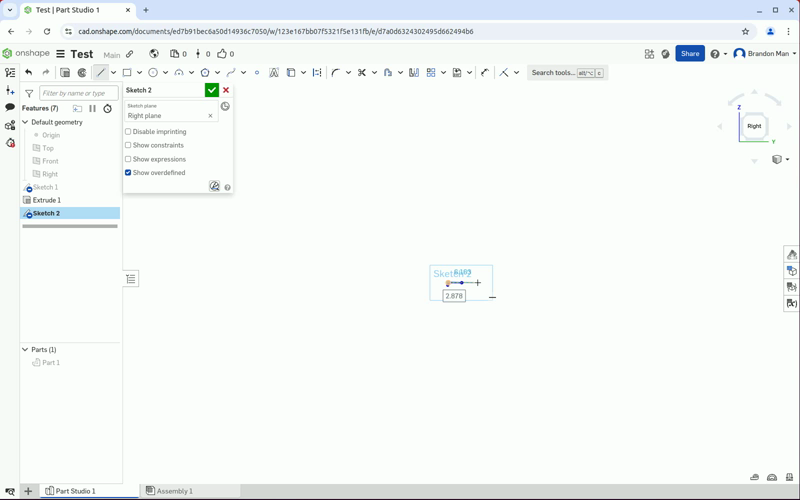
key_down(shift)
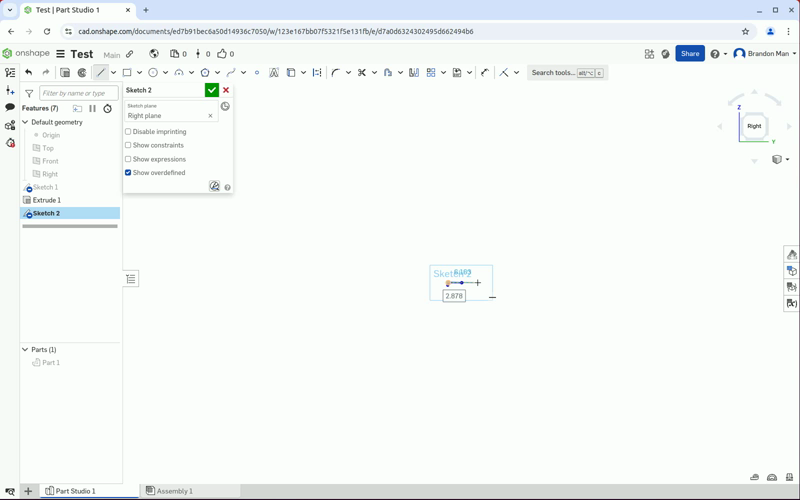
mouse_move(447, 285)
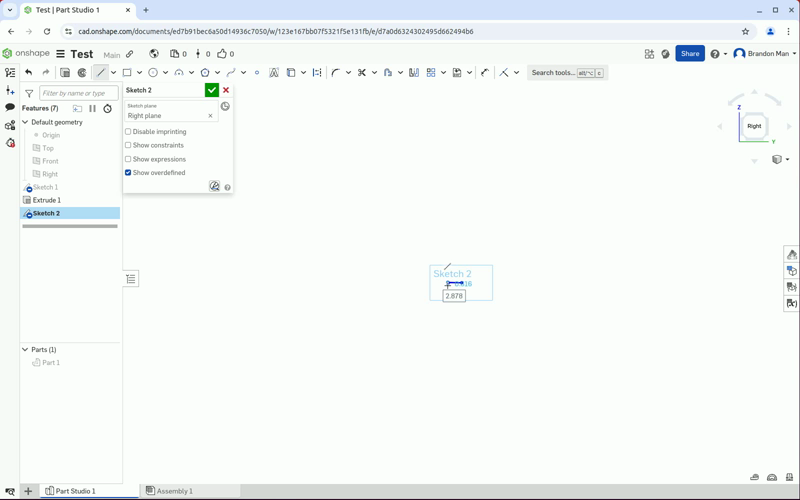
scroll(6)
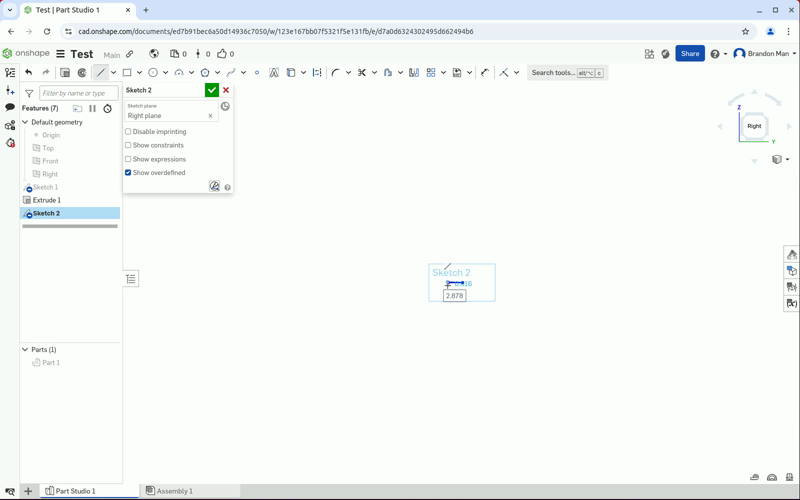
scroll(6)
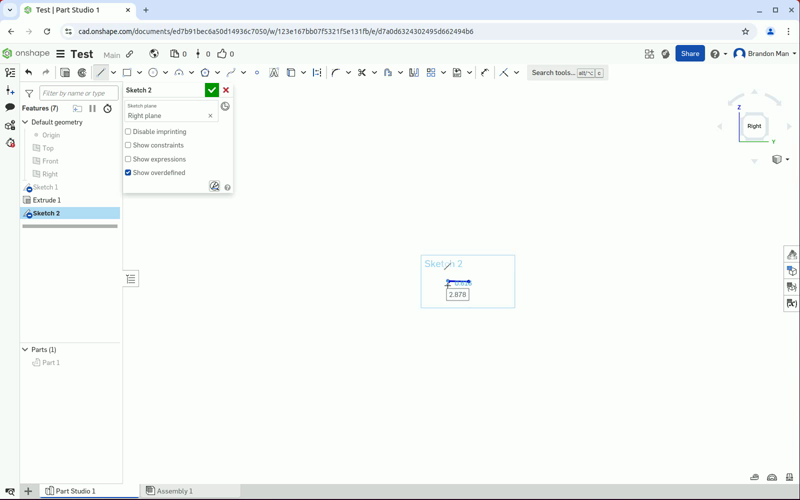
scroll(6)
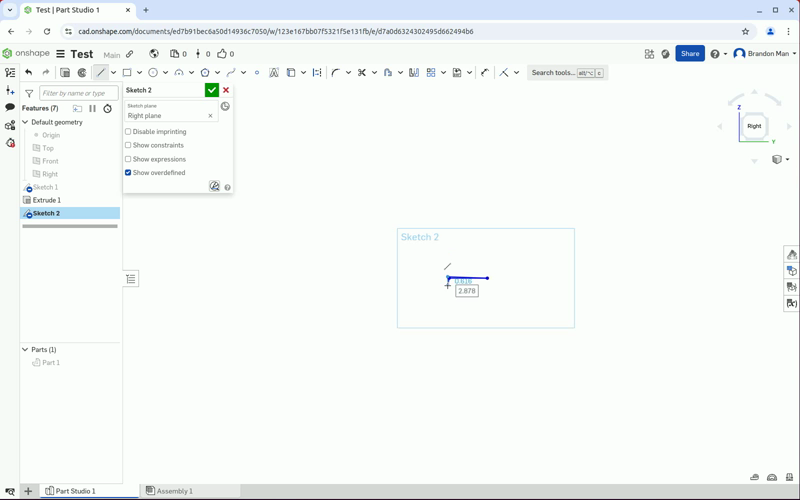
scroll(6)
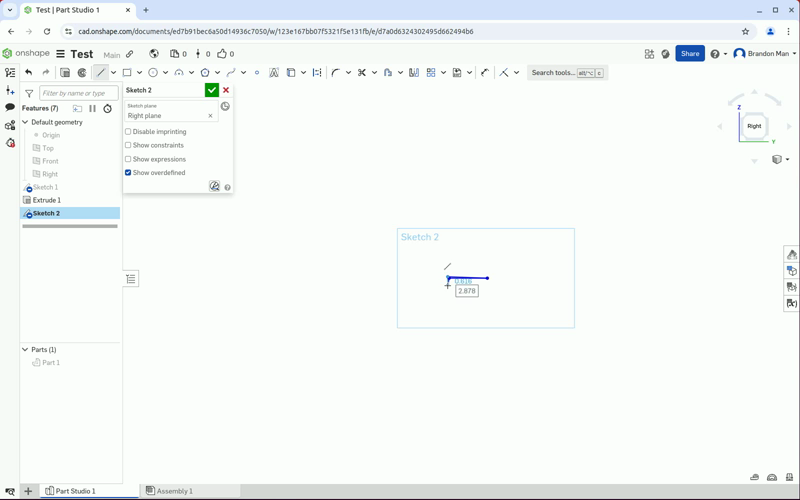
scroll(6)
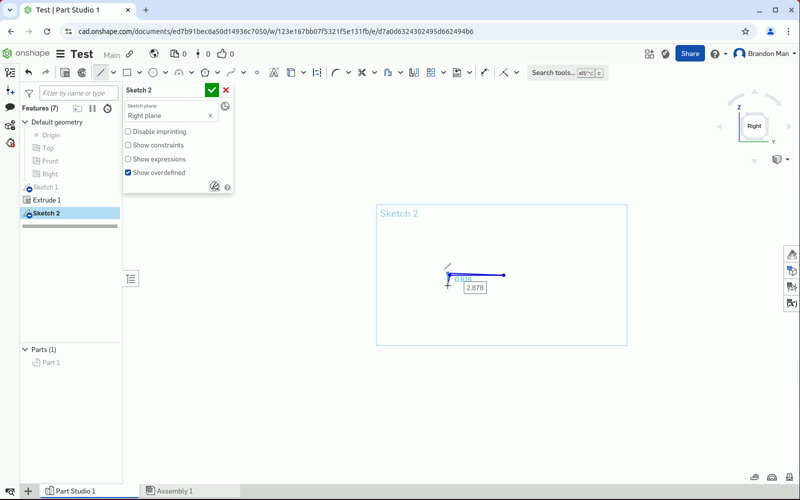
scroll(6)
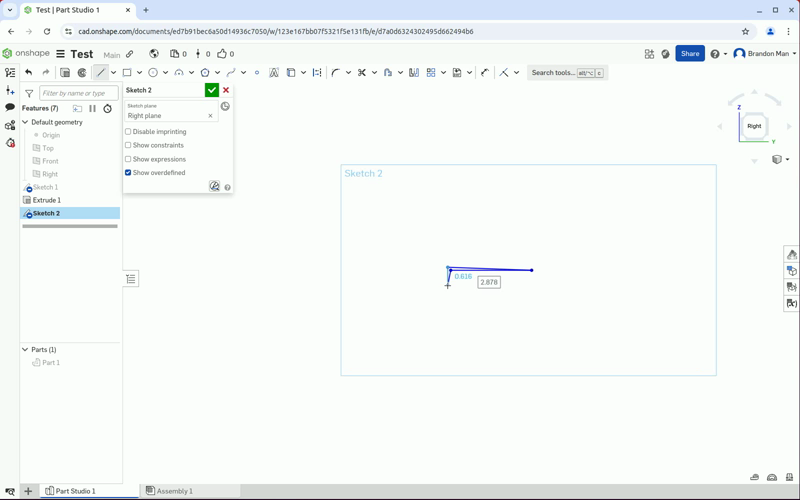
scroll(6)
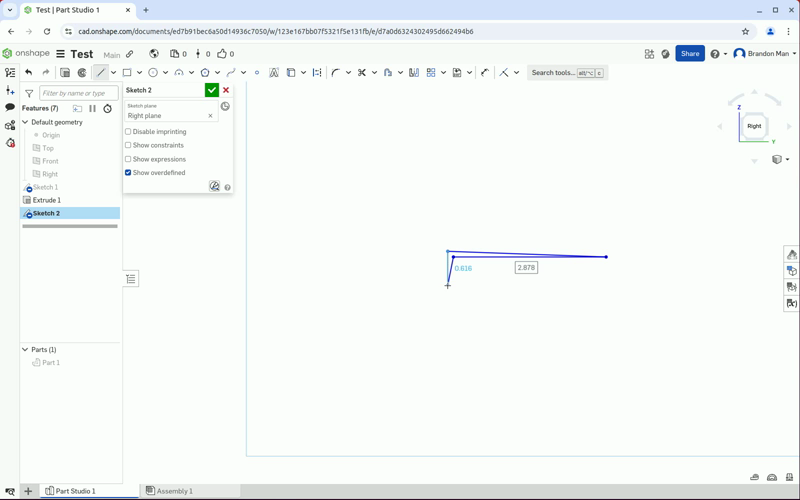
key_up(shift)
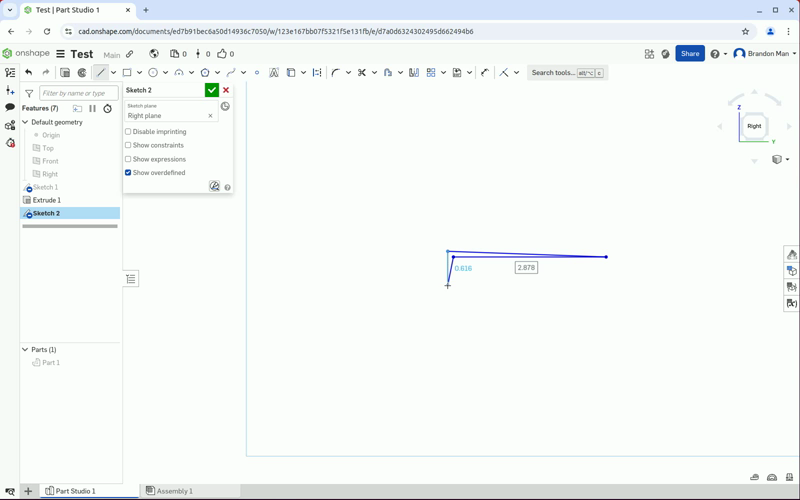
click(447, 285)
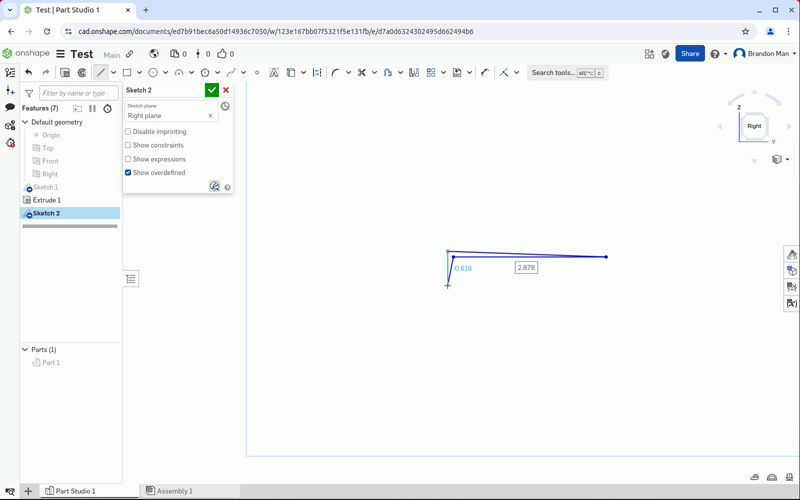
scroll(-6)
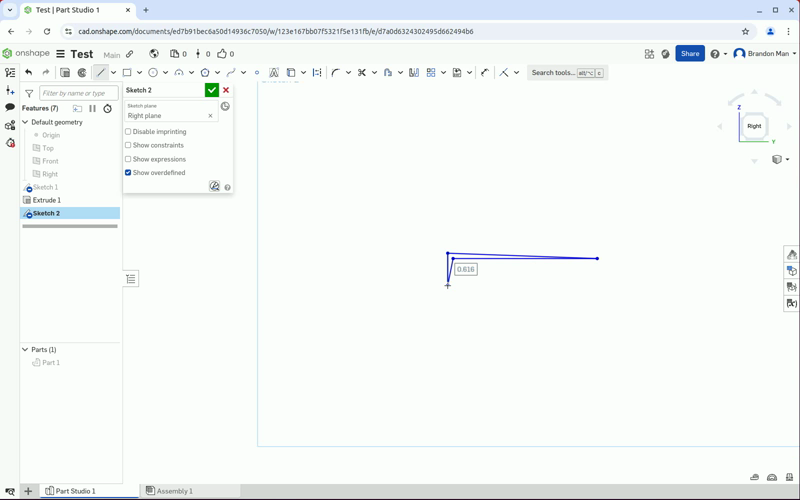
scroll(-6)
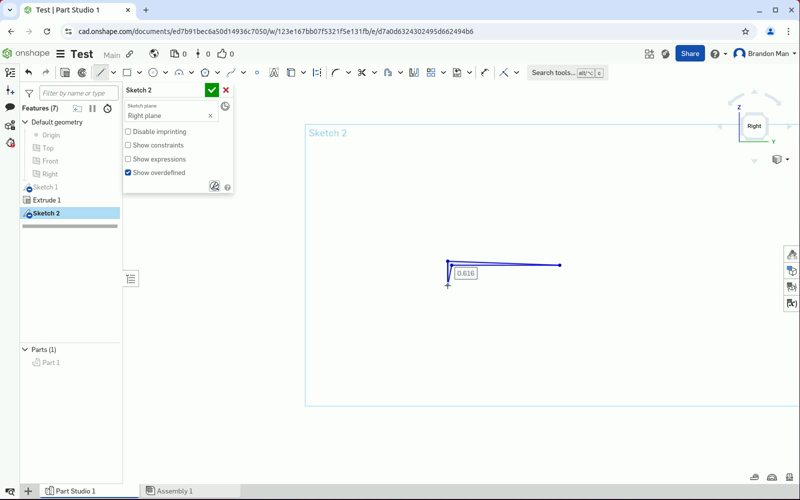
scroll(-6)
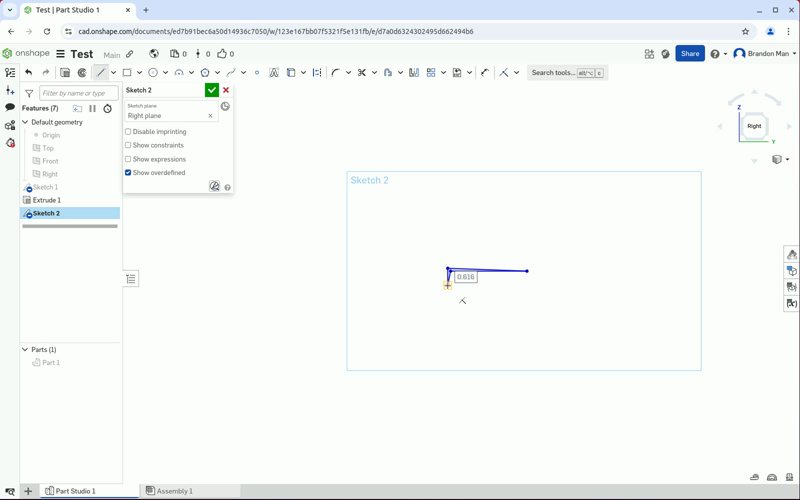
scroll(-6)
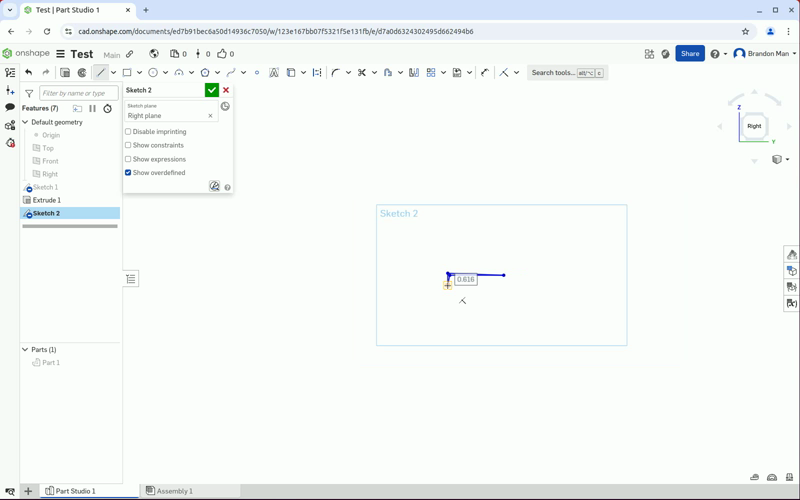
scroll(-6)
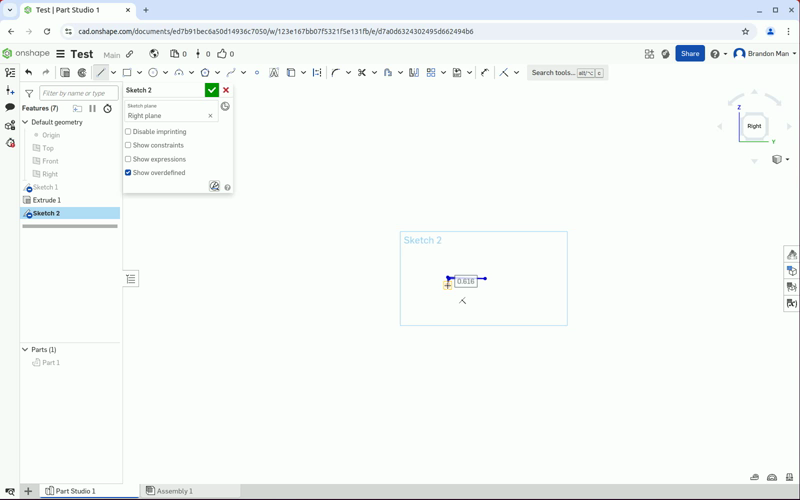
scroll(-6)
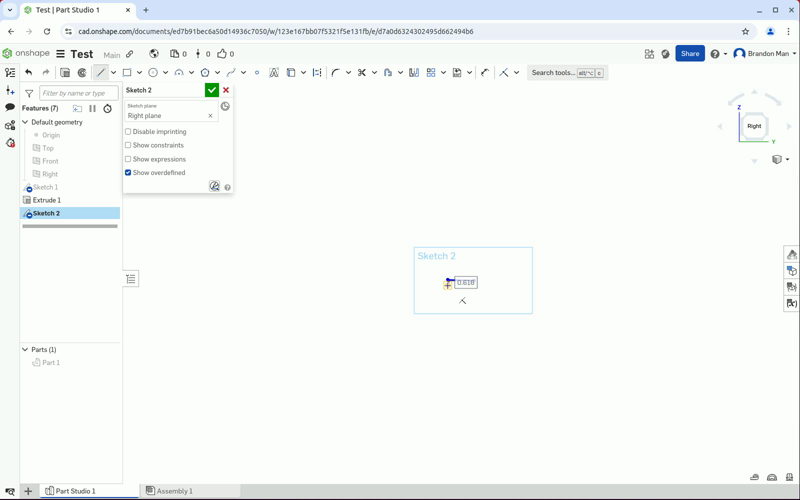
scroll(-6)
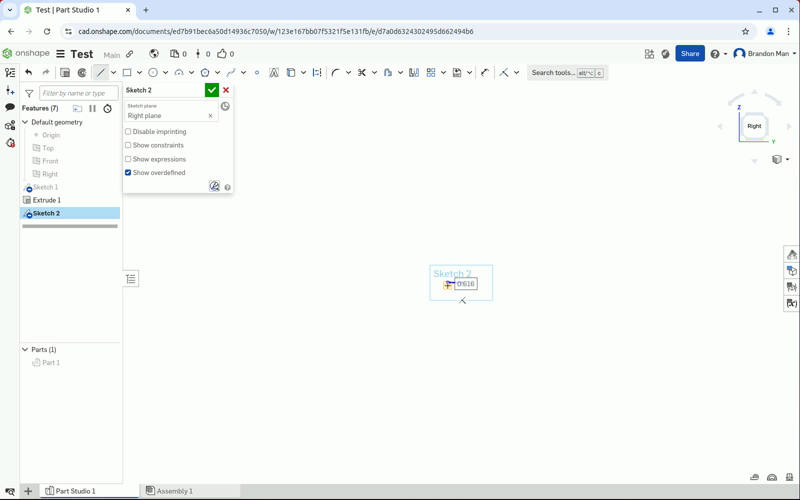
key(esc)
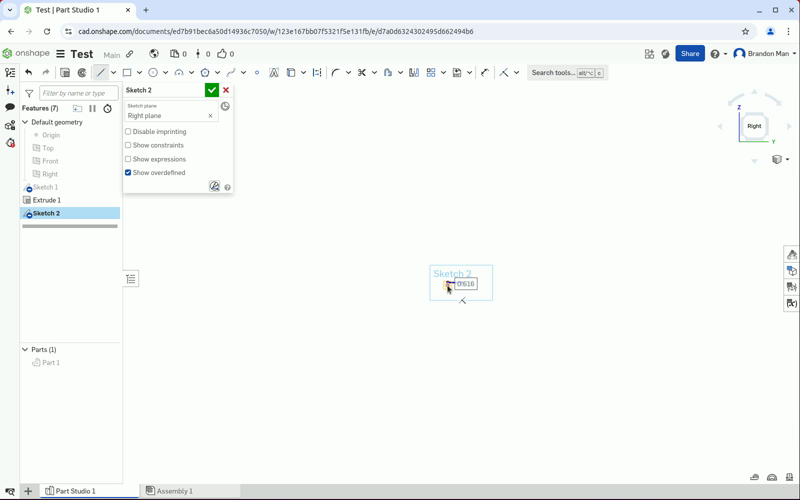
mouse_move(450, 282)
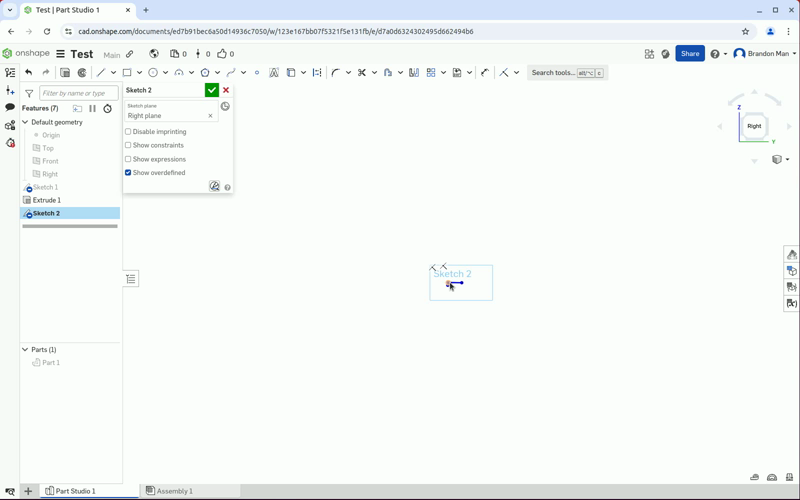
scroll(6)
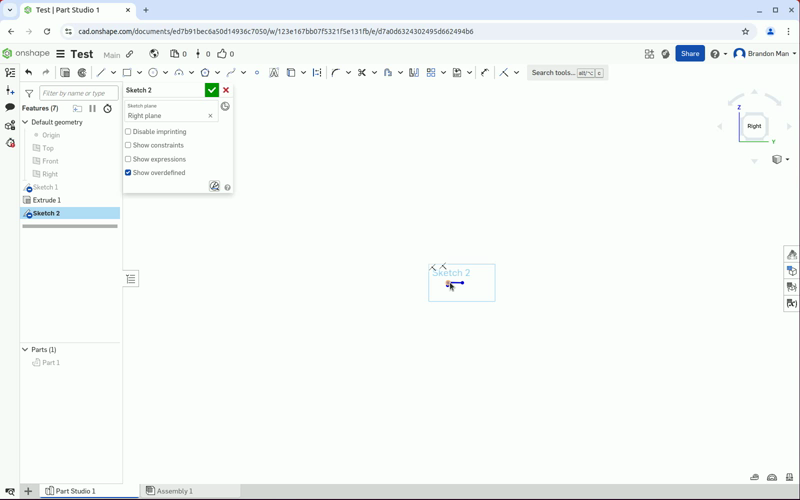
scroll(6)
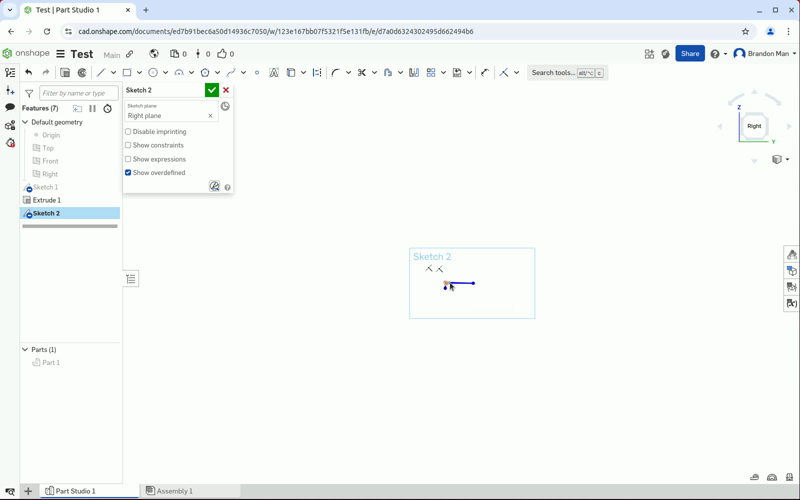
scroll(6)
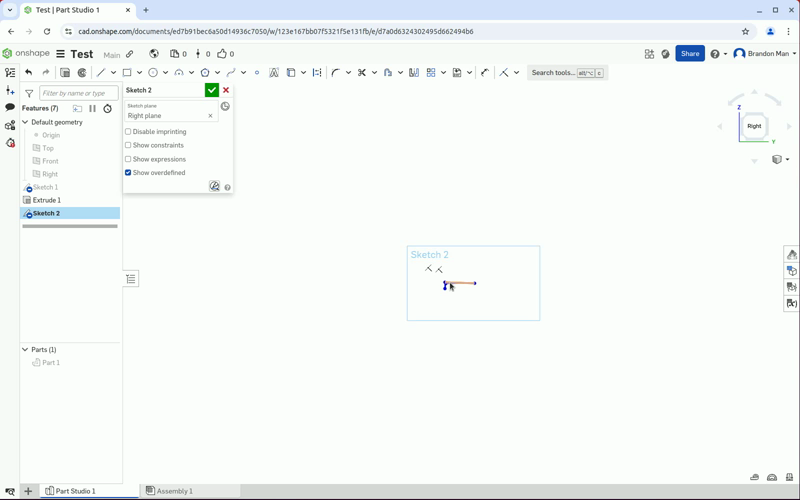
scroll(6)
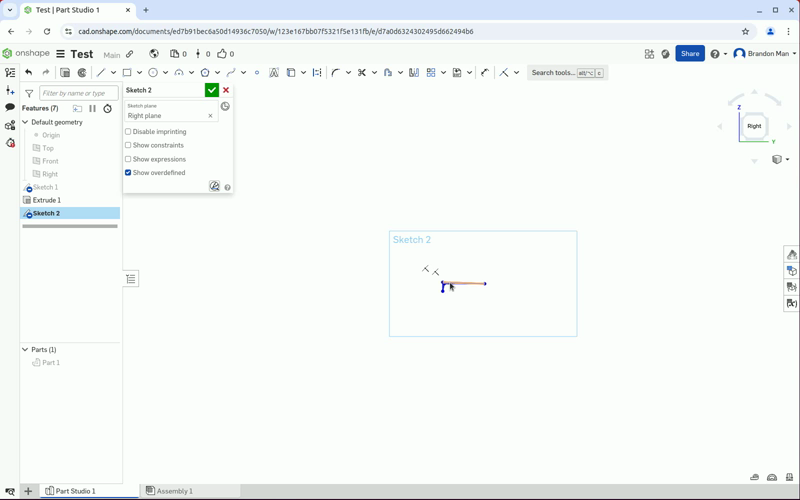
scroll(6)
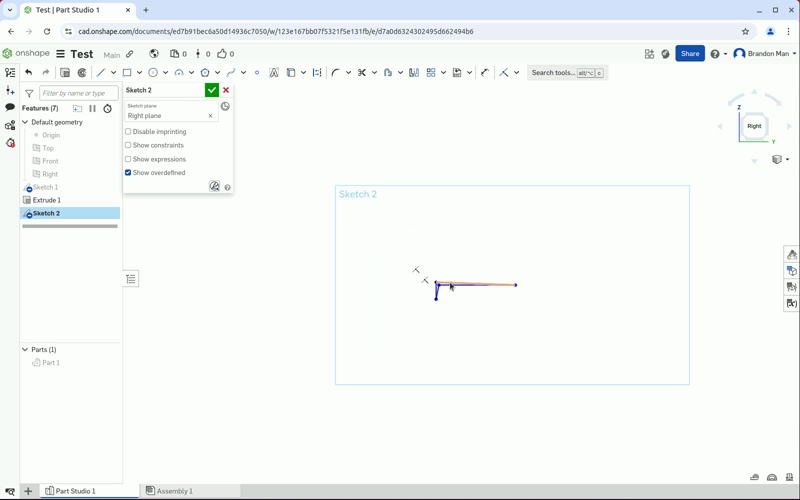
scroll(6)
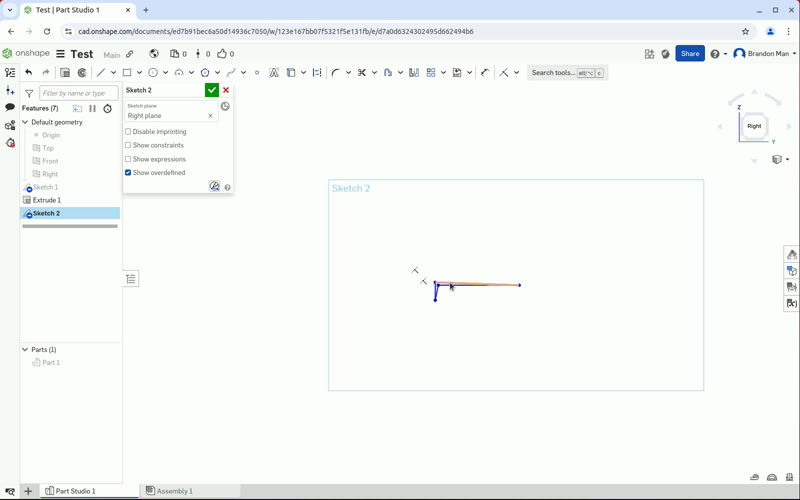
scroll(6)
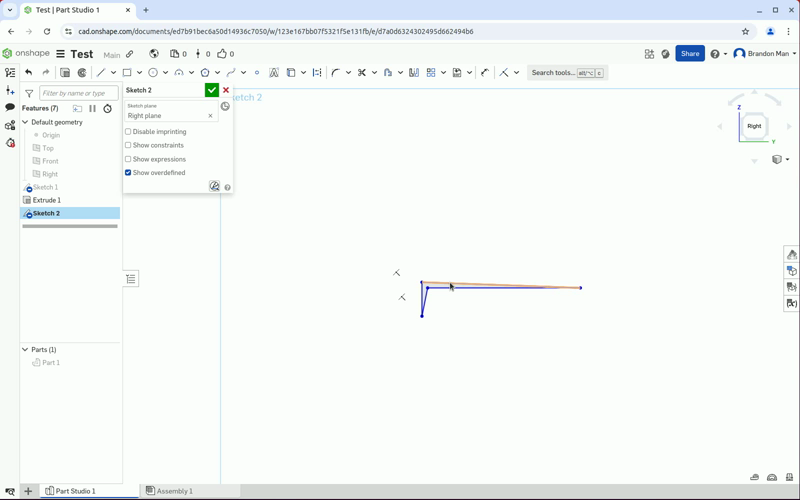
click(450, 282)
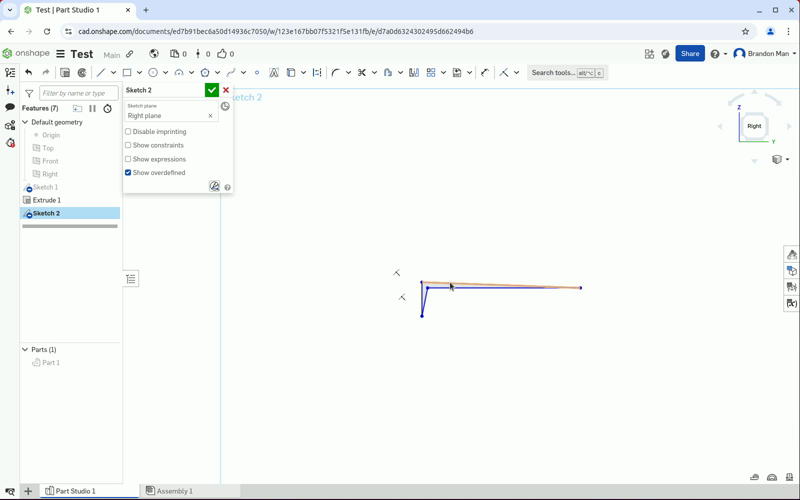
scroll(-6)
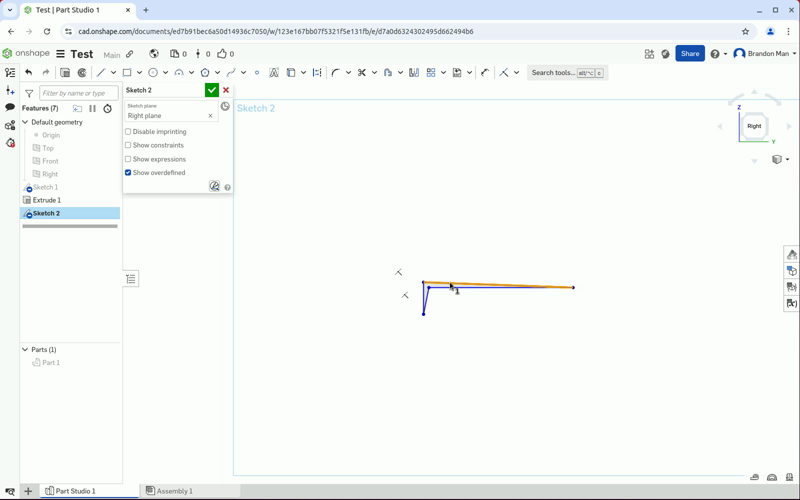
scroll(-6)
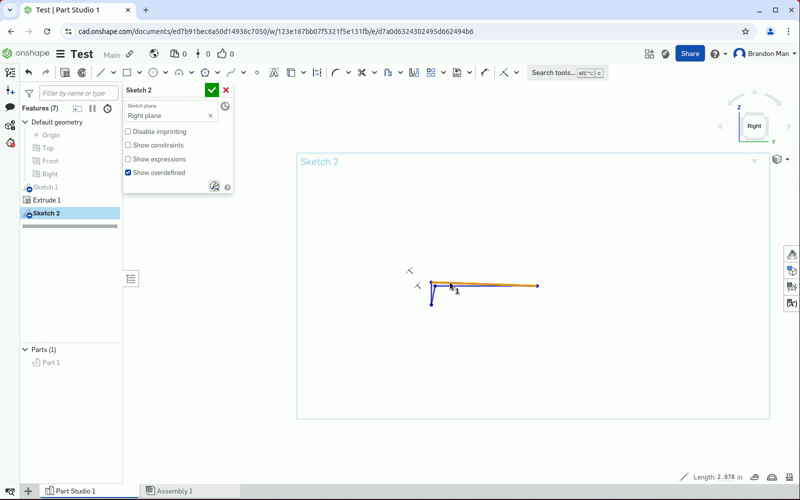
scroll(-6)
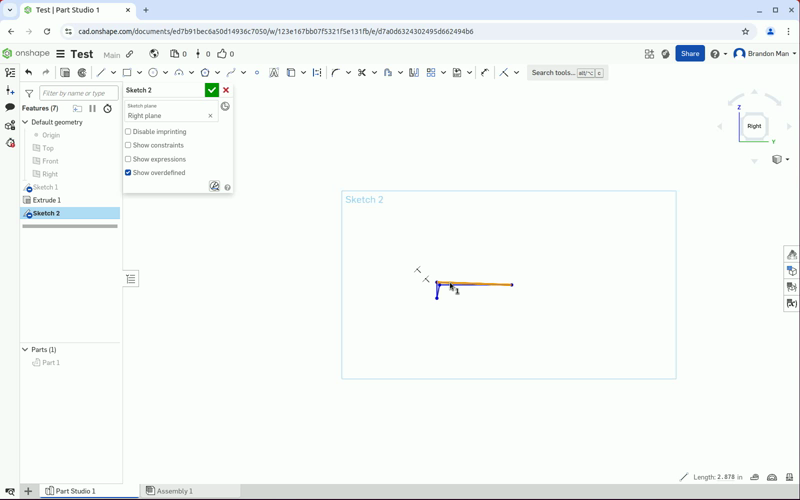
scroll(-6)
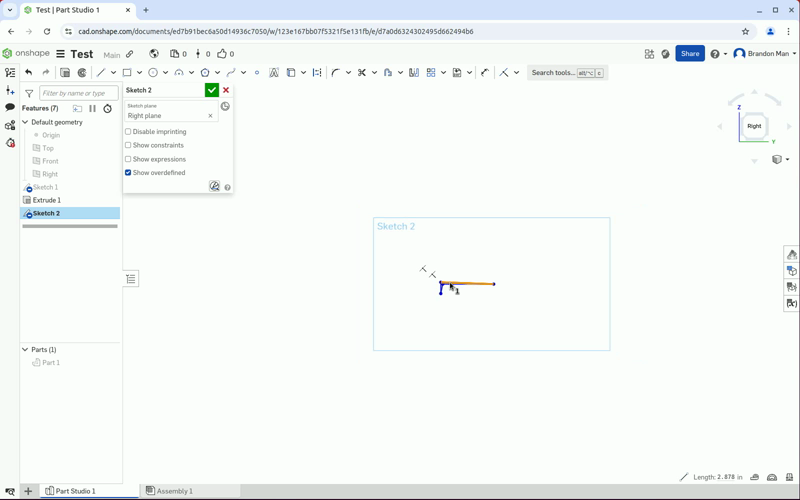
scroll(-6)
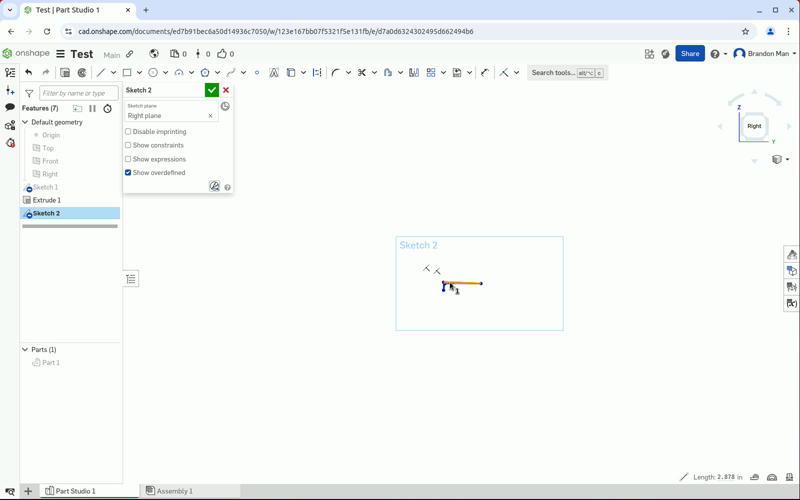
scroll(-6)
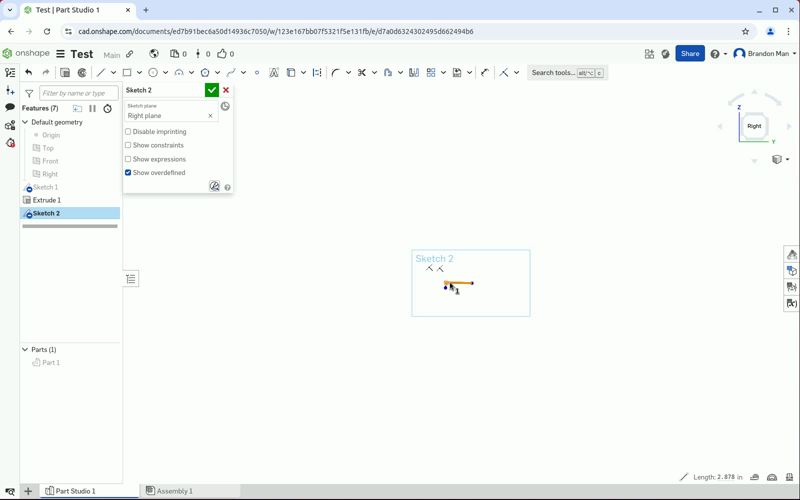
scroll(-6)
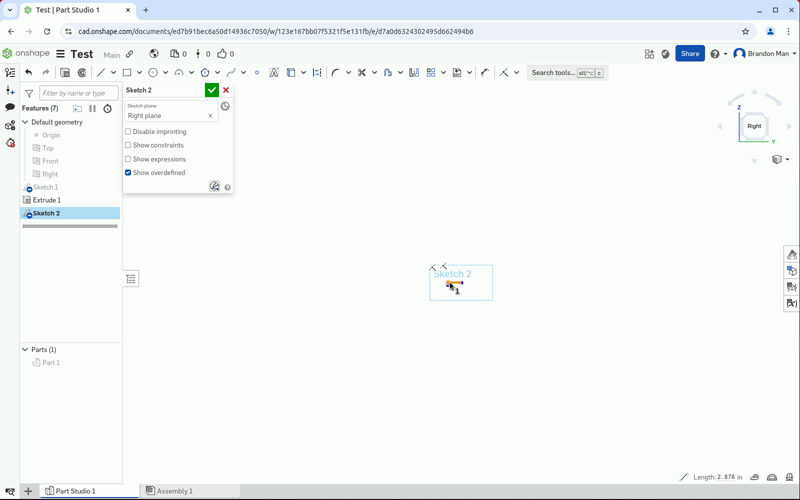
mouse_move(73, 352)
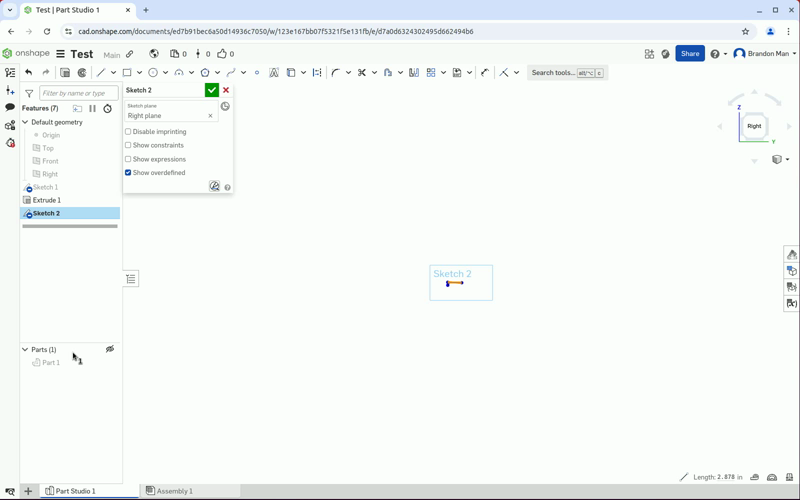
key(shift+y)
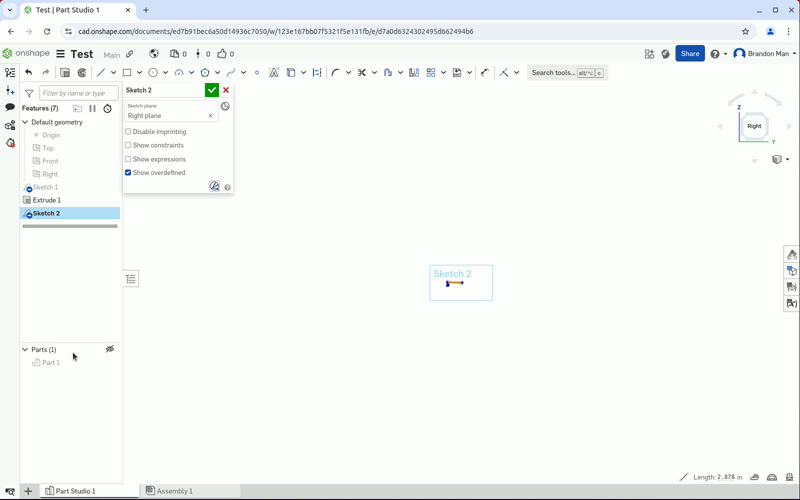
key(shift+e)
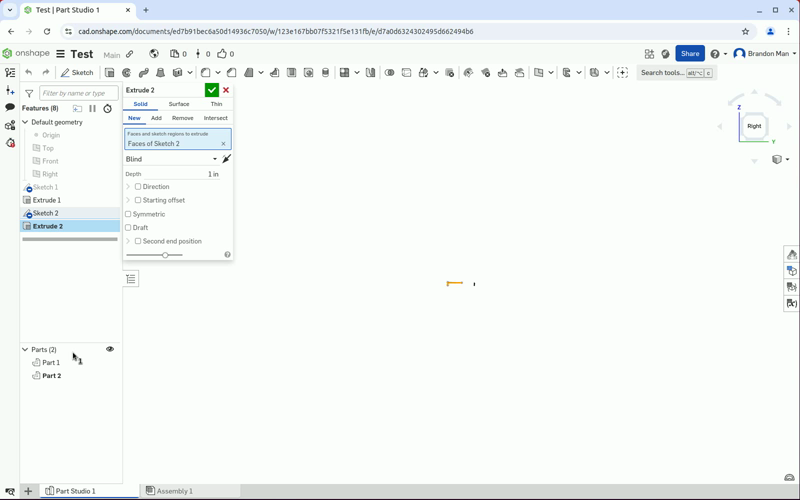
mouse_move(143, 106)
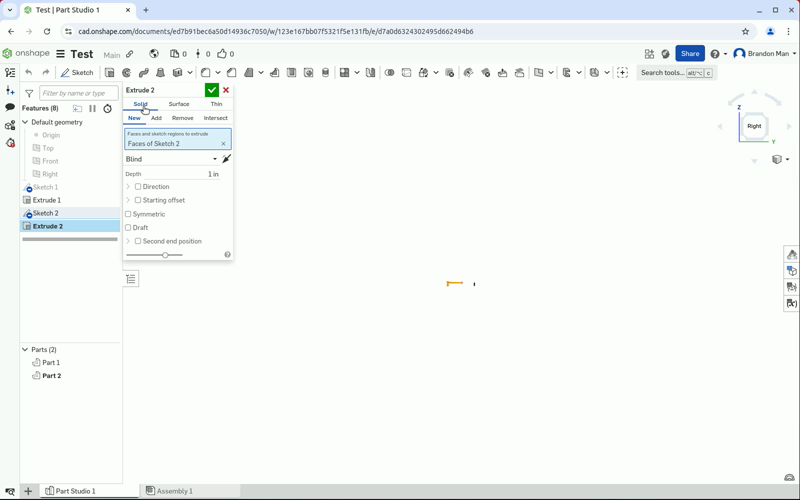
click(143, 106)
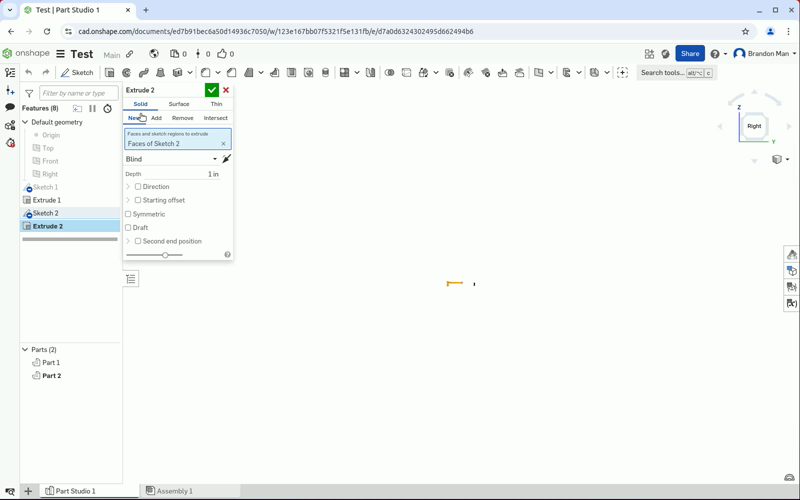
mouse_move(137, 120)
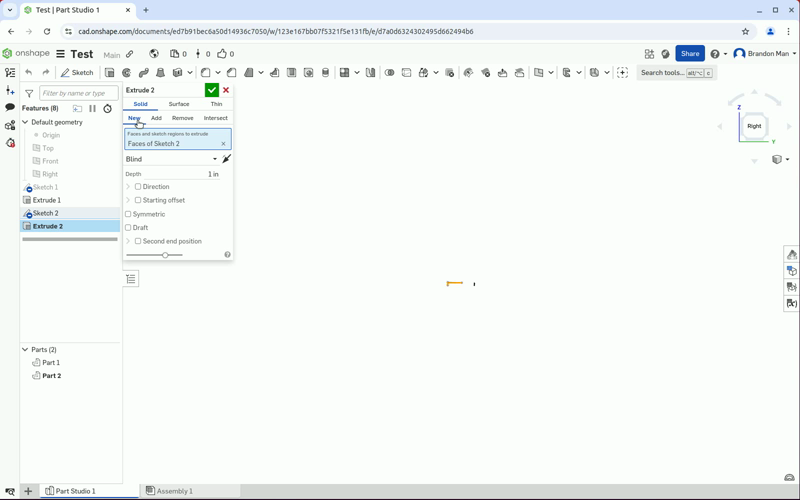
click(137, 120)
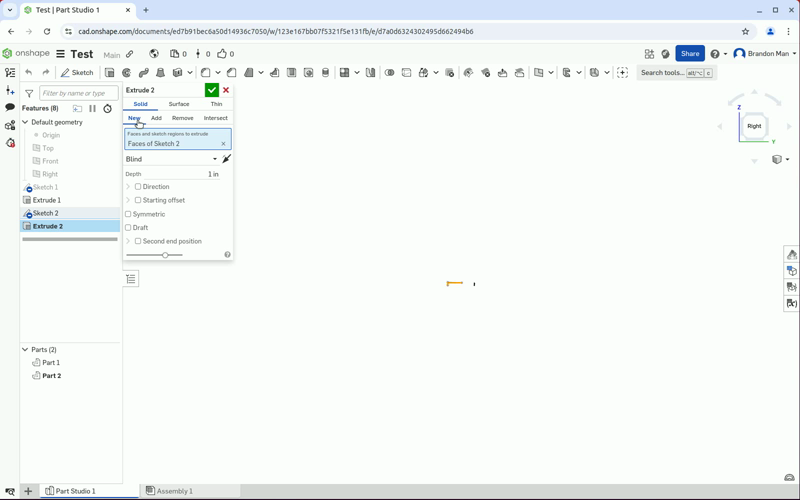
key(tab, 4)
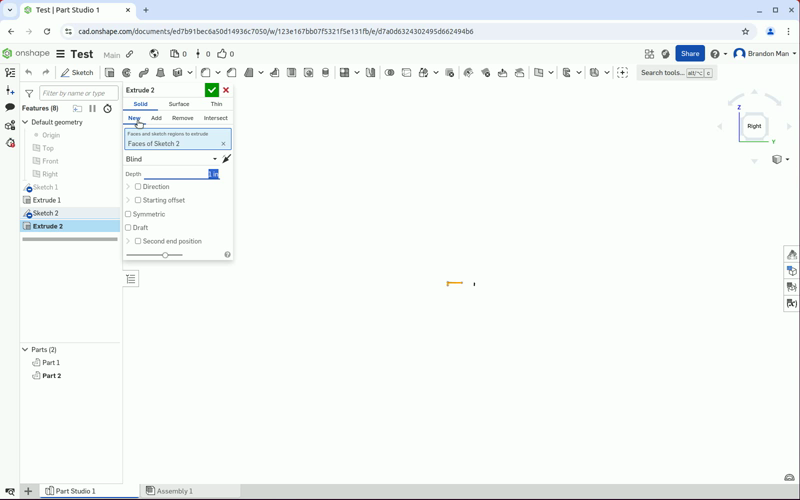
text(23.108)
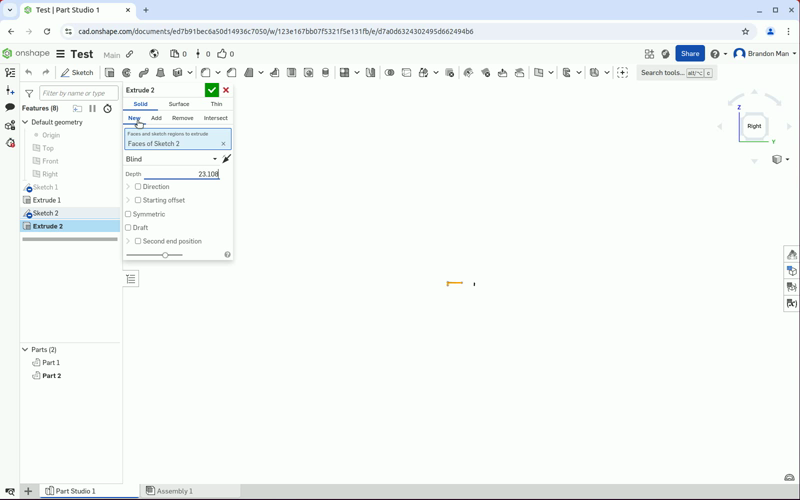
key(enter)
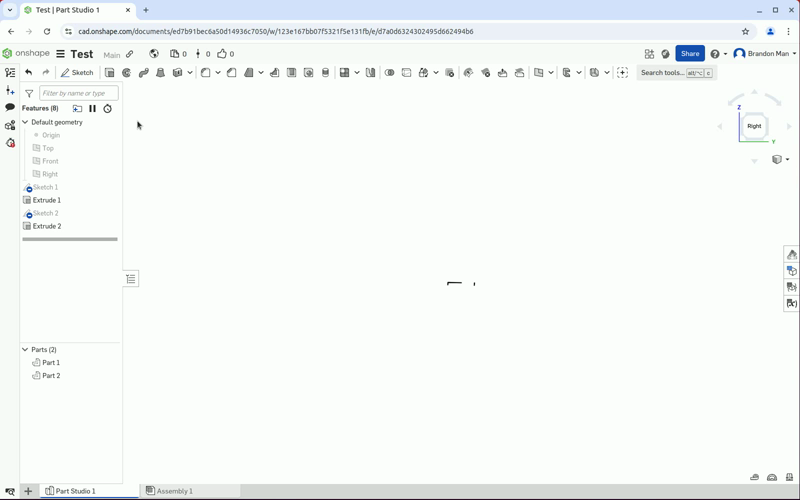
key(shift+h)
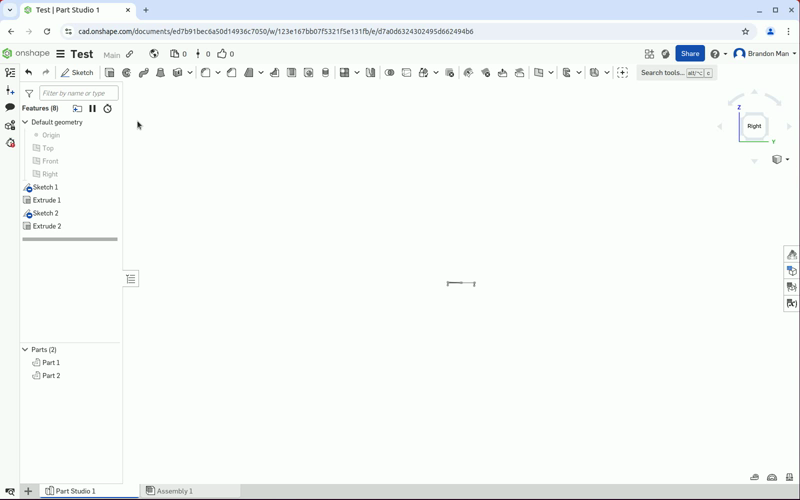
key(shift+h)
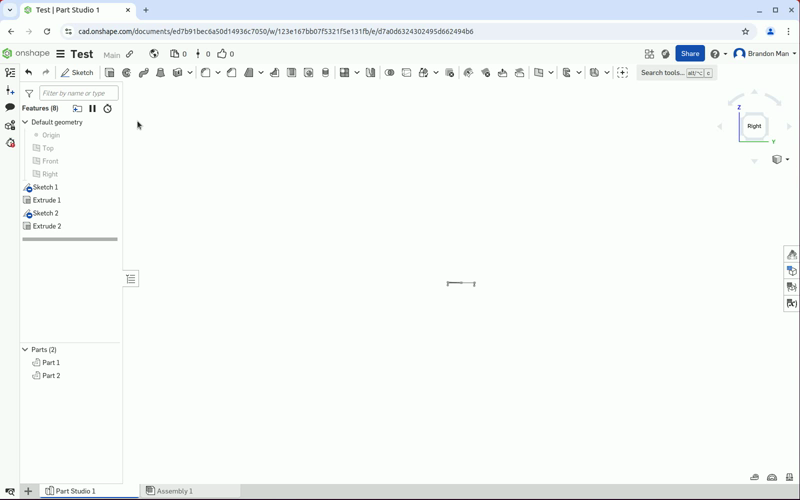
key(shift+7)
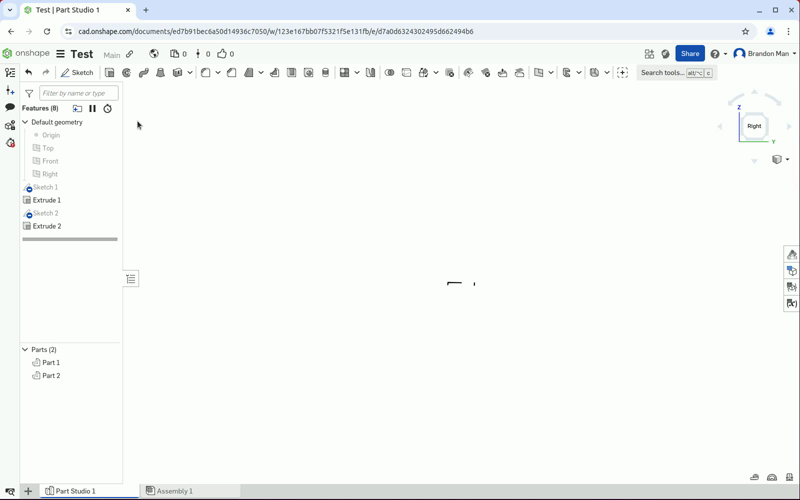
key(right, 2)
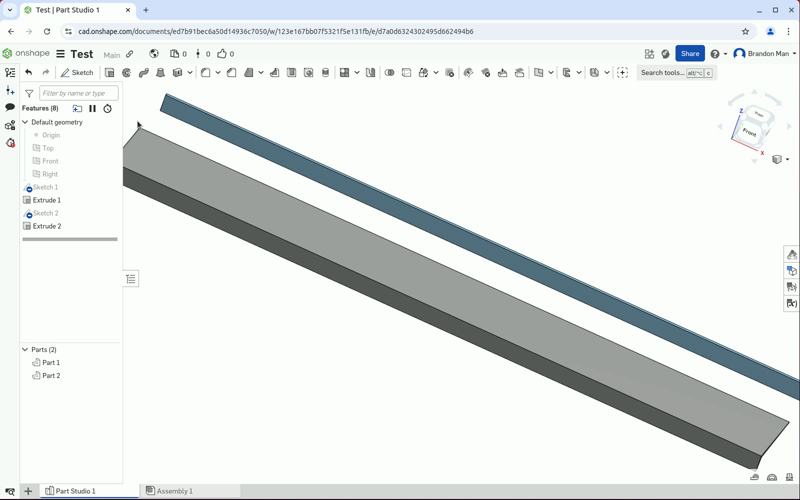
key(down, 2)
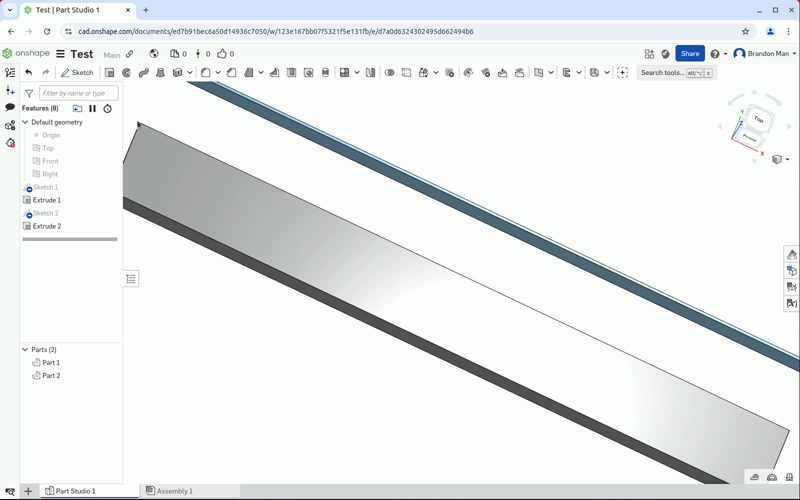
key(up, 2)
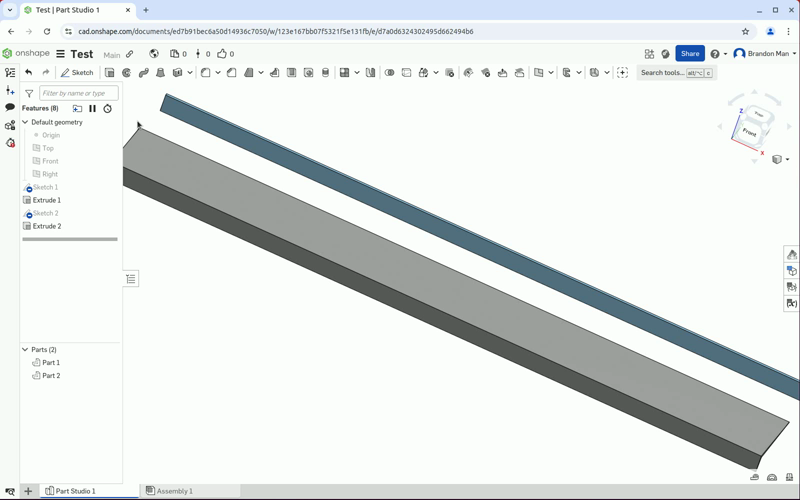
key(left, 2)
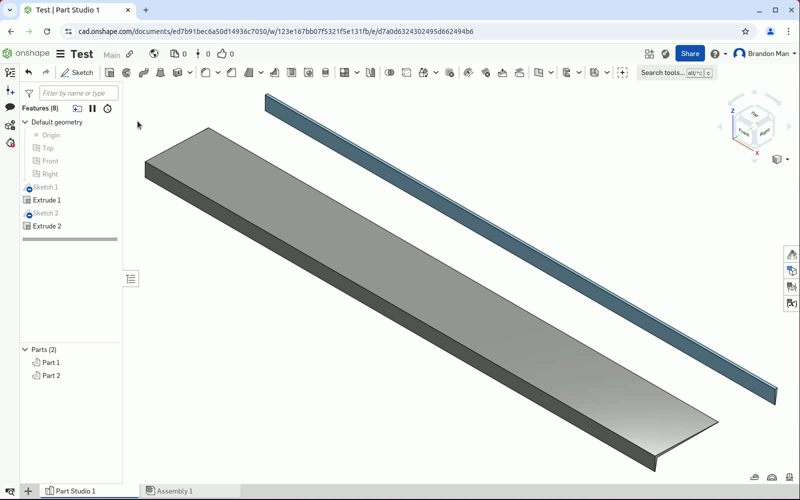
mouse_move(73, 189)
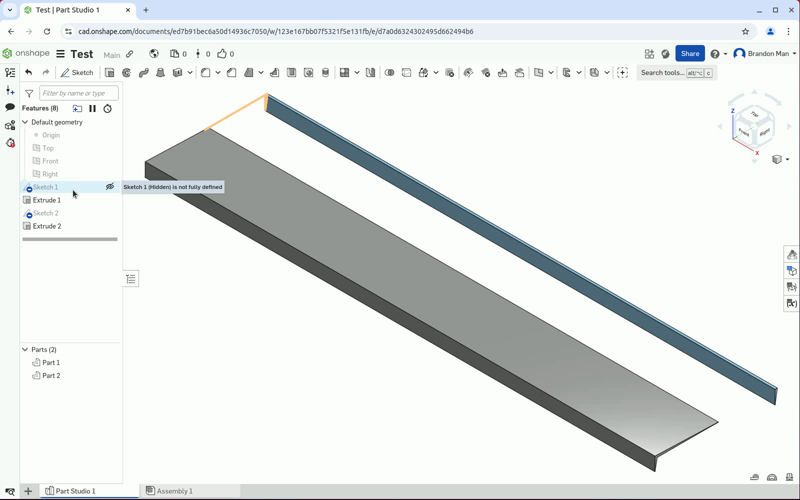
click(73, 189)